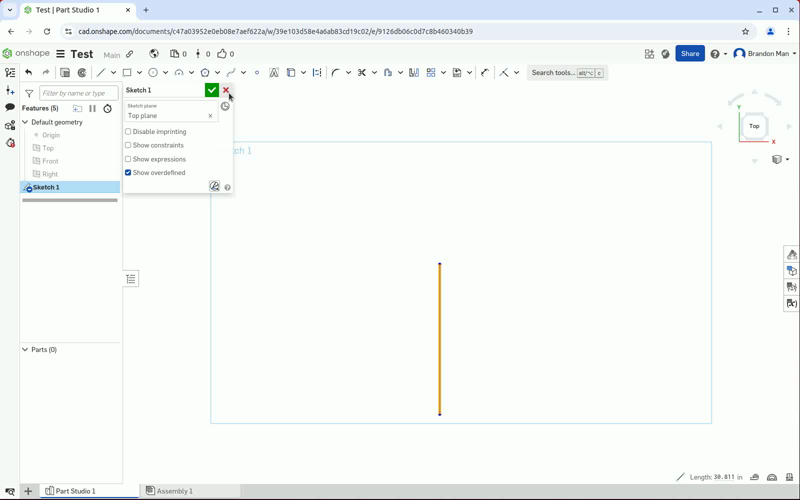
key(shift+h)
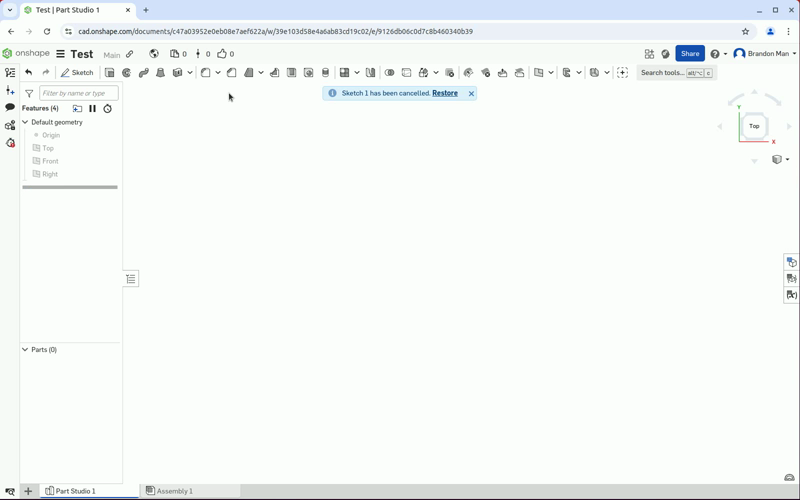
mouse_move(73, 352)
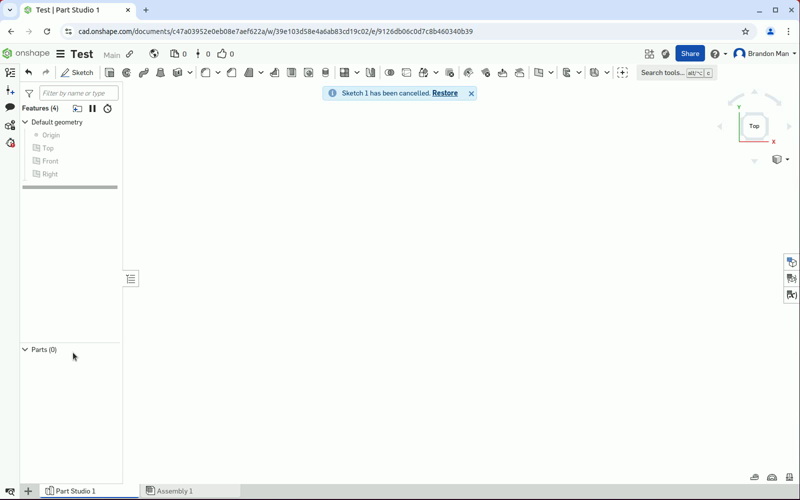
key(y)
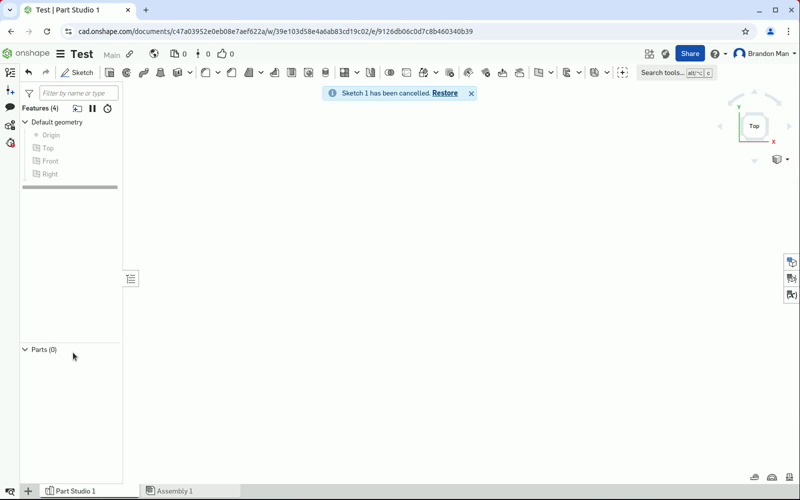
key(shift+p)
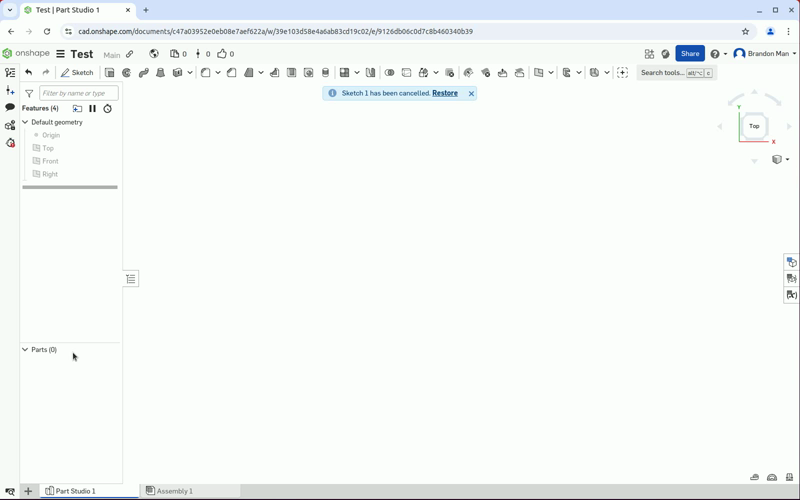
key(space)
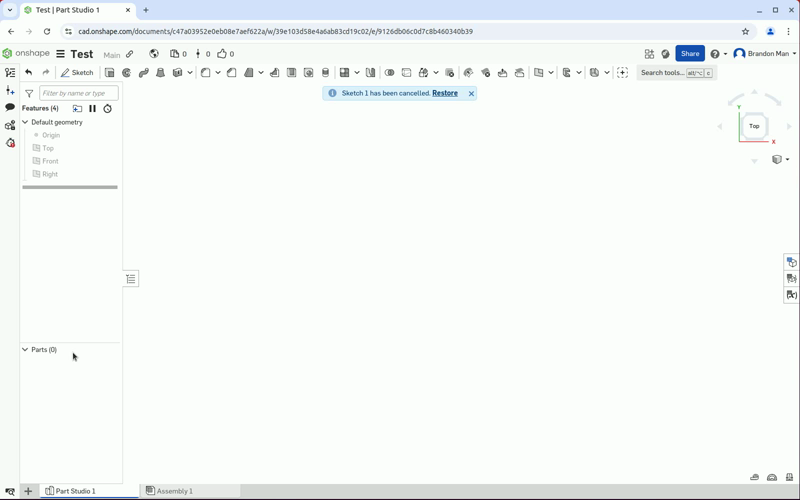
key_down(shift)
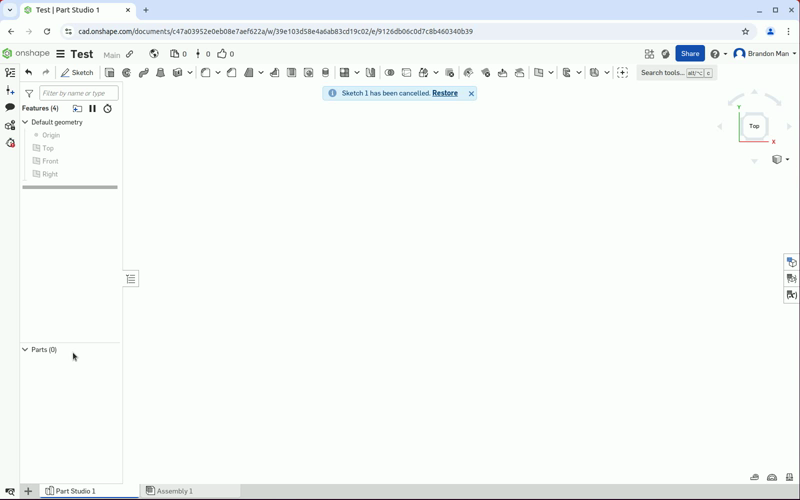
key(up)
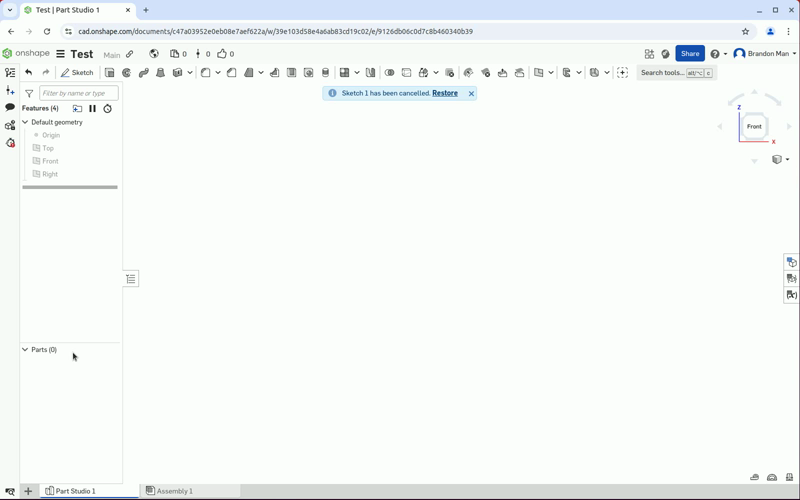
key_up(shift)
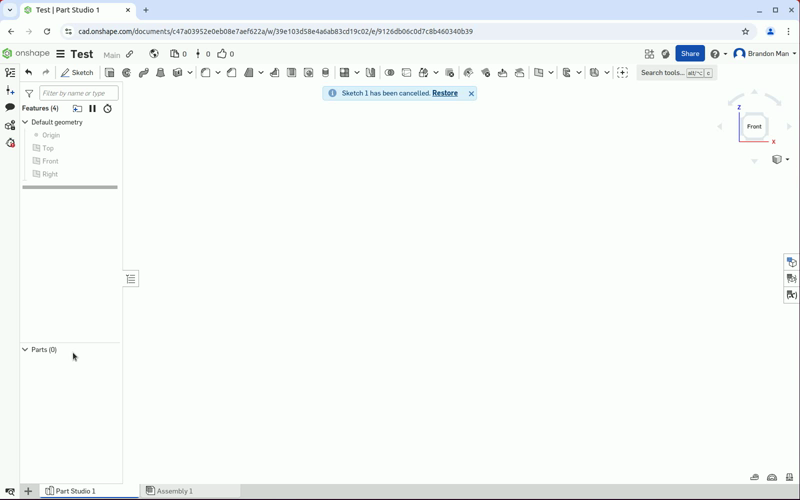
mouse_move(73, 352)
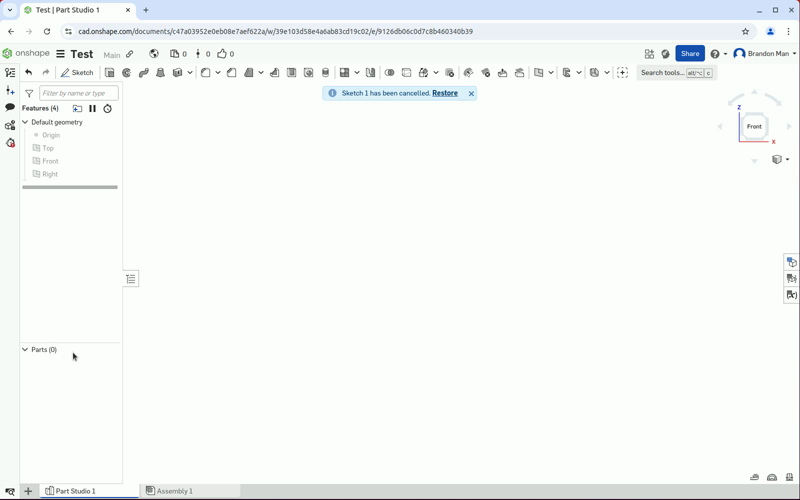
key(shift+y)
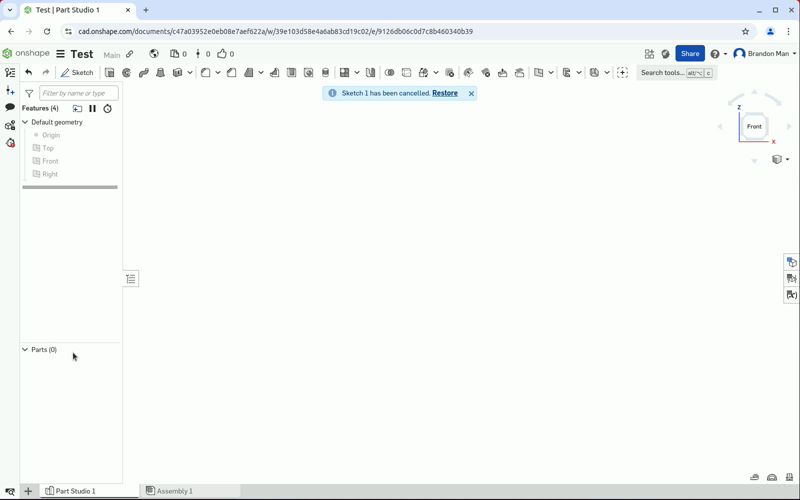
key(shift+s)
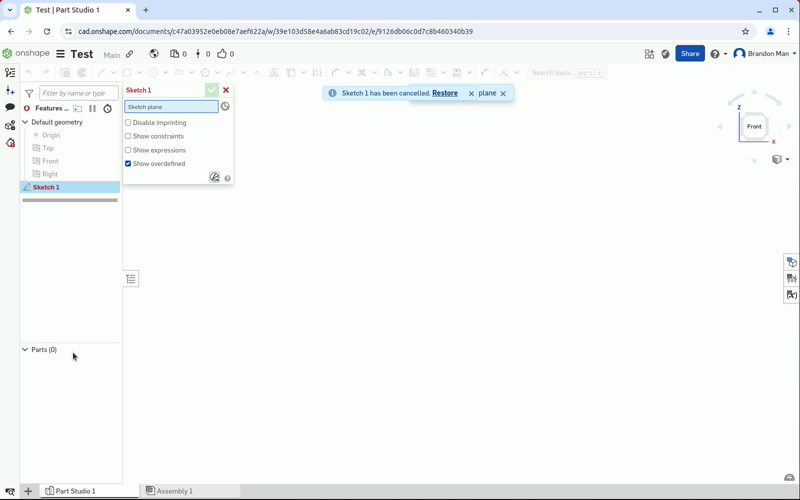
mouse_move(73, 163)
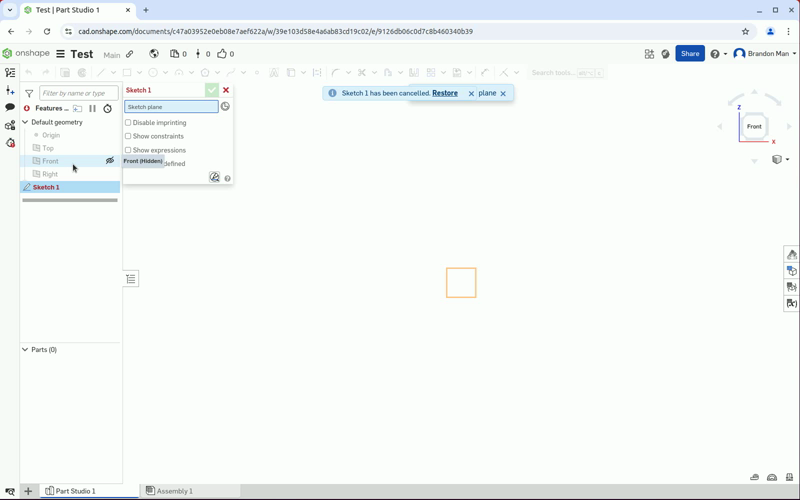
click(73, 163)
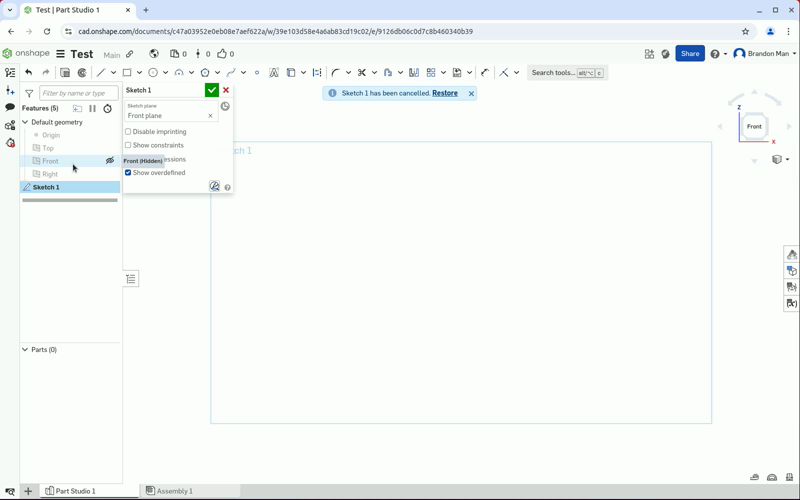
mouse_move(73, 352)
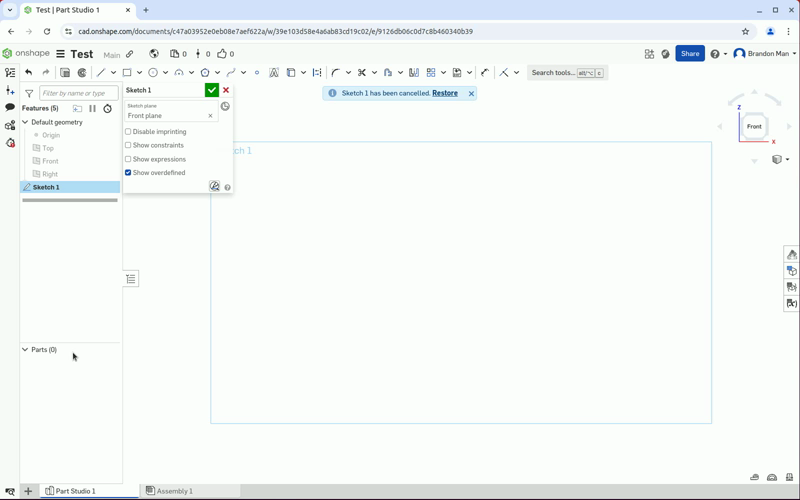
key(y)
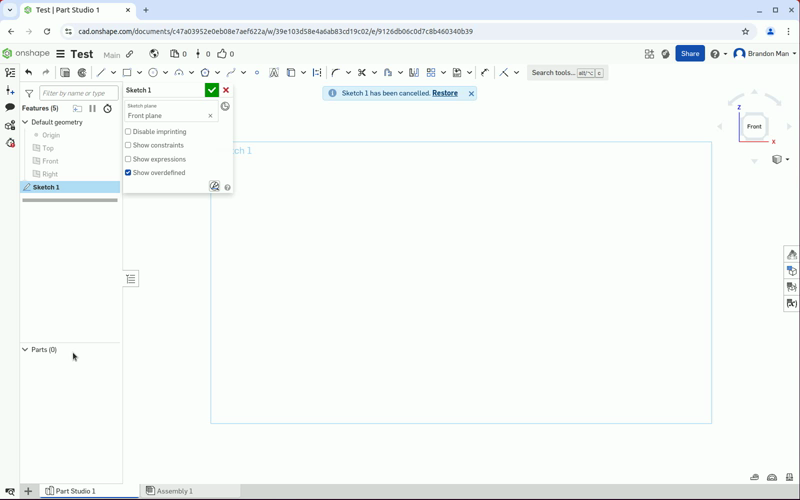
key(c)
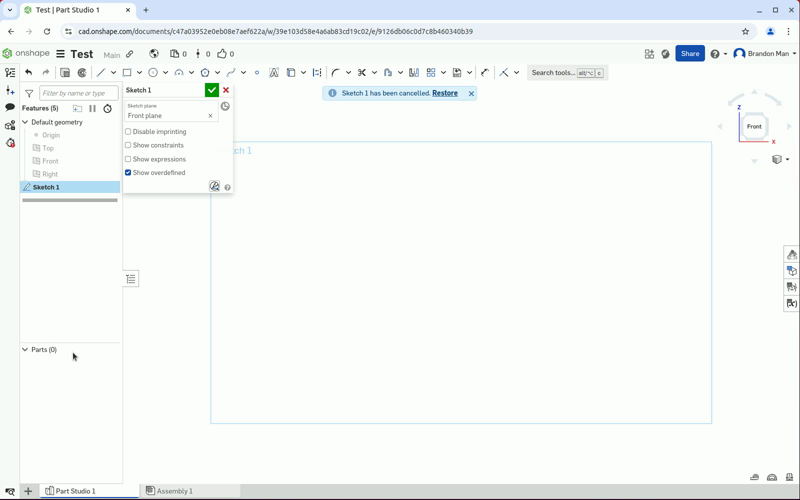
key_down(shift)
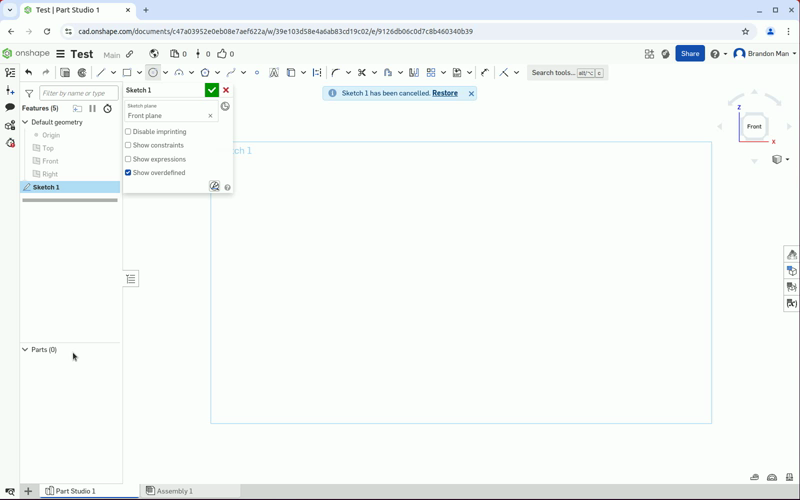
mouse_move(552, 282)
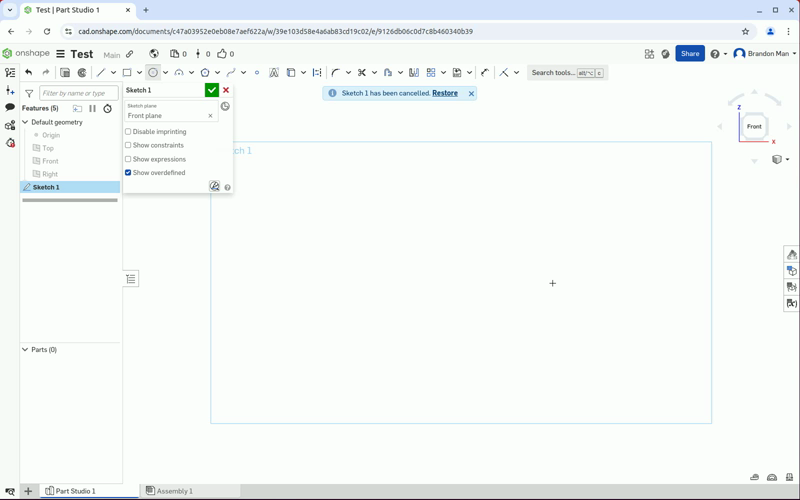
click(552, 282)
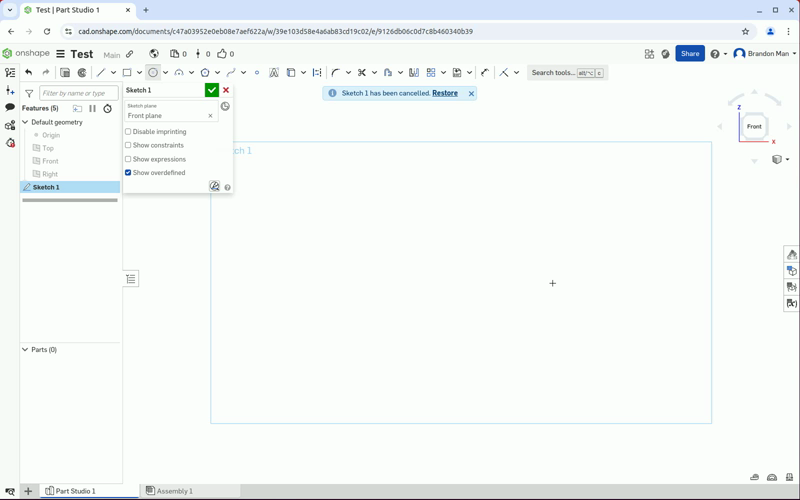
key_up(shift)
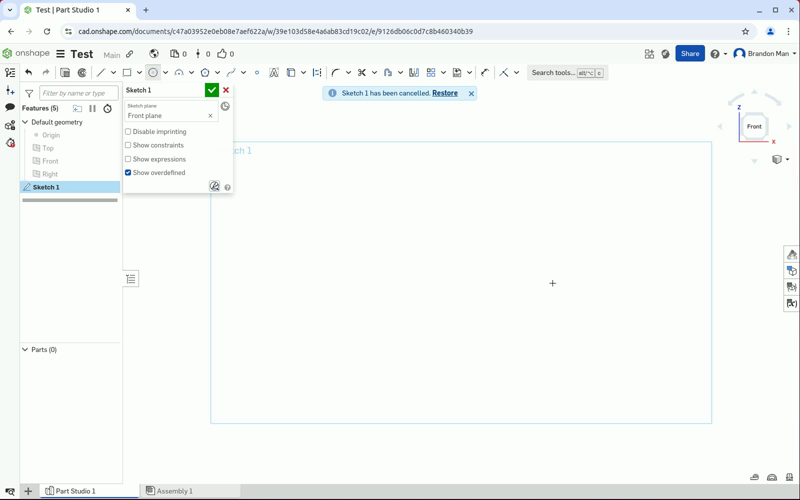
mouse_move(574, 282)
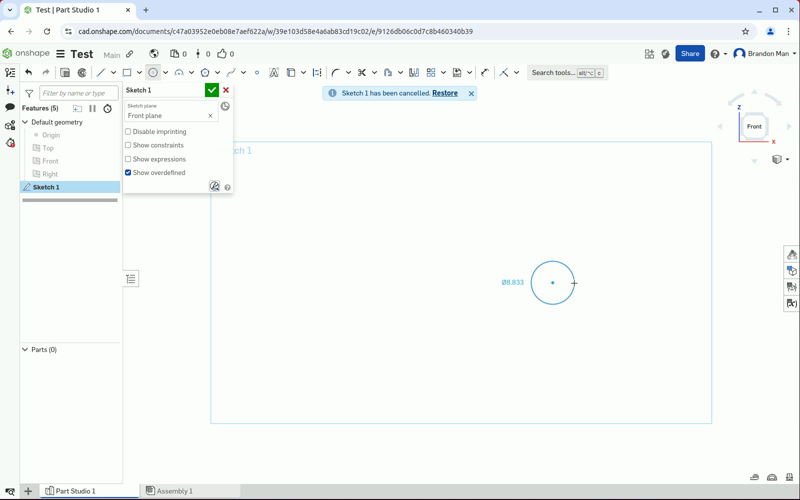
click(574, 282)
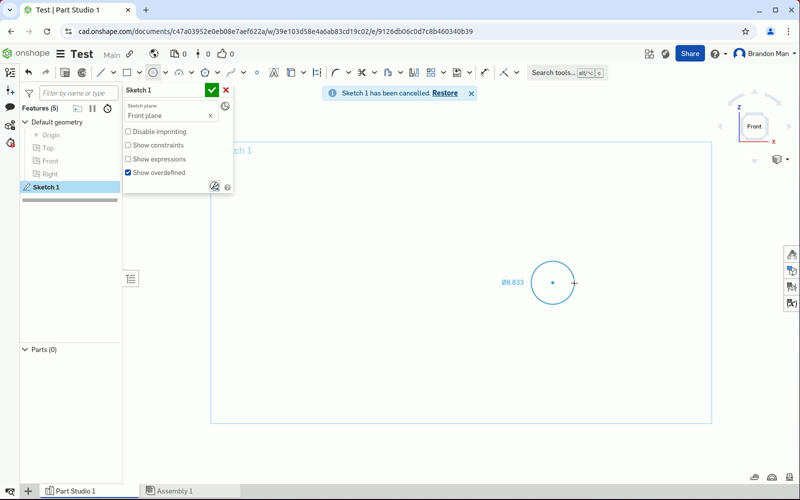
key(esc)
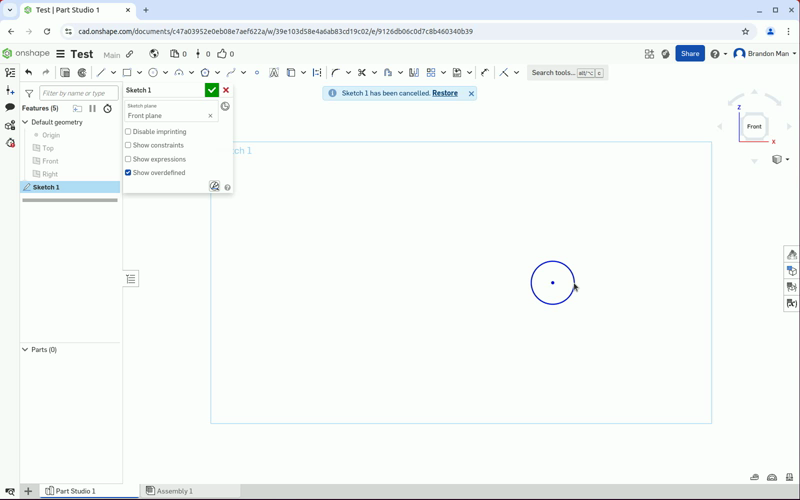
key(c)
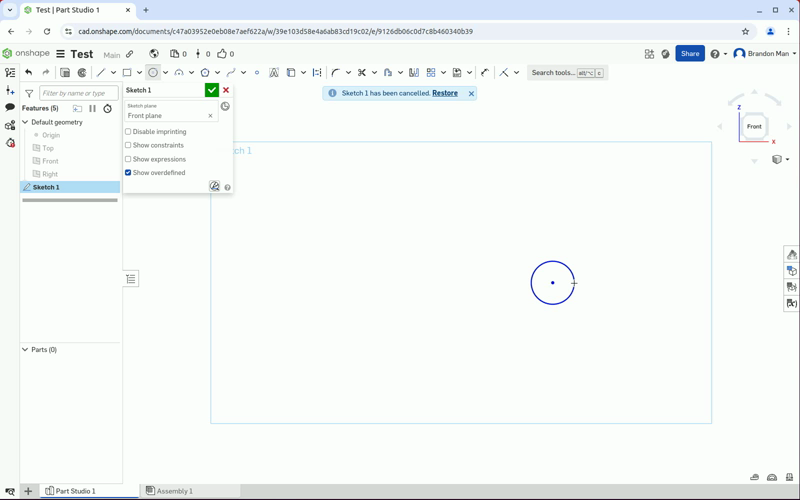
key_down(shift)
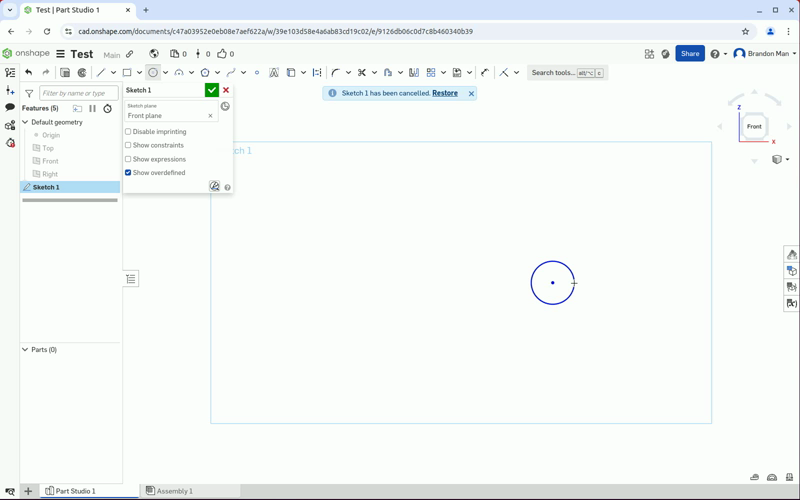
mouse_move(552, 282)
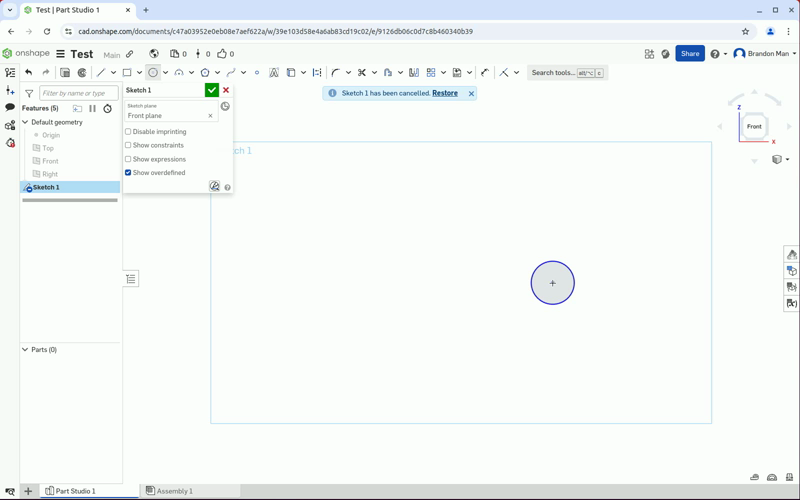
click(552, 282)
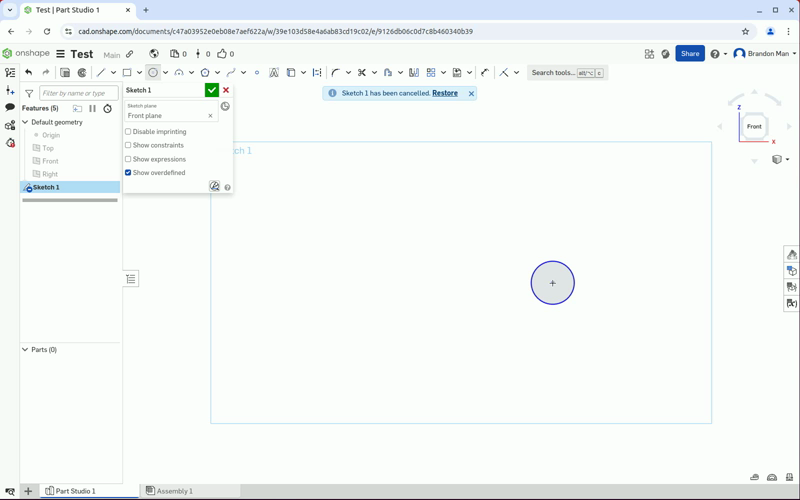
key_up(shift)
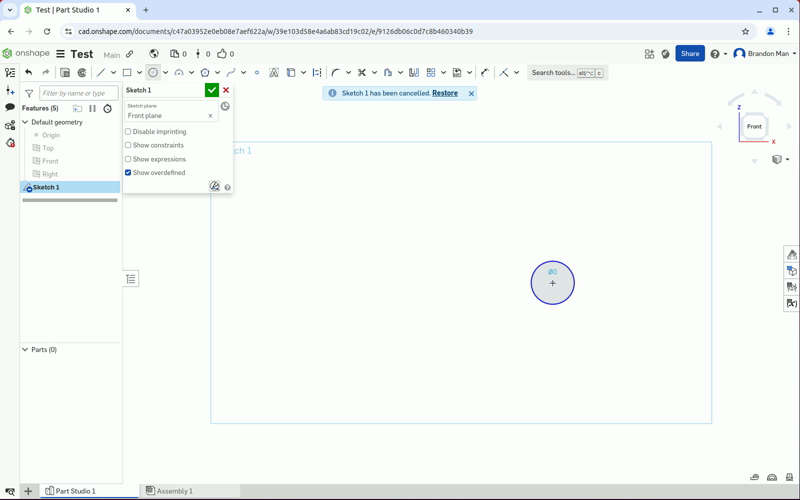
mouse_move(571, 282)
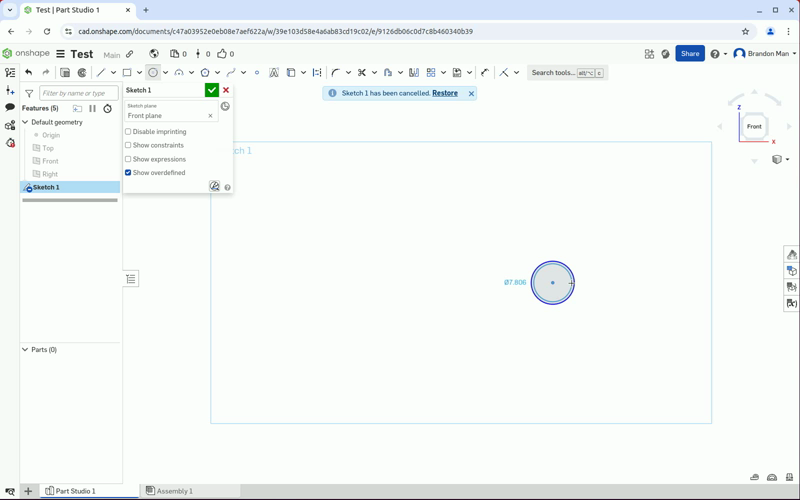
scroll(6)
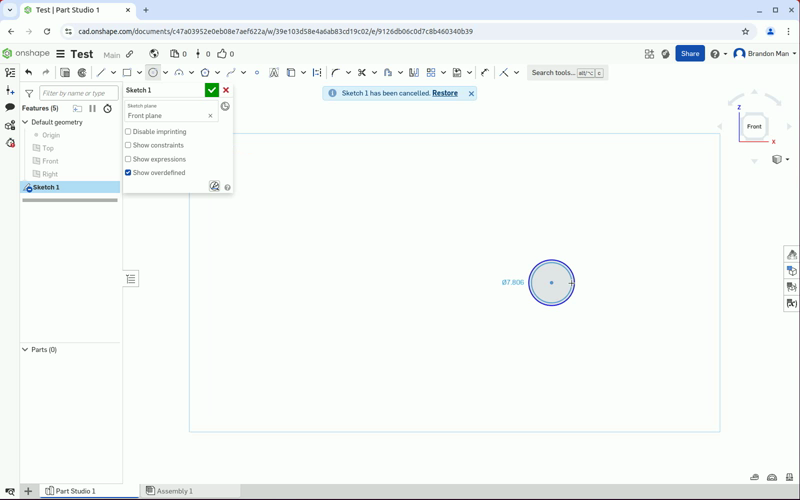
scroll(6)
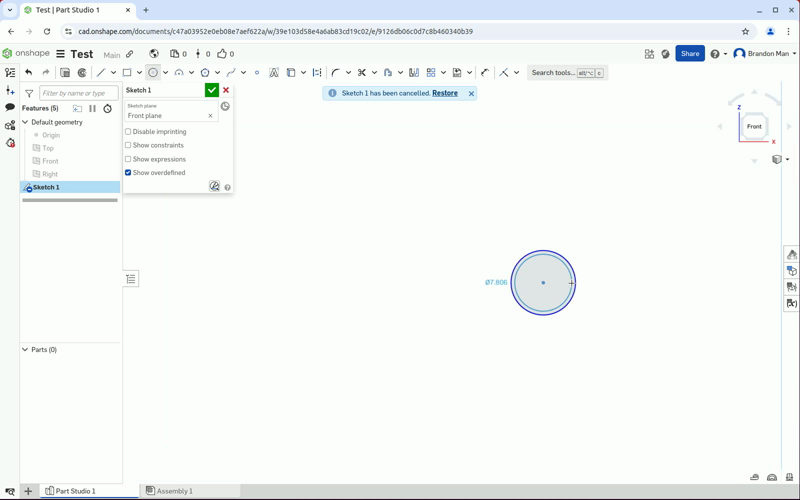
scroll(6)
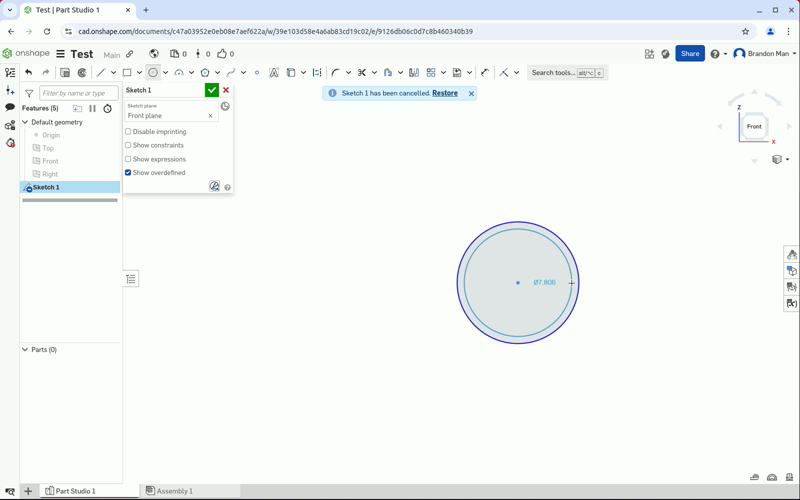
scroll(6)
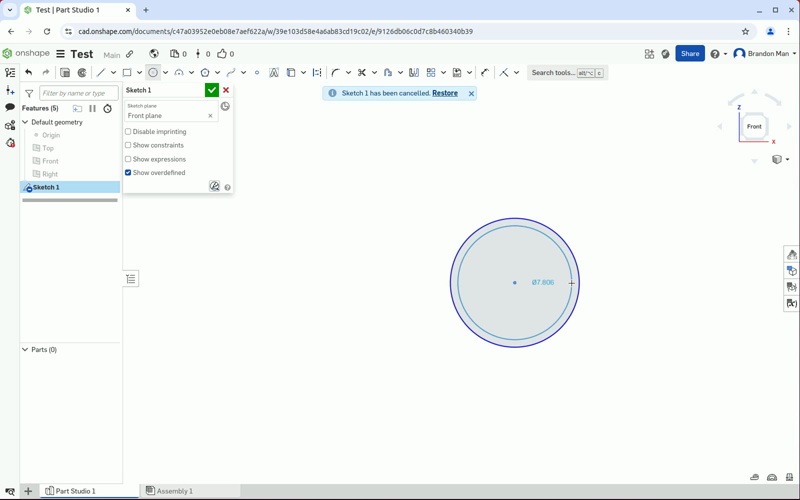
scroll(6)
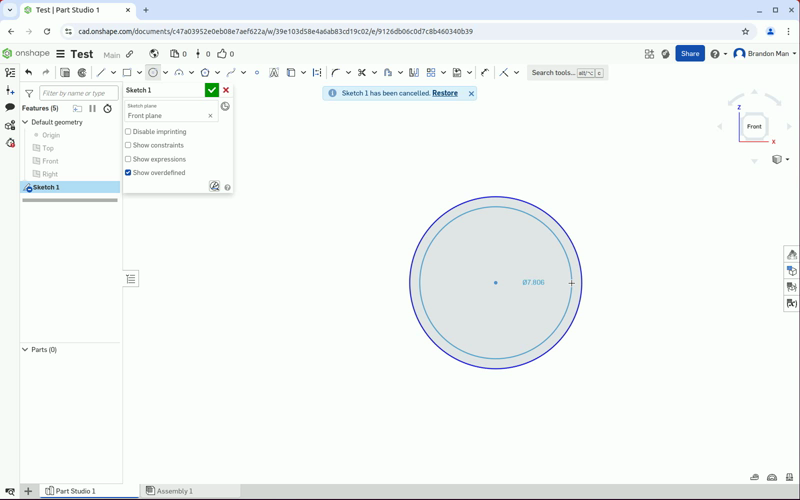
scroll(6)
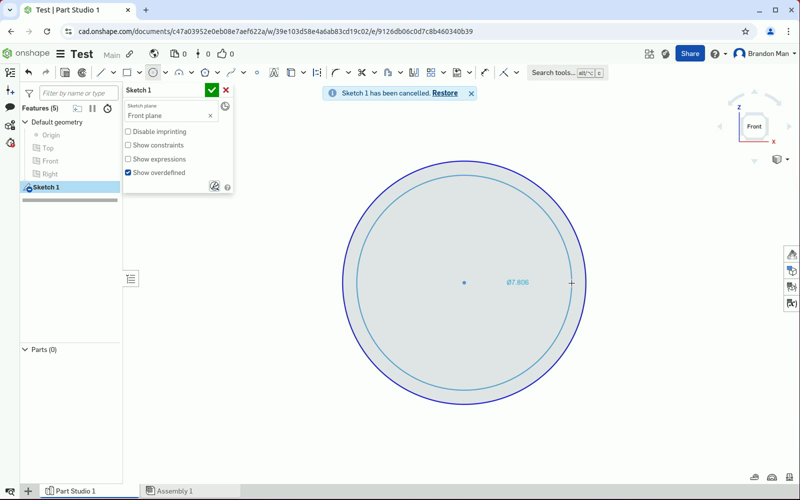
scroll(6)
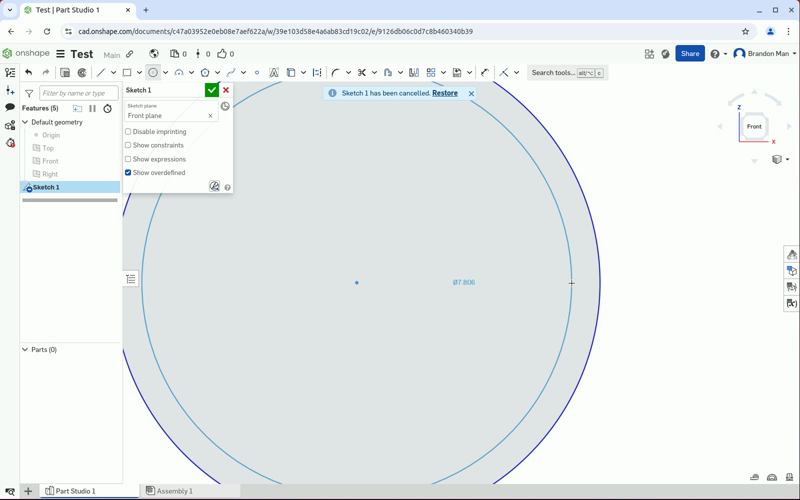
click(571, 282)
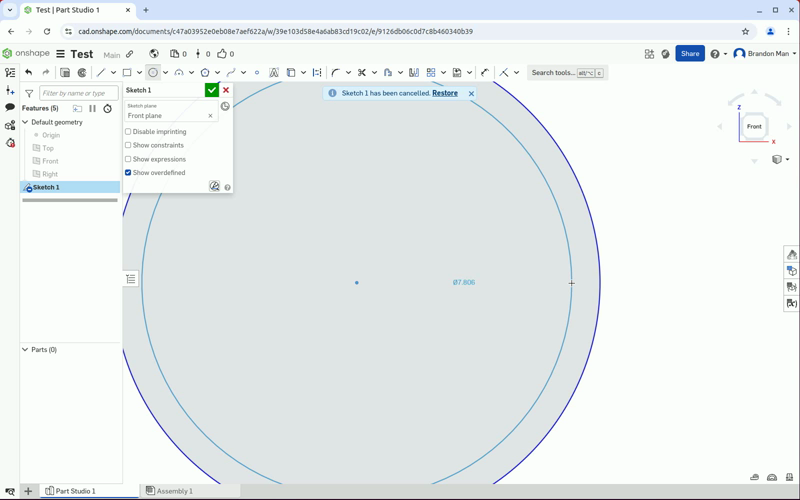
scroll(-6)
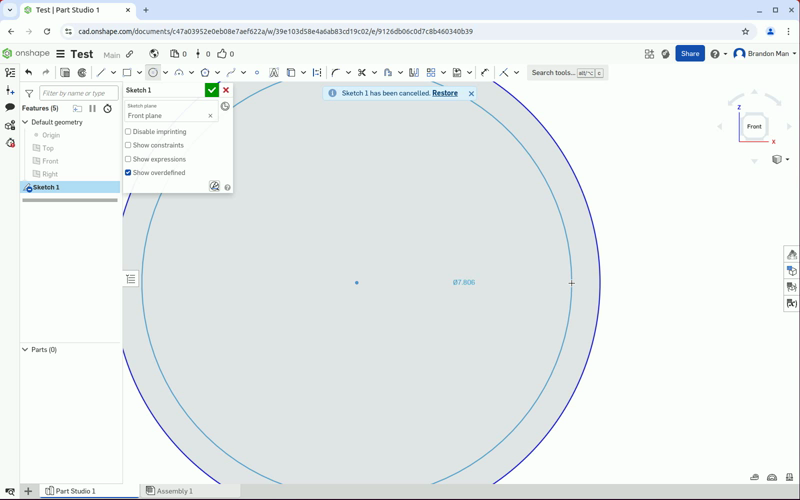
scroll(-6)
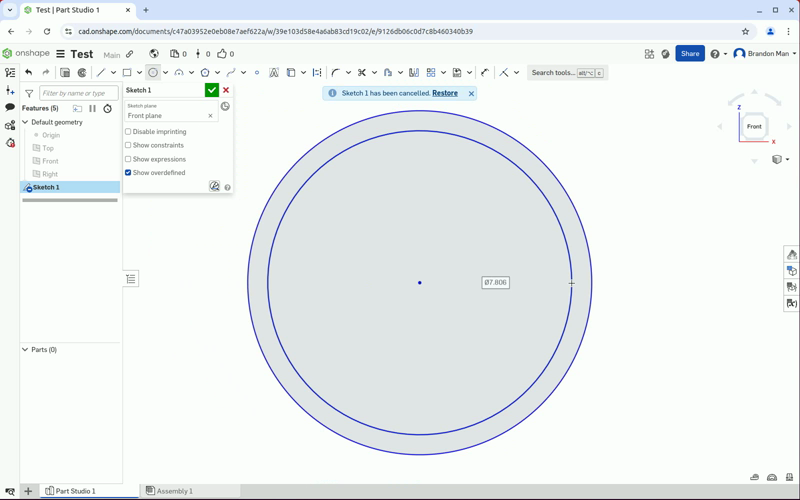
scroll(-6)
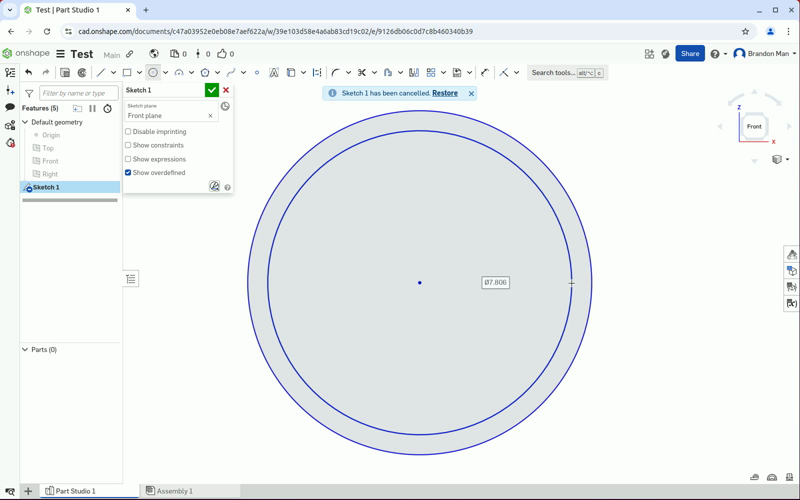
scroll(-6)
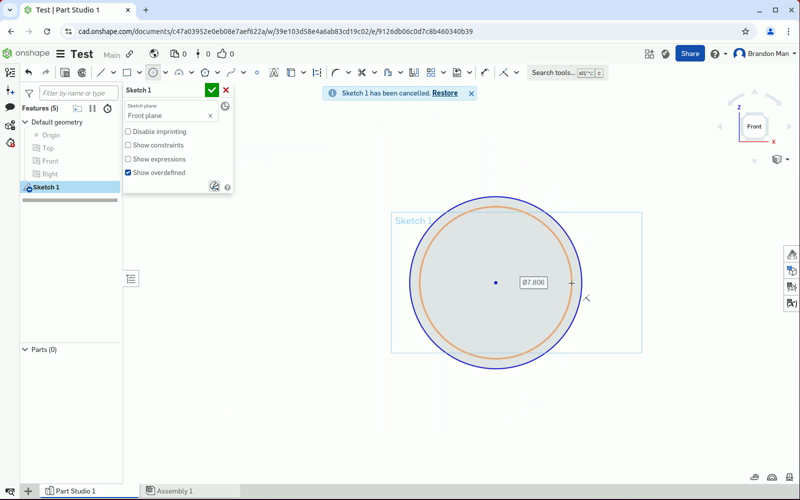
scroll(-6)
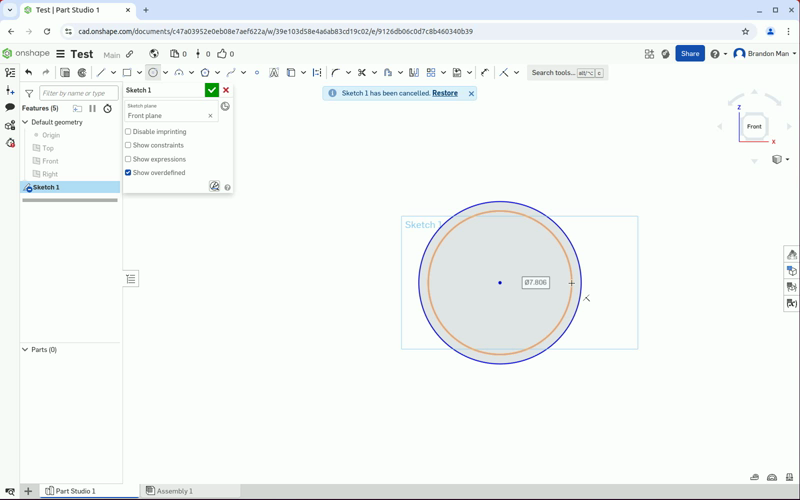
scroll(-6)
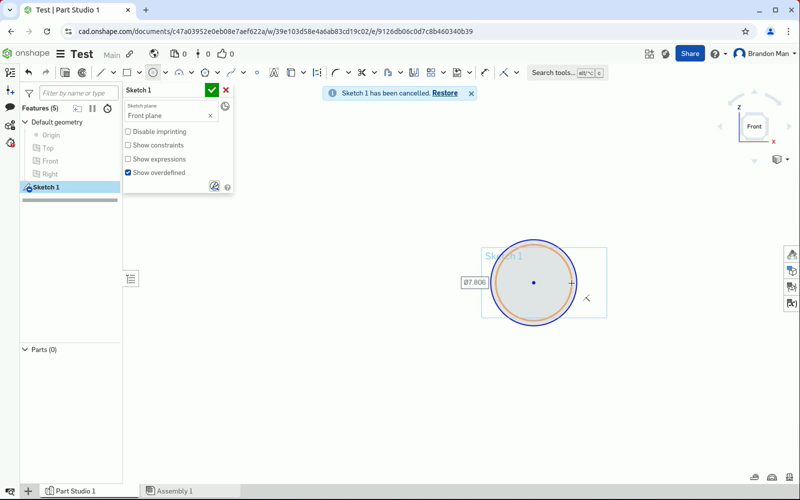
scroll(-6)
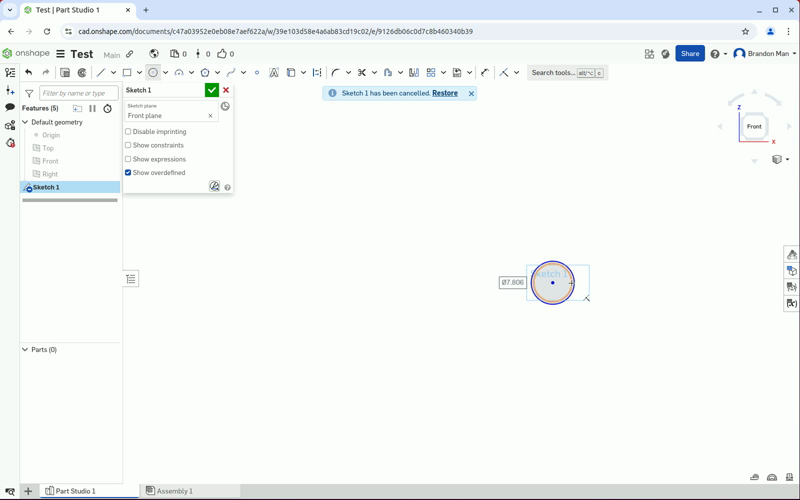
key(esc)
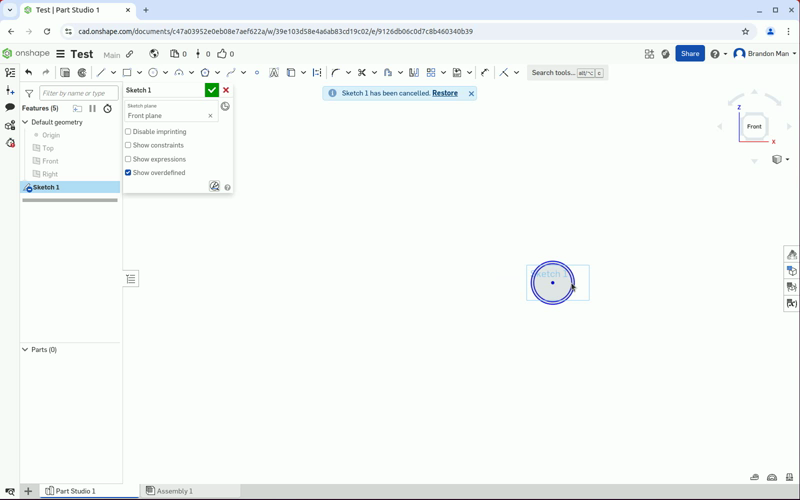
mouse_move(533, 287)
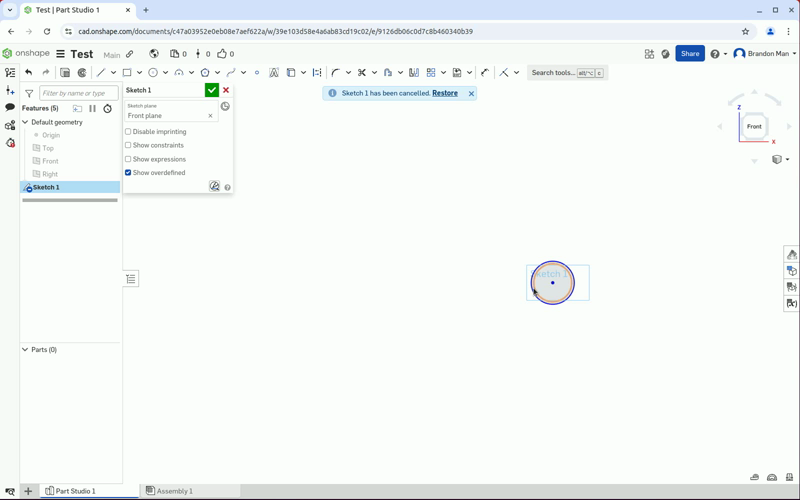
scroll(6)
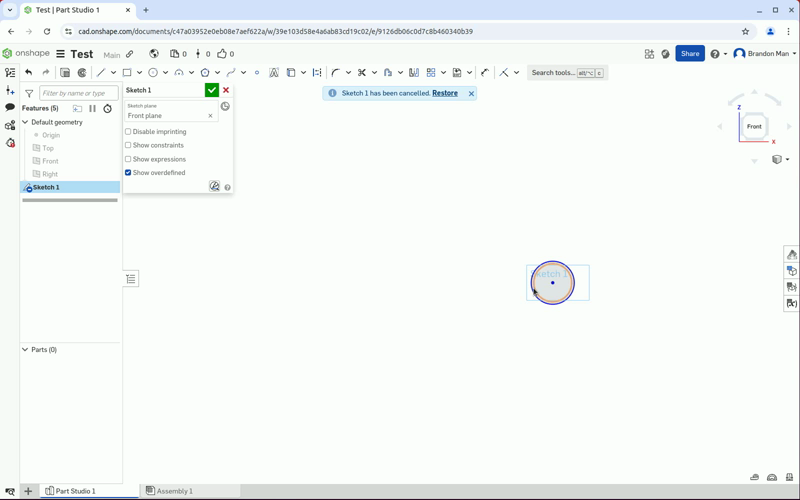
scroll(6)
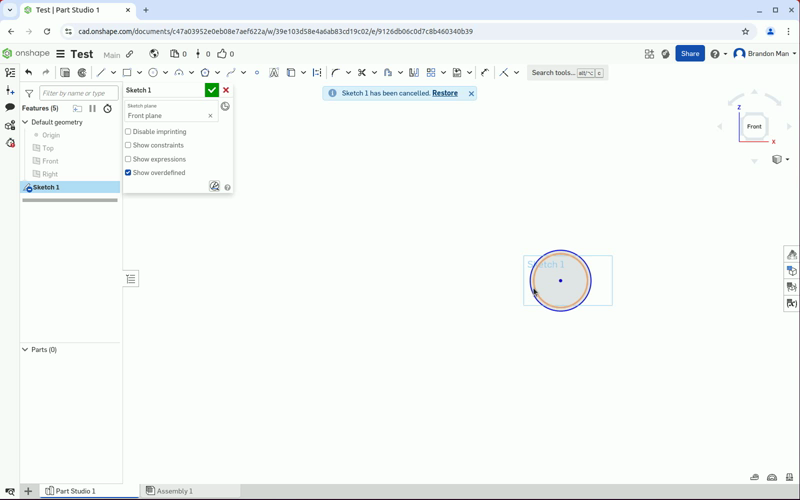
scroll(6)
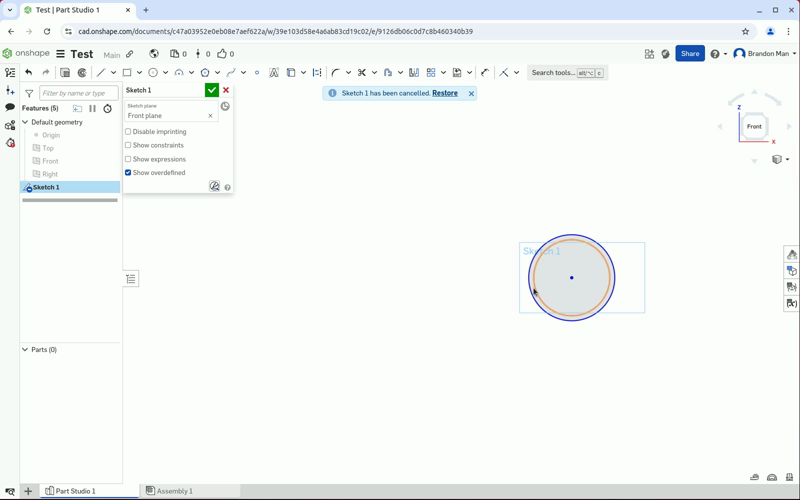
scroll(6)
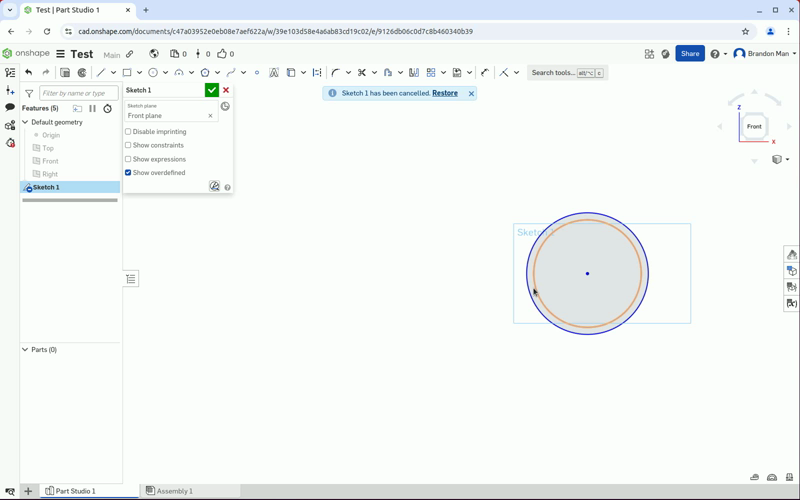
scroll(6)
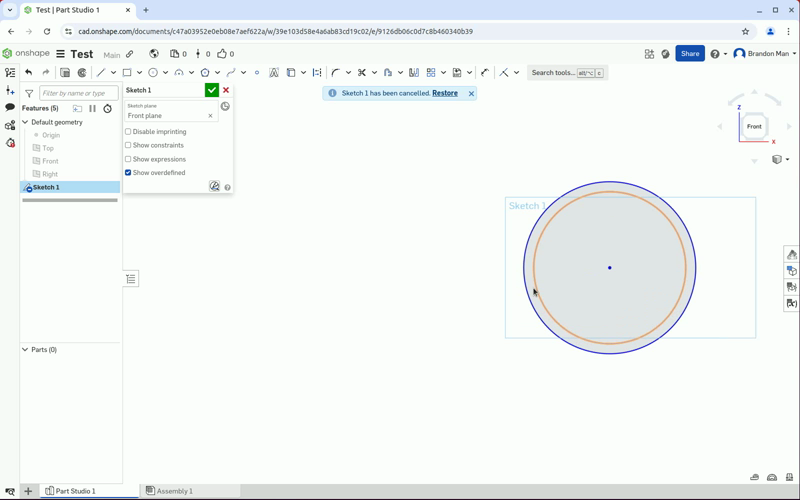
scroll(6)
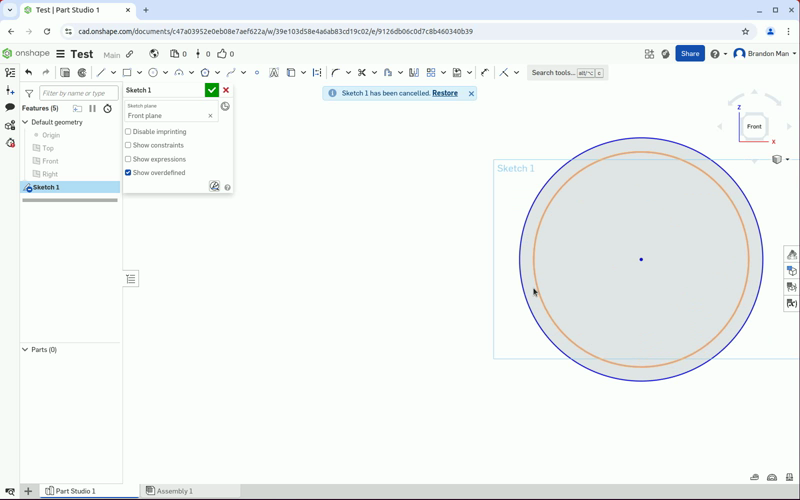
scroll(6)
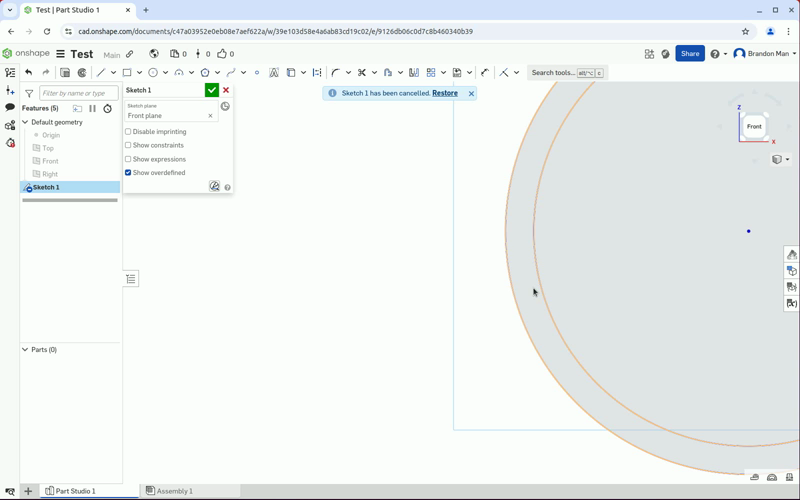
click(533, 287)
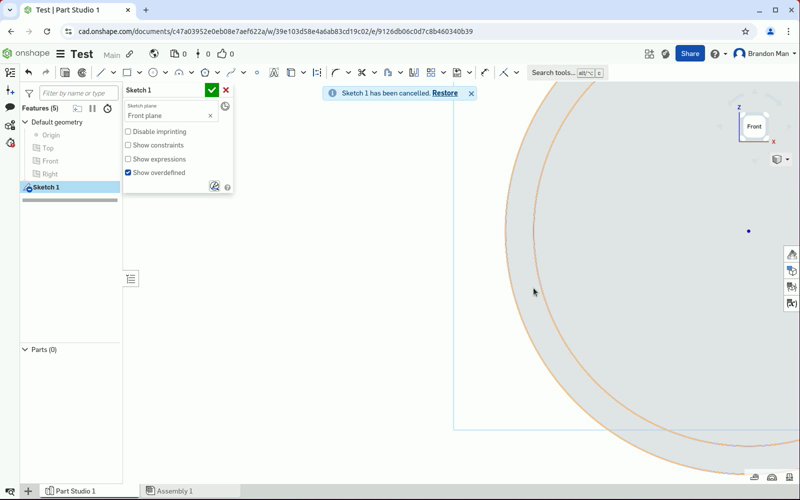
scroll(-6)
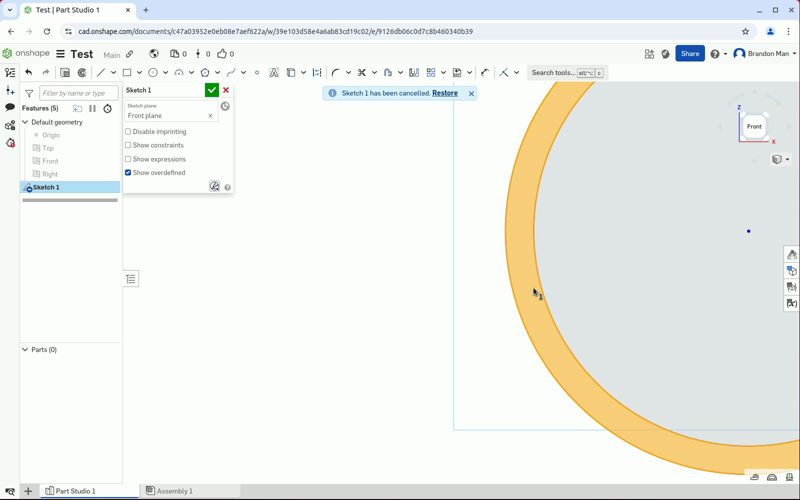
scroll(-6)
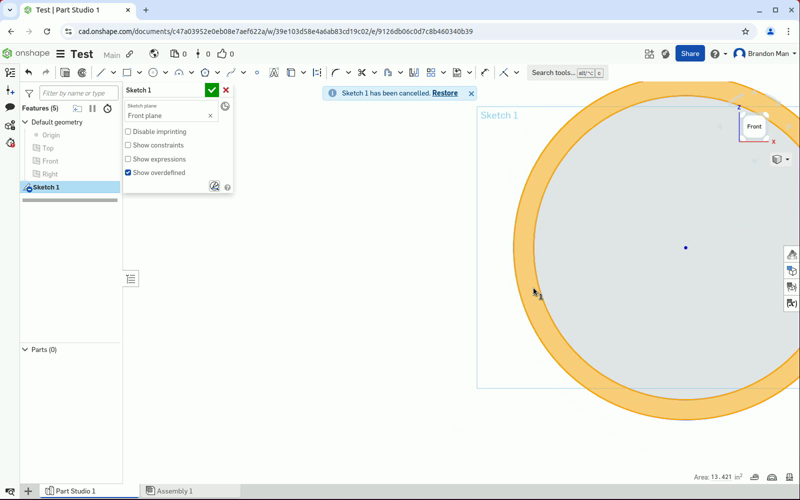
scroll(-6)
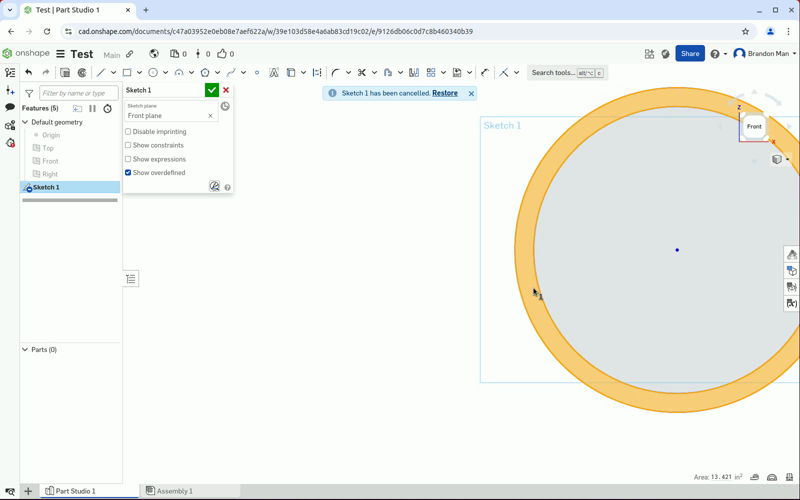
scroll(-6)
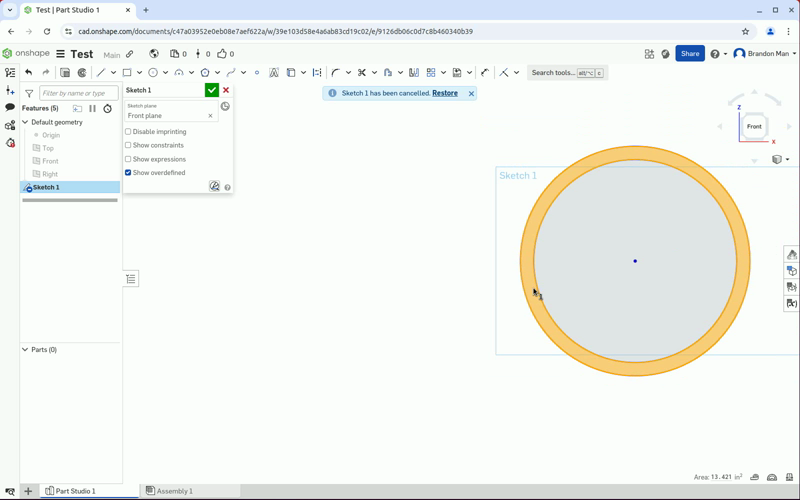
scroll(-6)
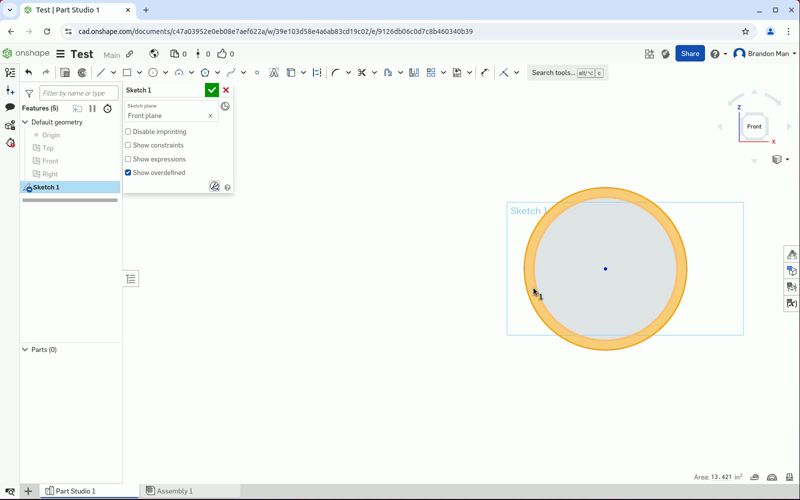
scroll(-6)
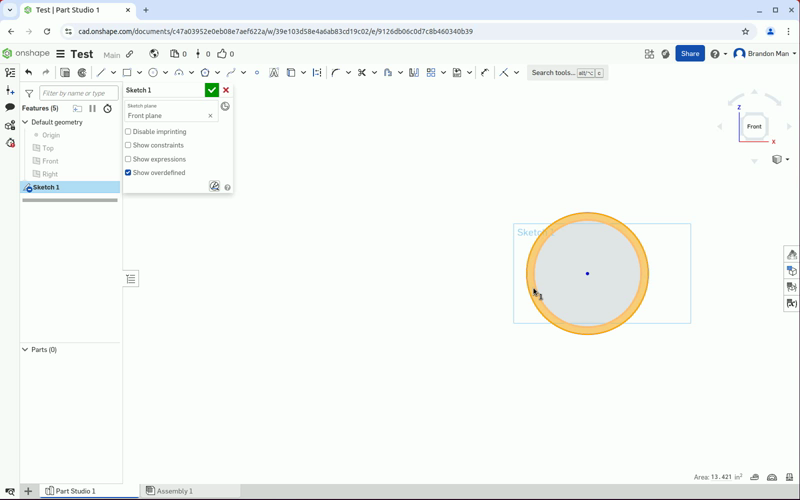
scroll(-6)
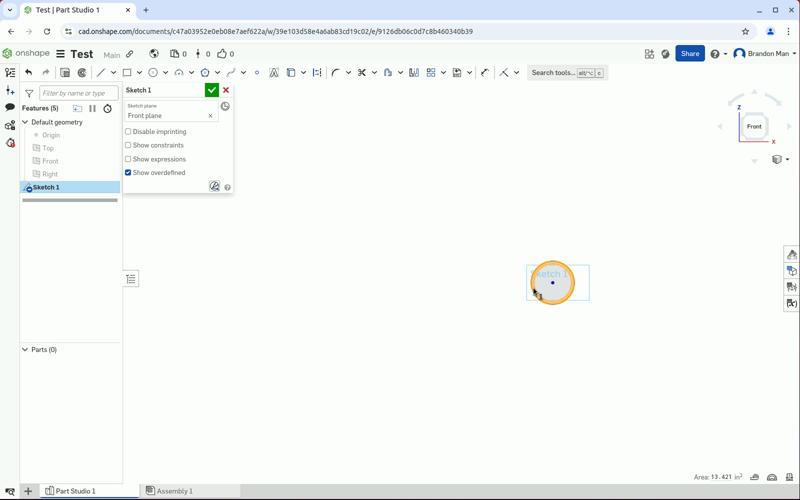
mouse_move(73, 352)
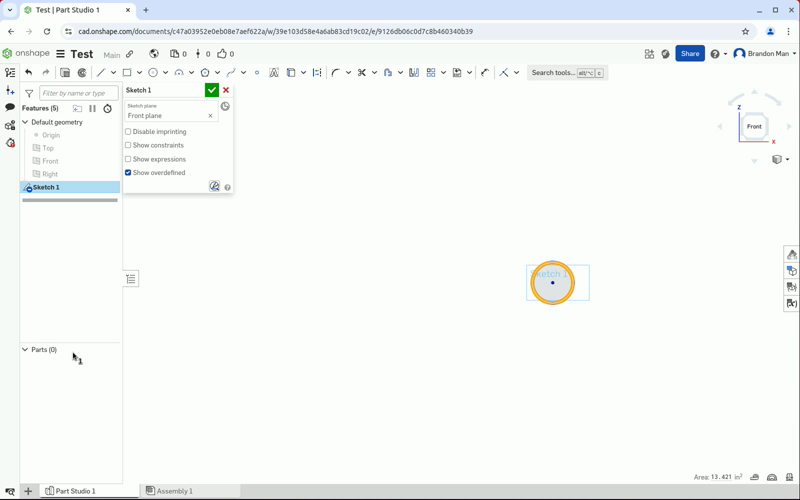
key(shift+y)
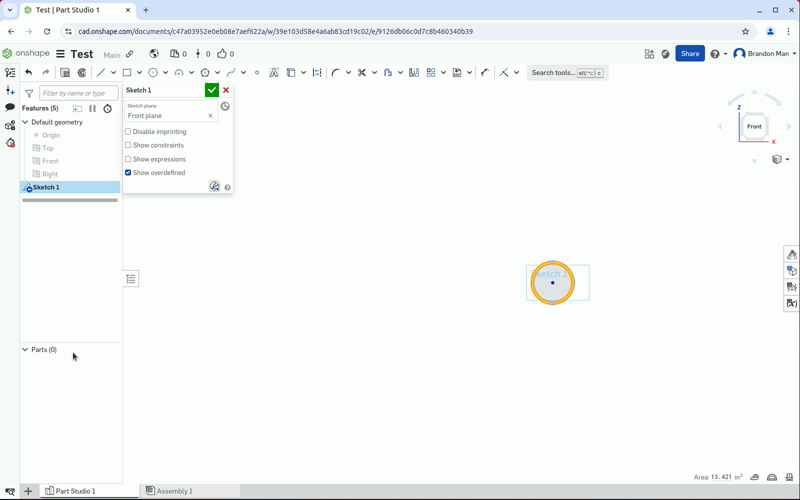
key(shift+e)
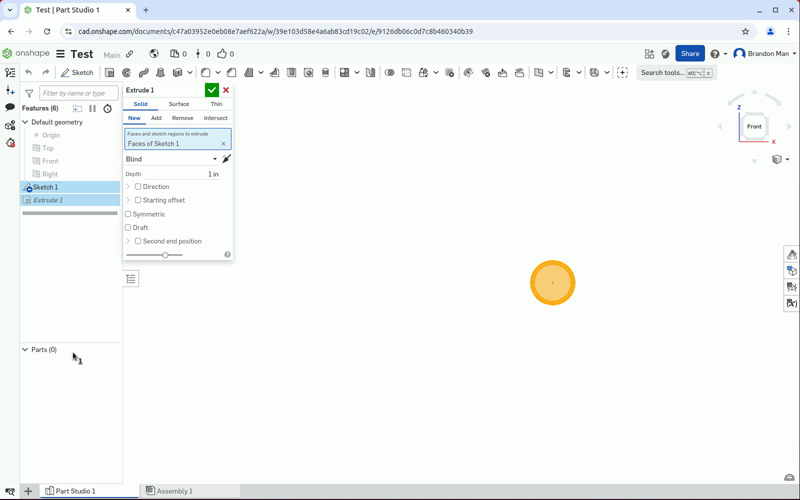
mouse_move(143, 106)
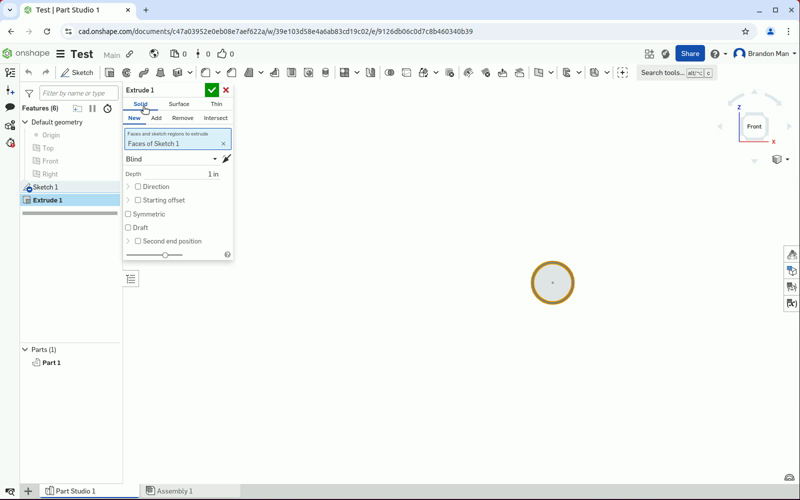
click(143, 106)
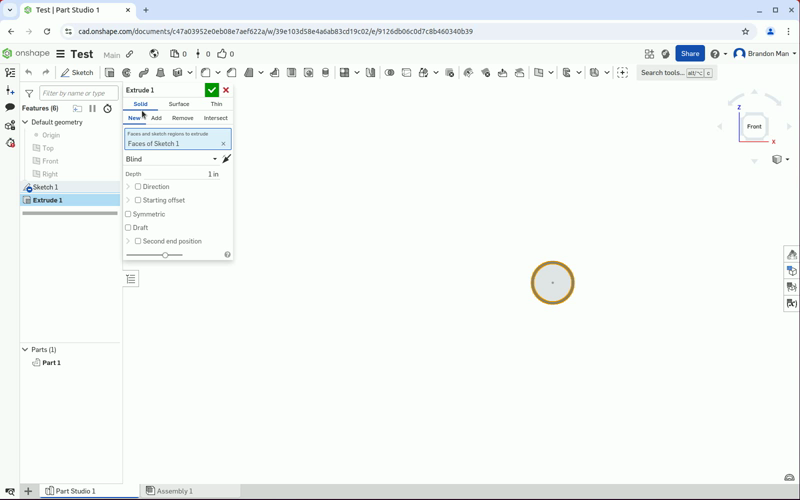
mouse_move(137, 120)
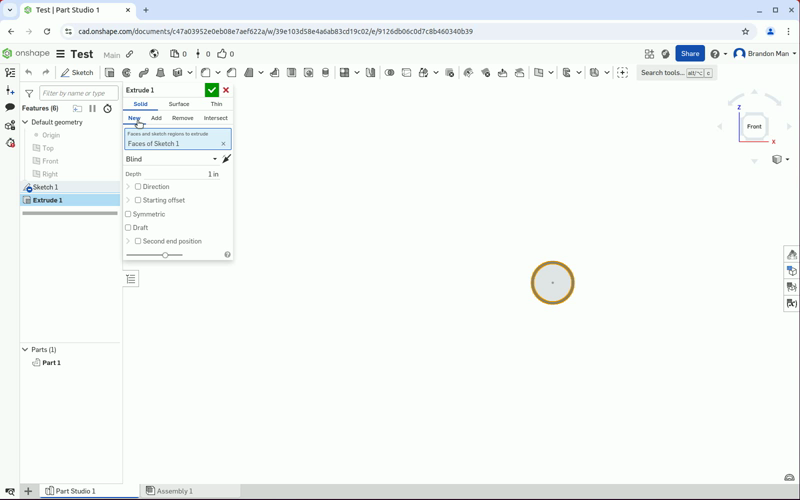
click(137, 120)
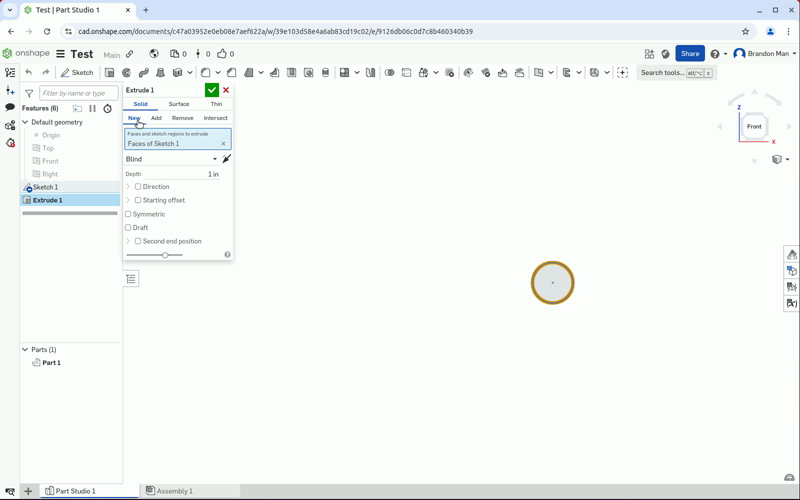
key(tab, 4)
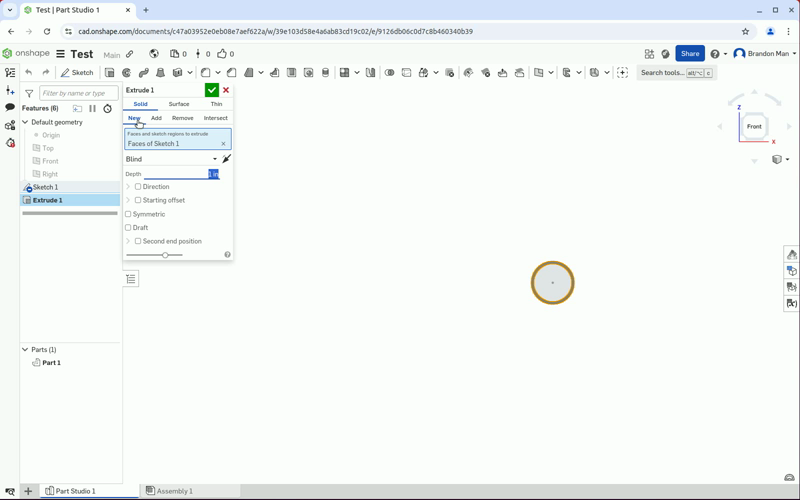
text(3.851)
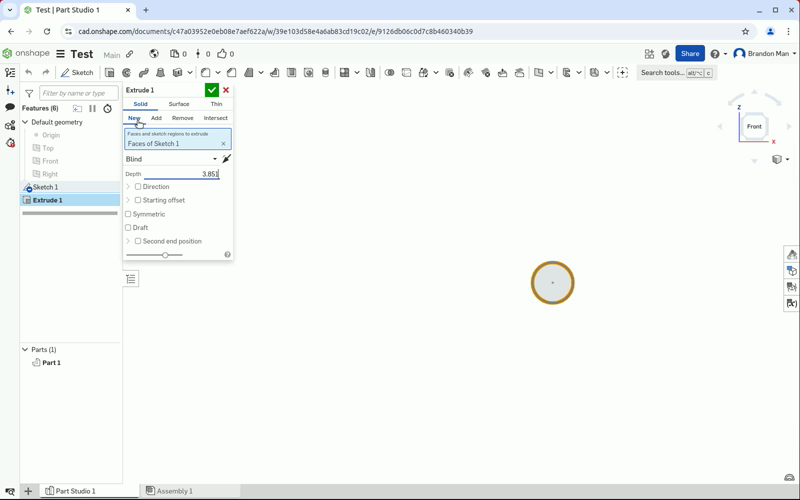
key(enter)
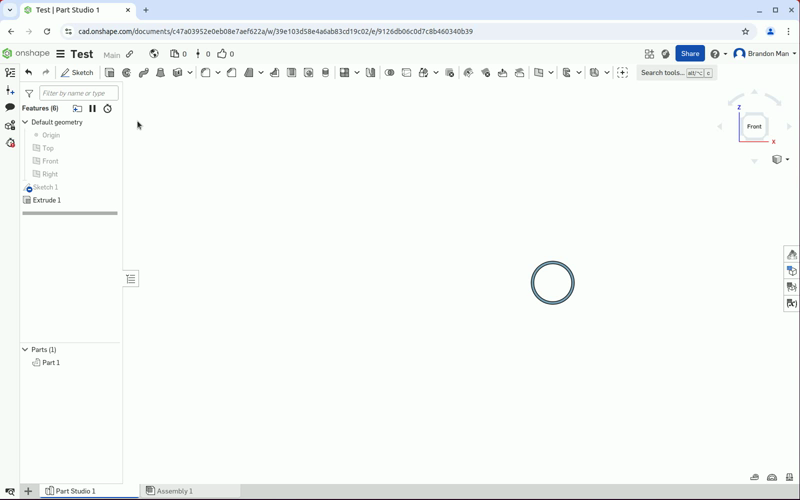
key(shift+h)
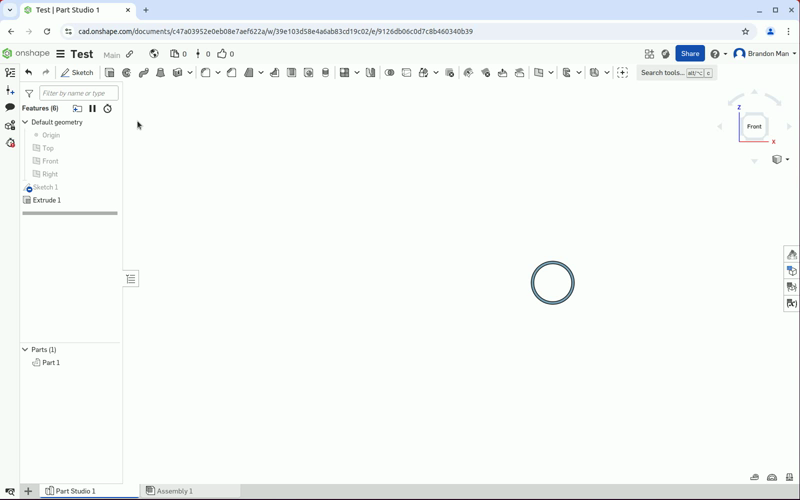
key(shift+h)
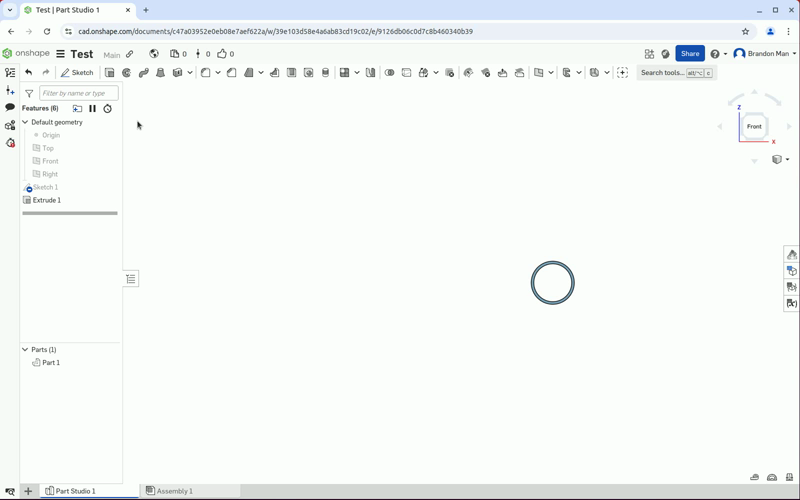
mouse_move(73, 189)
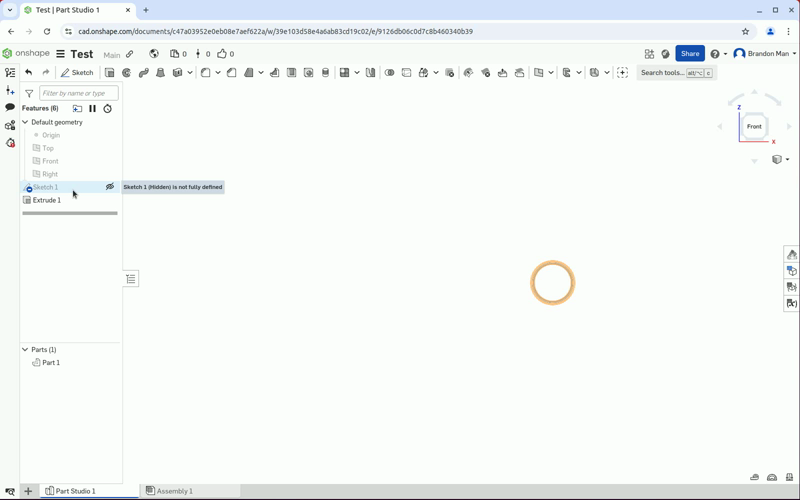
click(73, 189)
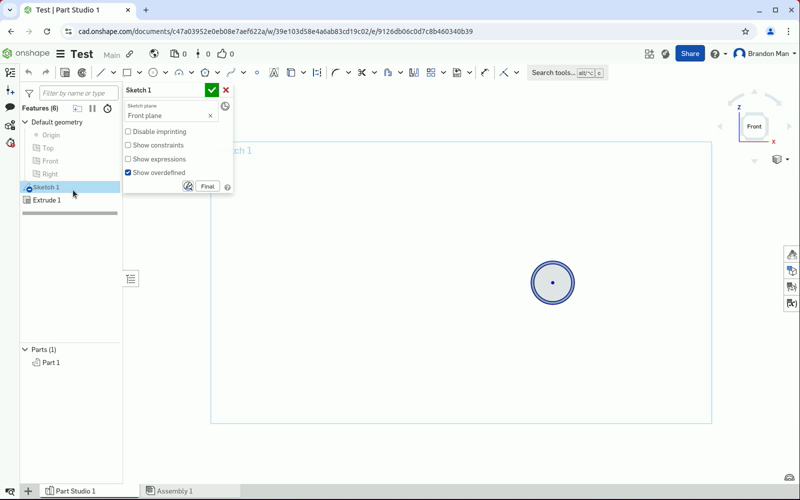
mouse_move(229, 92)
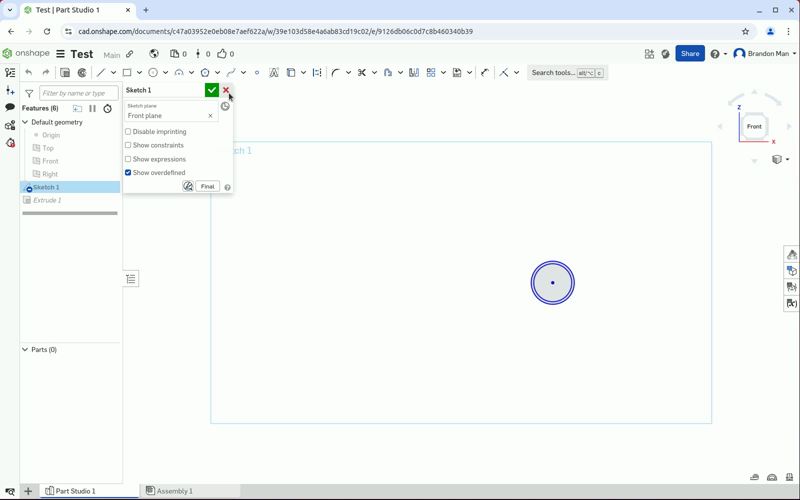
click(229, 92)
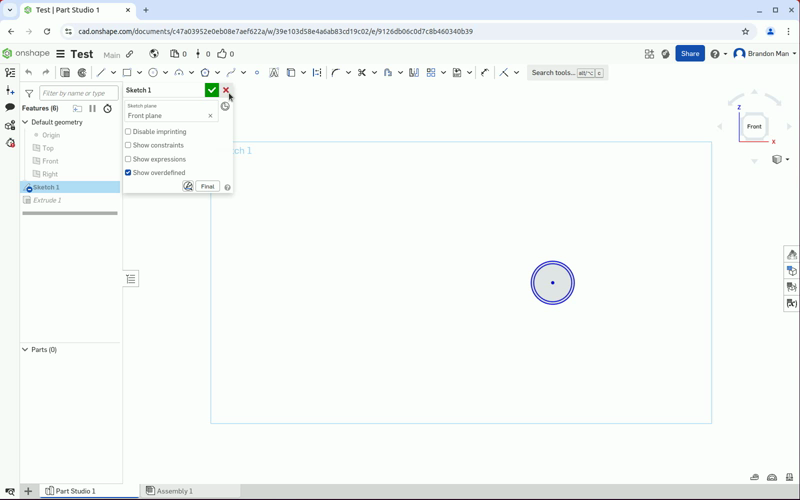
key(shift+s)
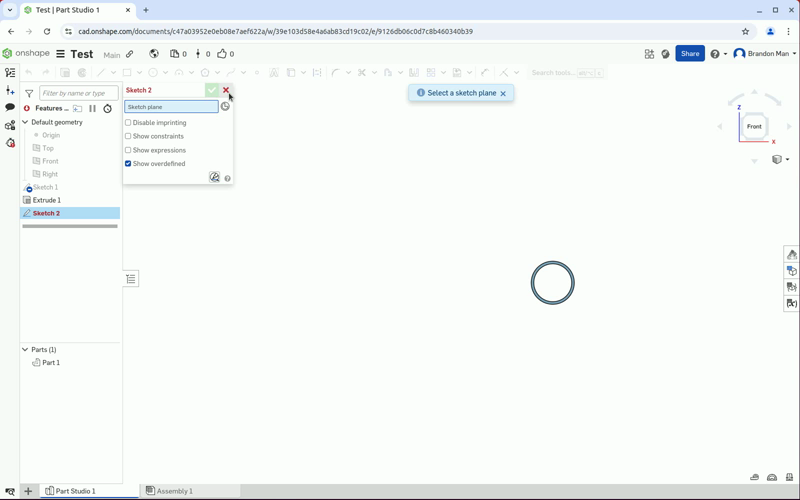
mouse_move(73, 163)
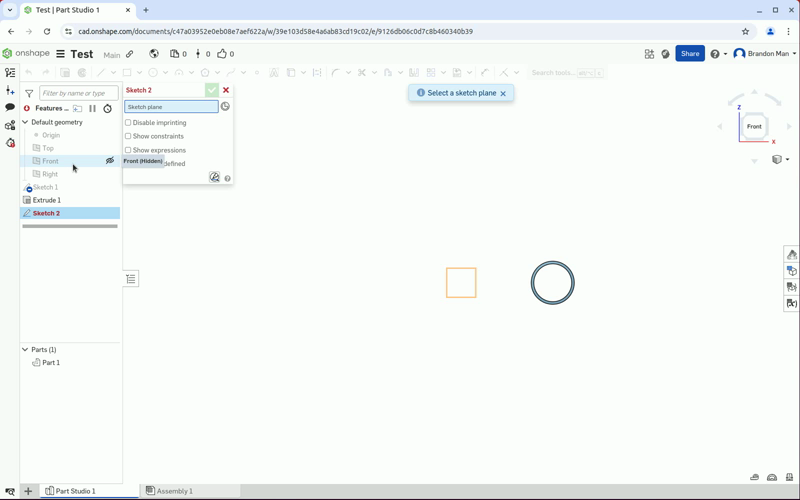
click(73, 163)
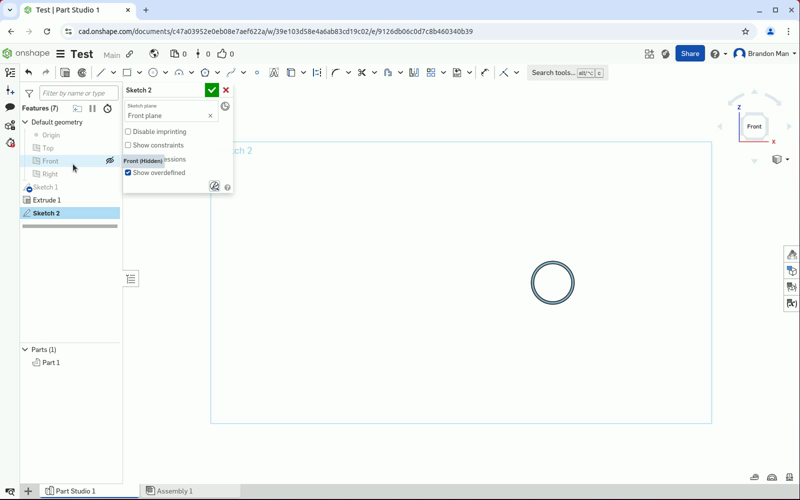
mouse_move(73, 352)
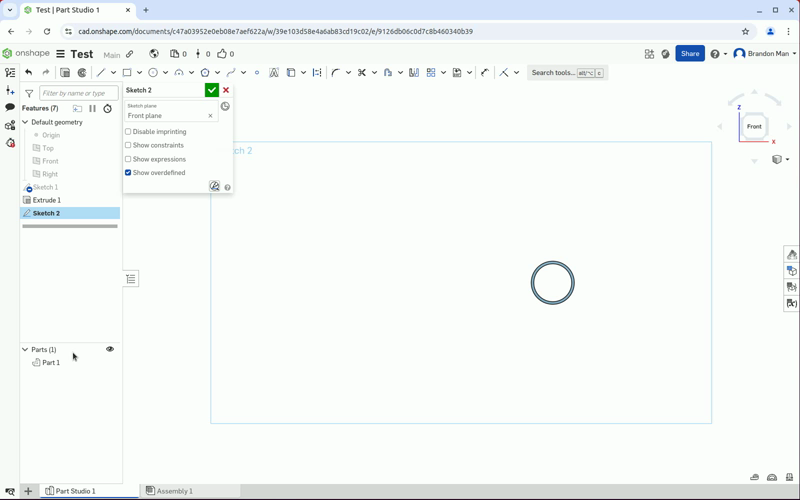
key(y)
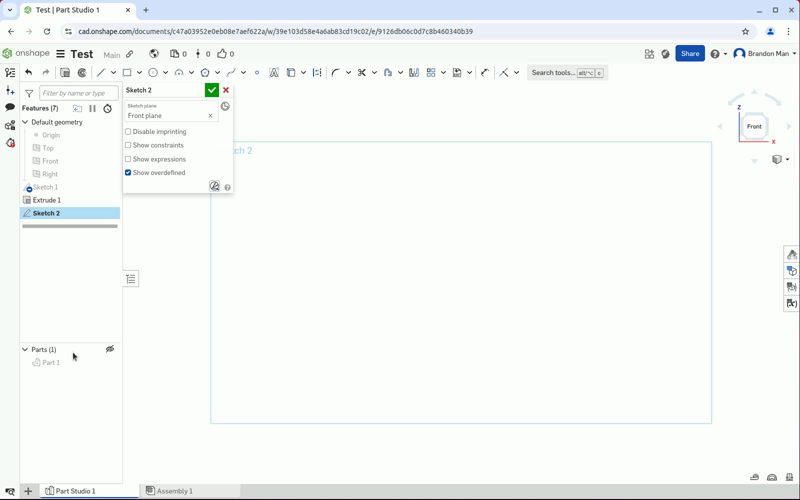
key(l)
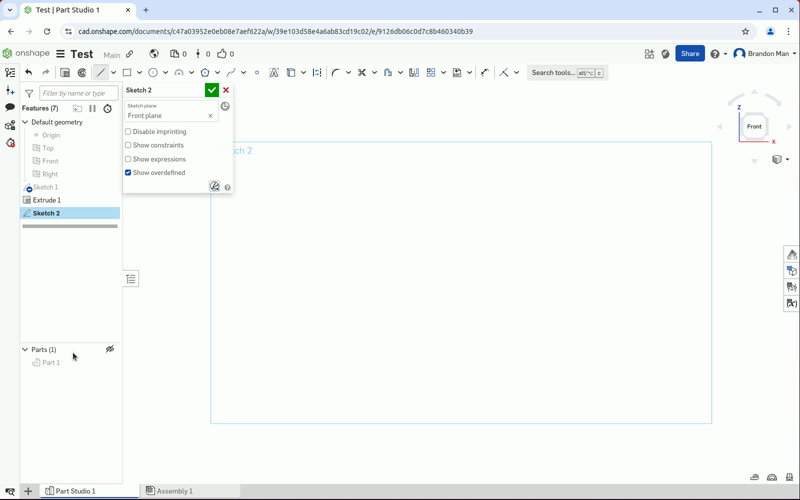
key_down(shift)
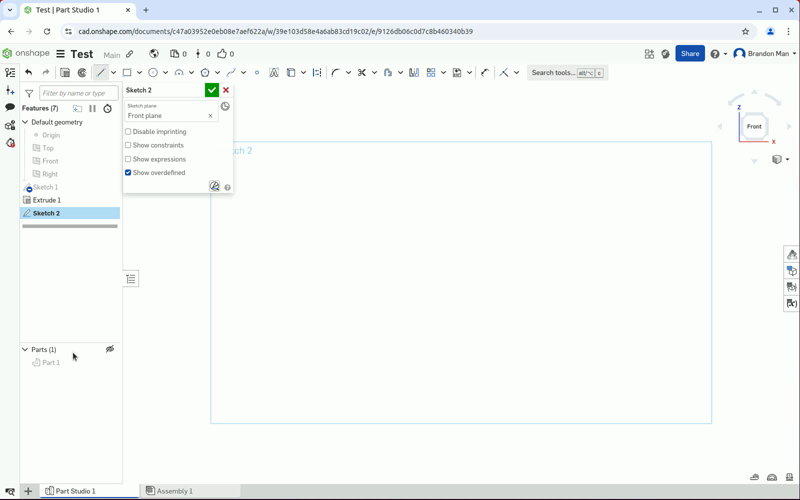
mouse_move(460, 288)
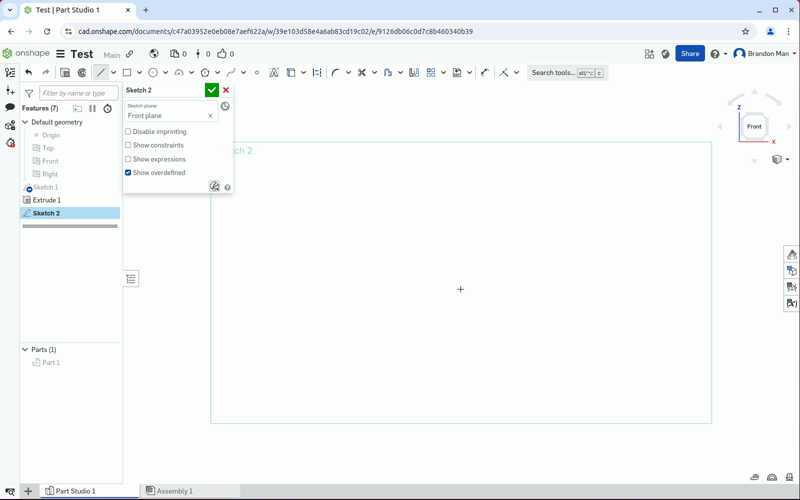
click(460, 288)
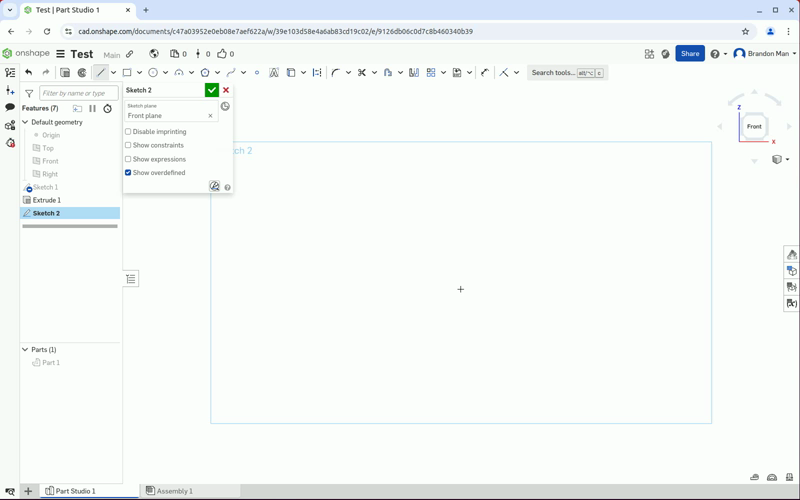
key_up(shift)
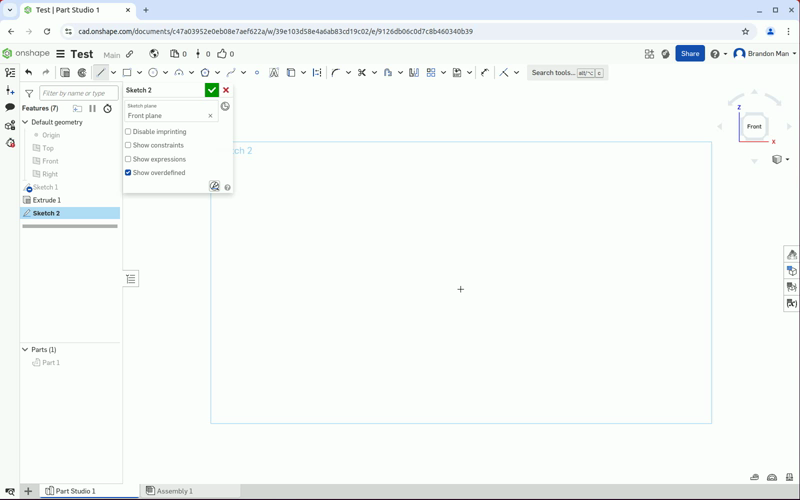
key_down(shift)
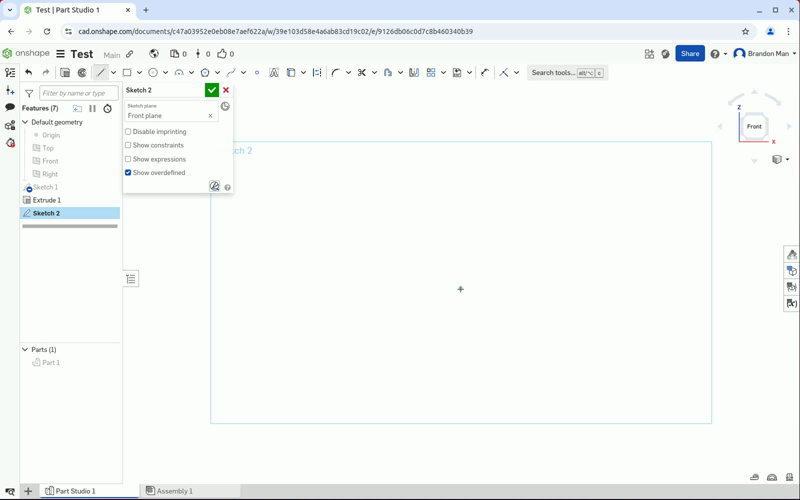
mouse_move(549, 303)
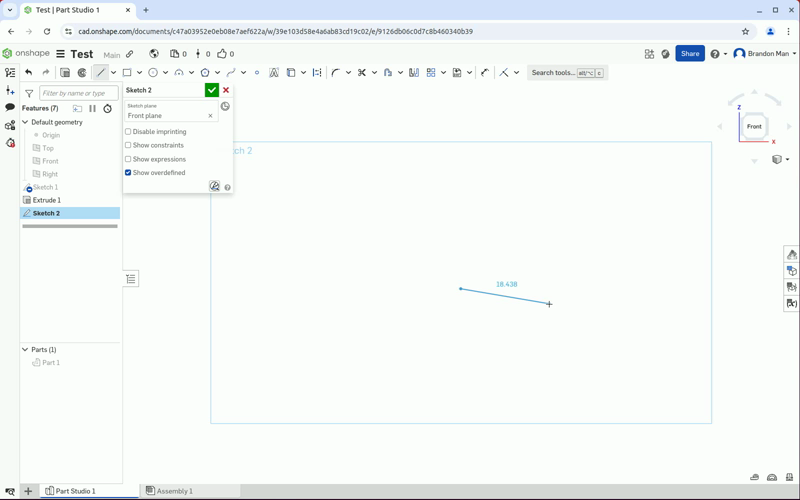
click(549, 303)
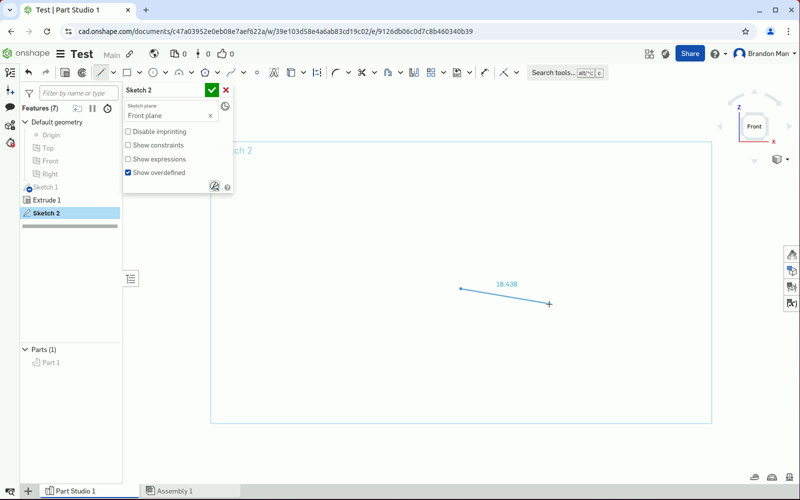
key_up(shift)
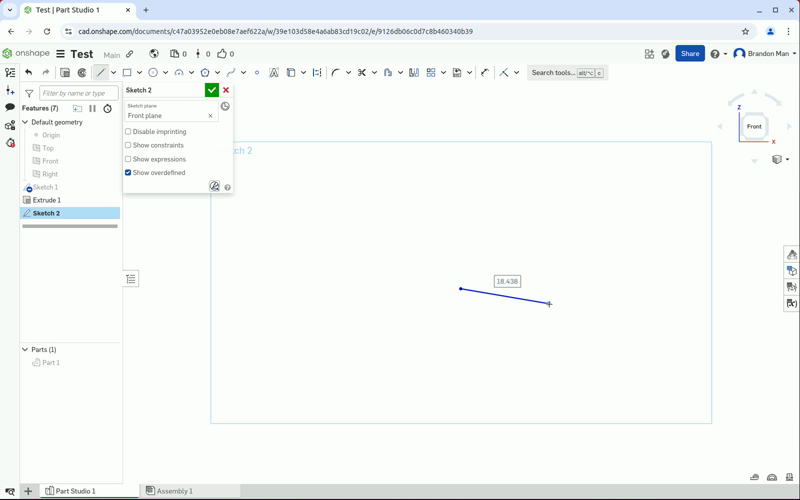
key(esc)
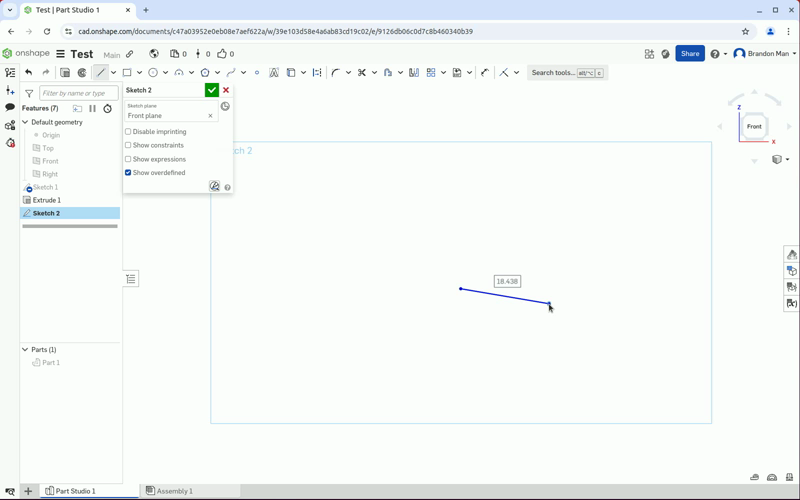
key(a)
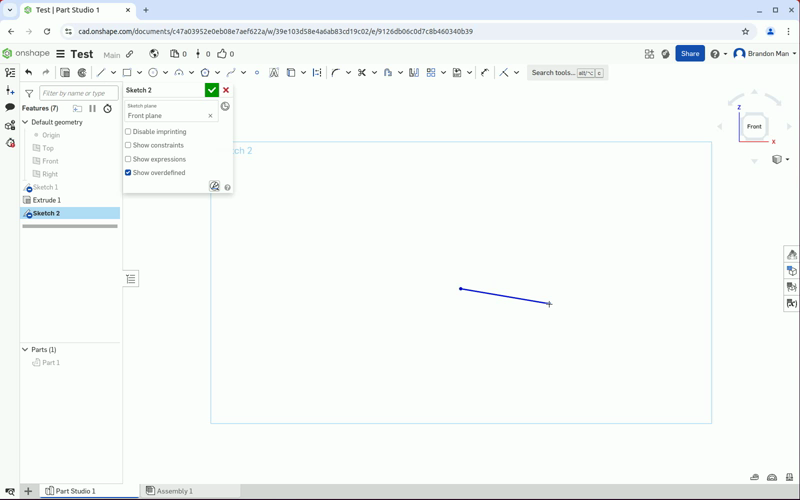
mouse_move(549, 303)
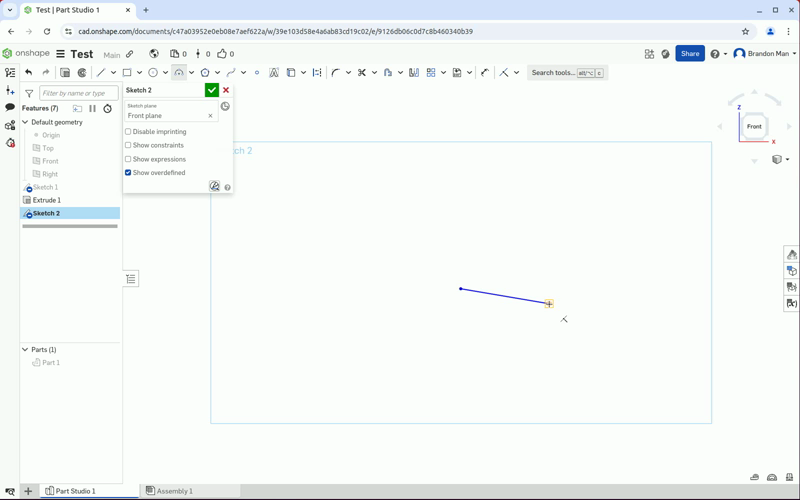
click(549, 303)
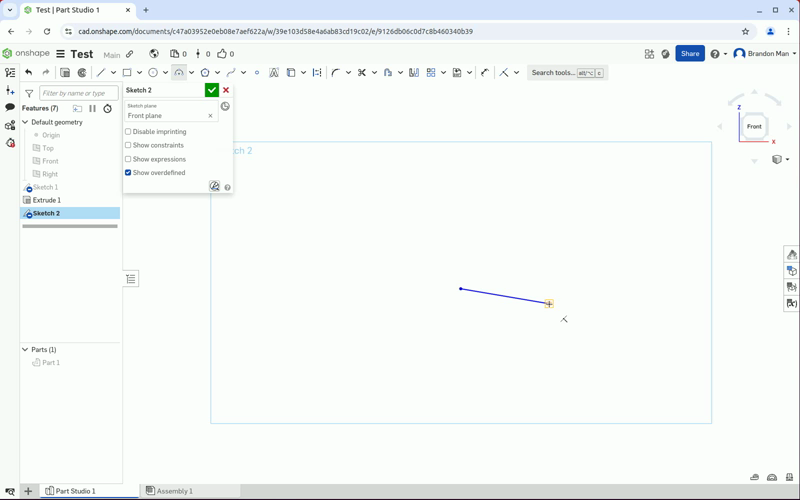
key_down(shift)
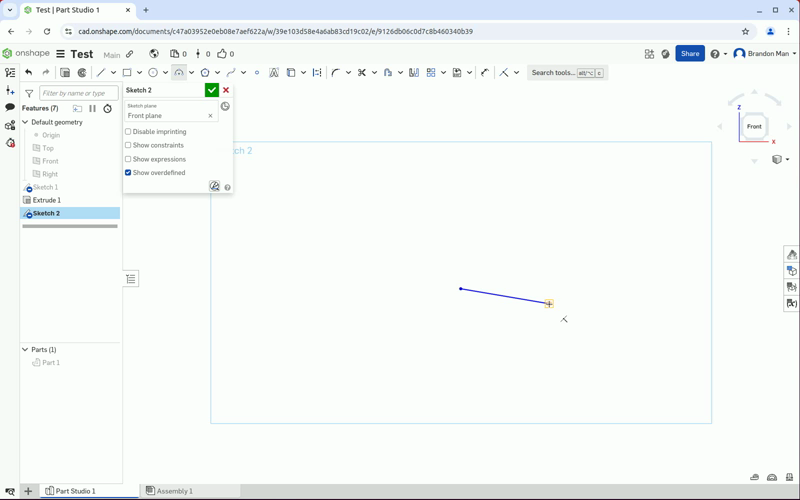
mouse_move(549, 262)
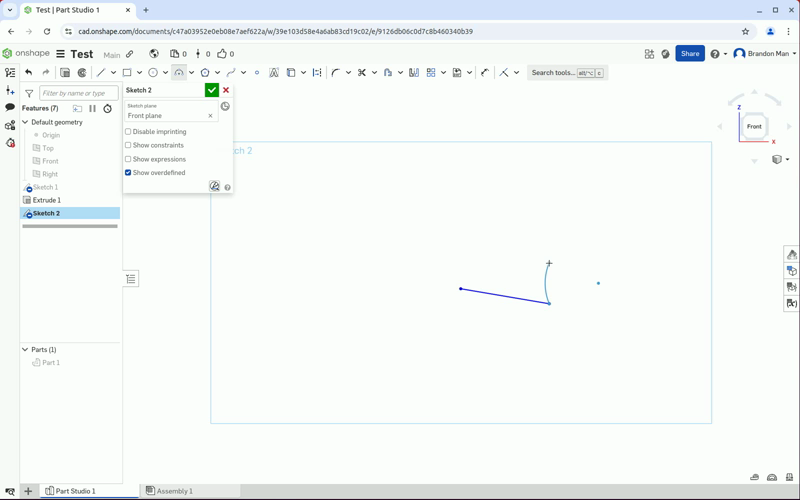
click(549, 262)
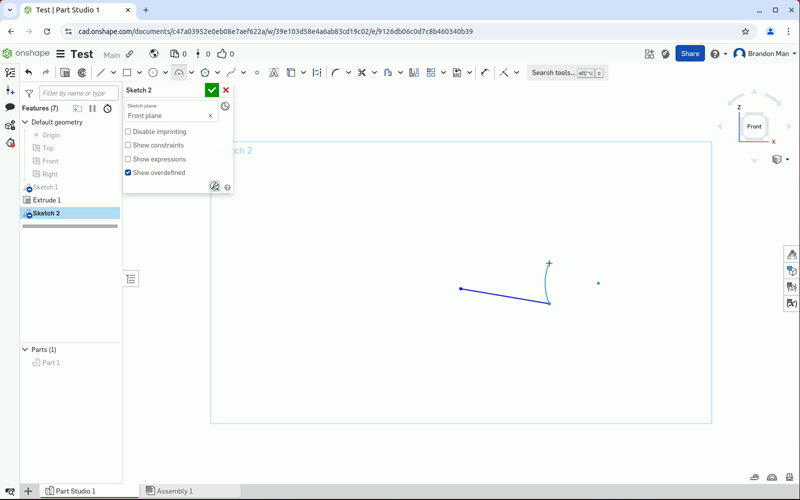
mouse_move(531, 283)
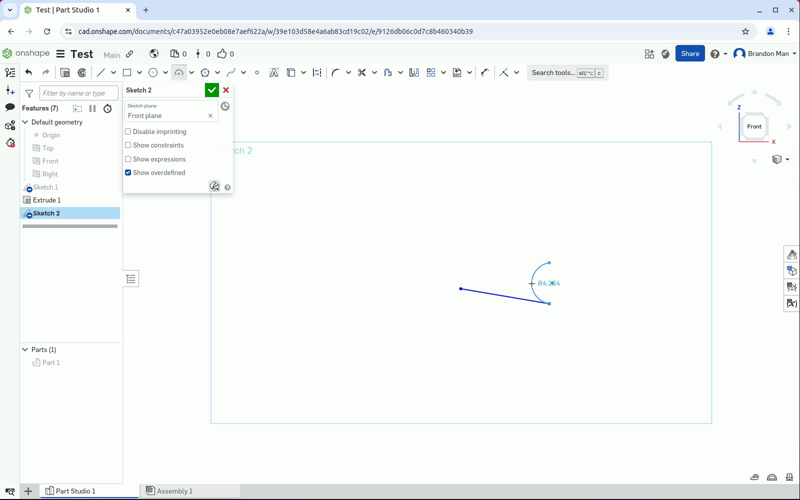
click(531, 283)
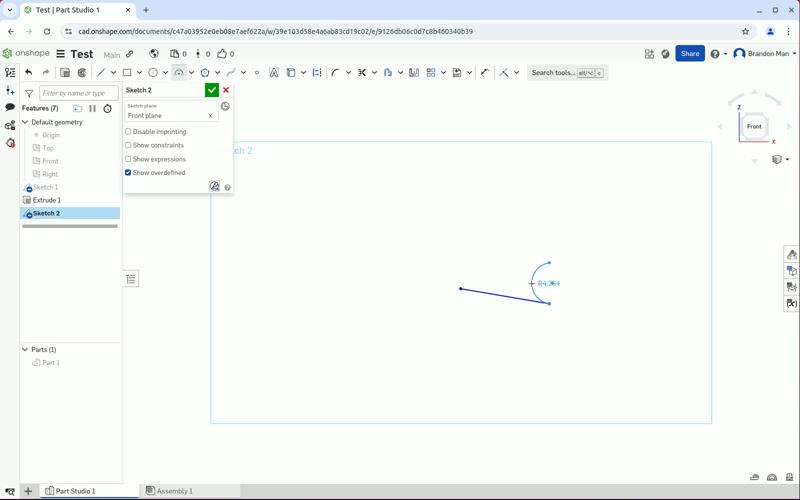
key_up(shift)
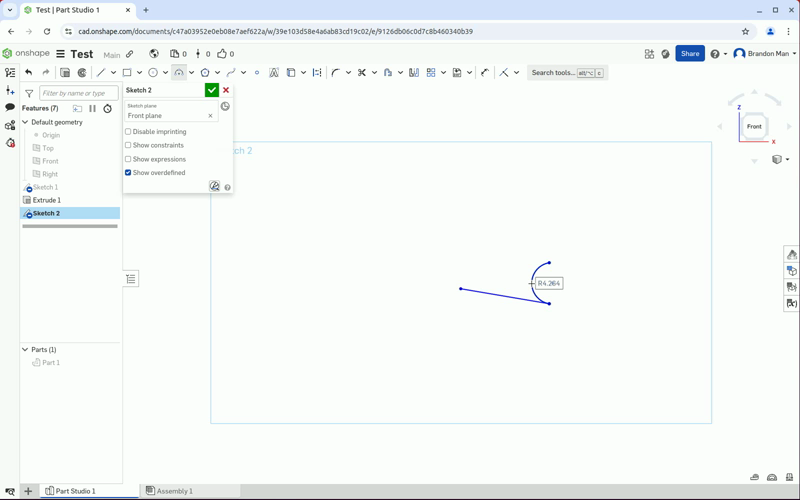
key(esc)
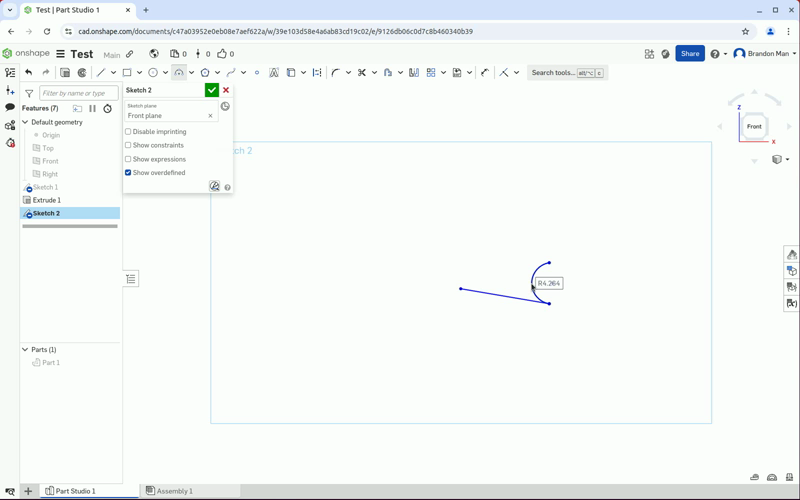
key(l)
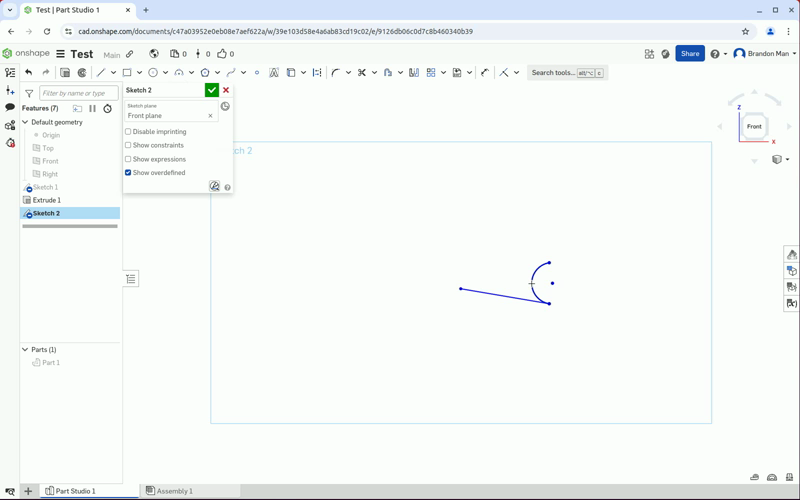
mouse_move(549, 262)
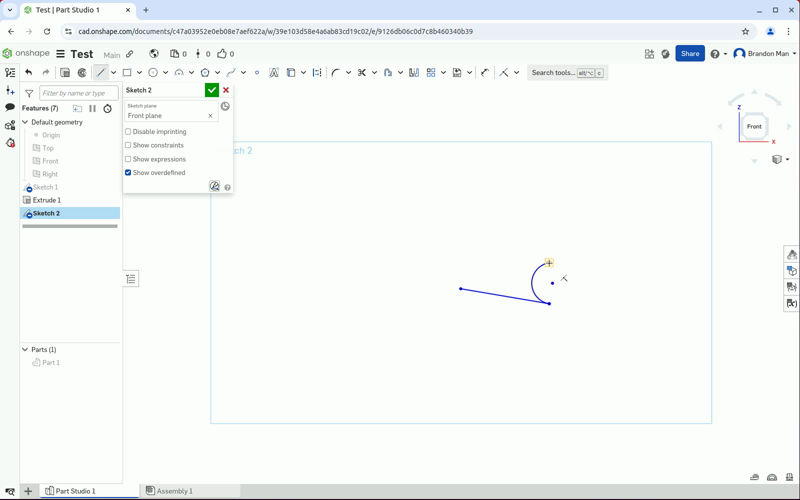
click(549, 262)
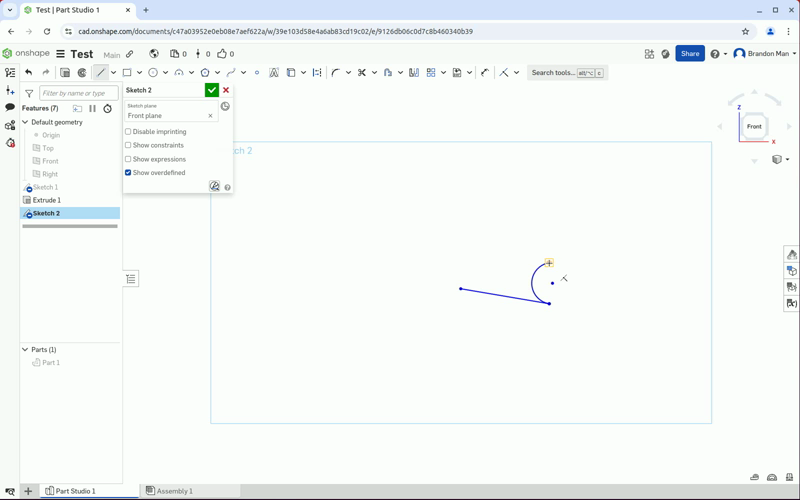
key_down(shift)
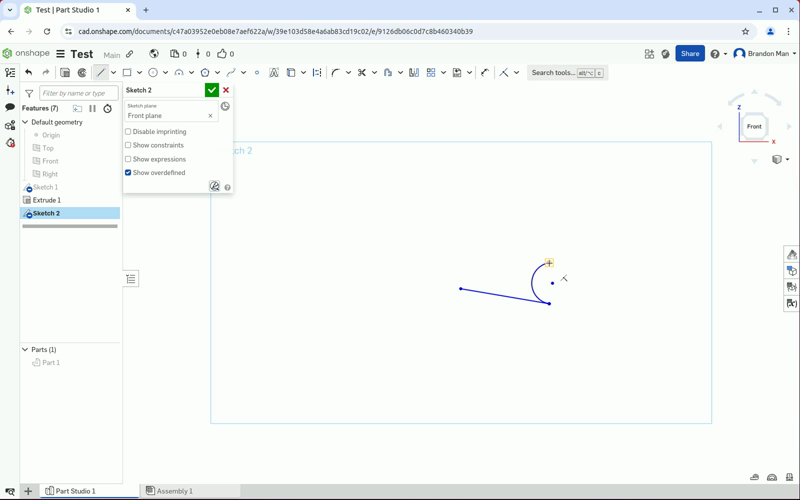
mouse_move(460, 277)
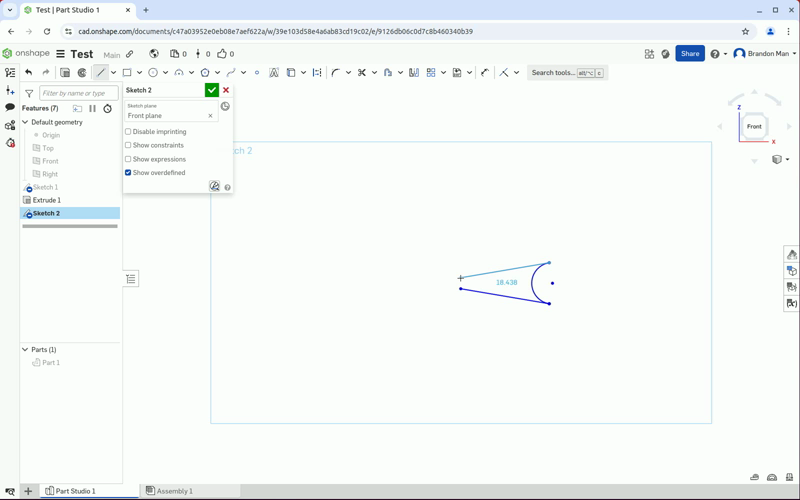
click(460, 277)
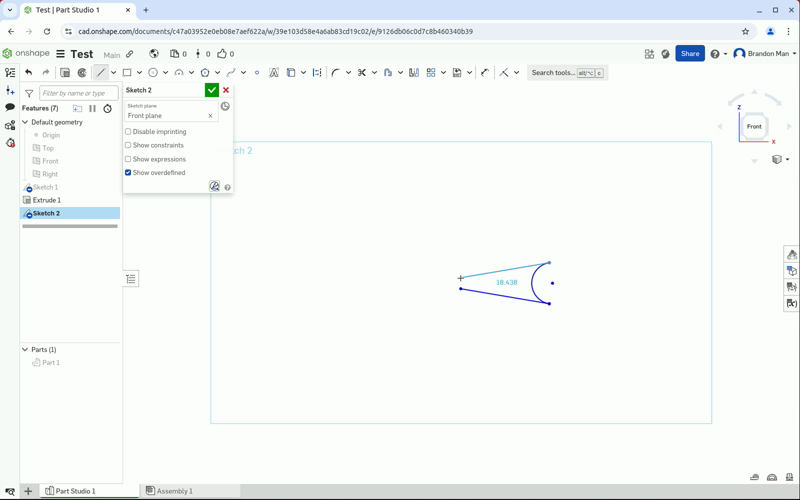
key_up(shift)
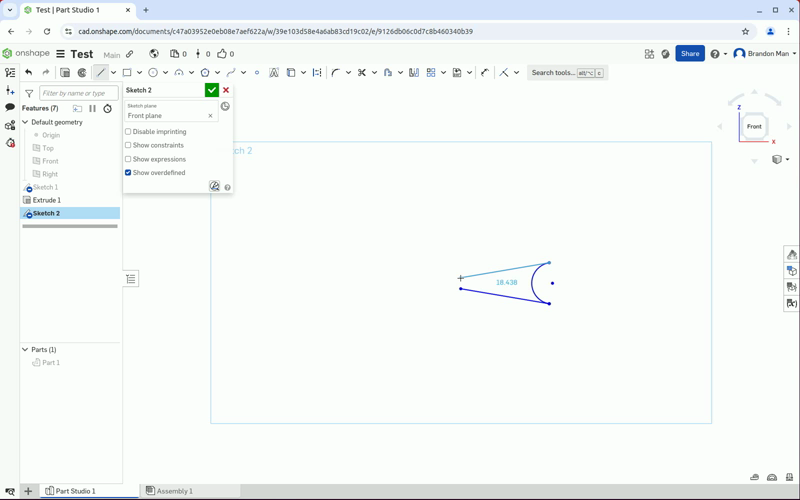
key(esc)
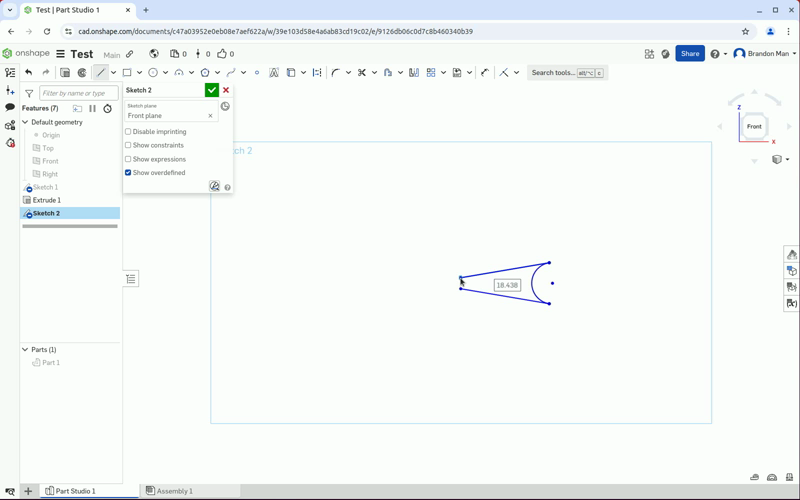
key(a)
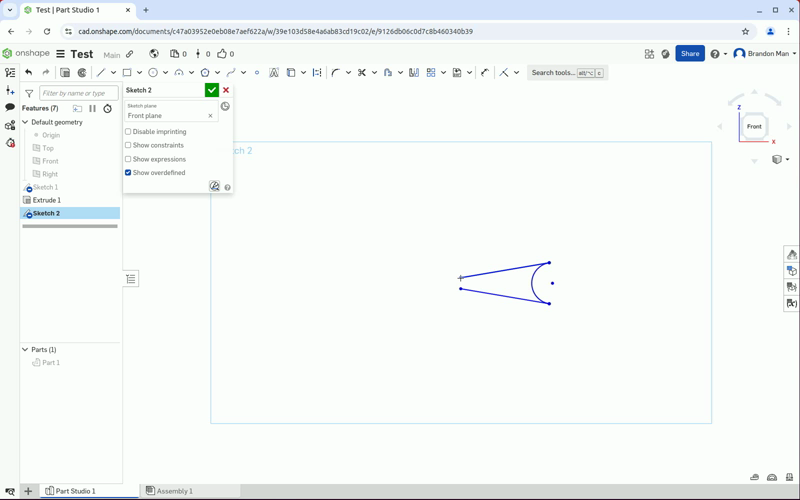
mouse_move(460, 277)
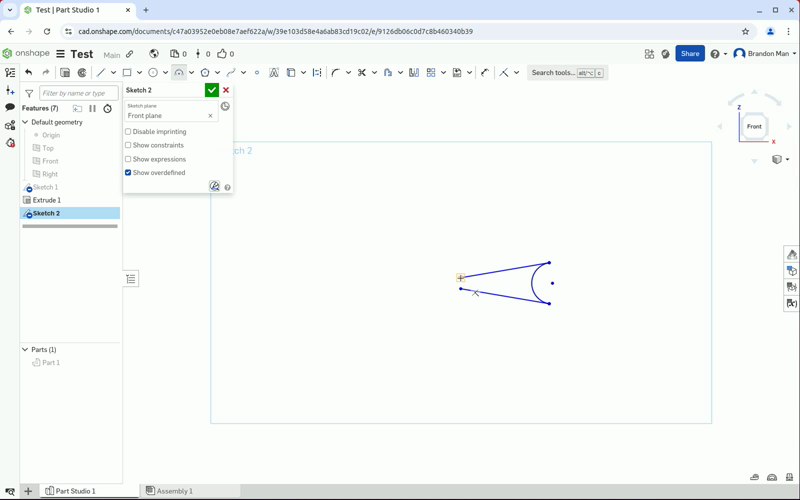
click(460, 277)
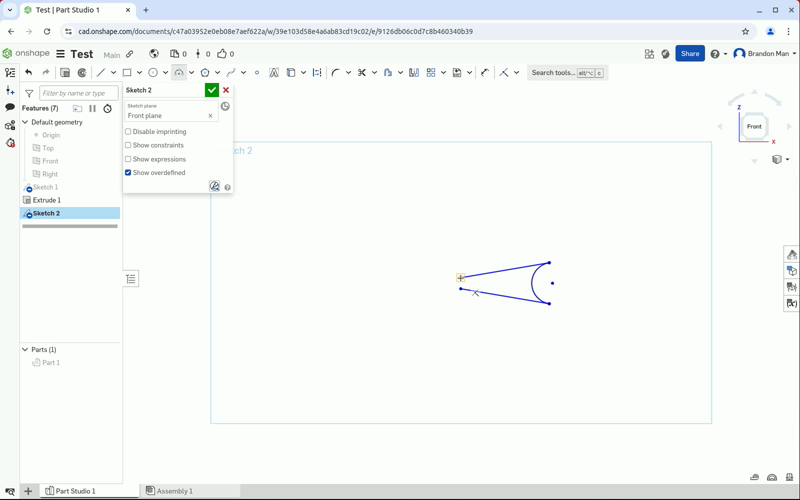
mouse_move(460, 288)
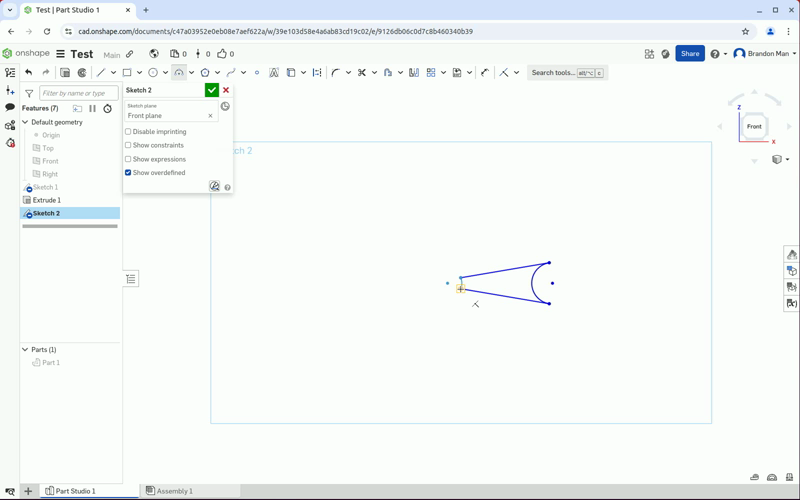
click(460, 288)
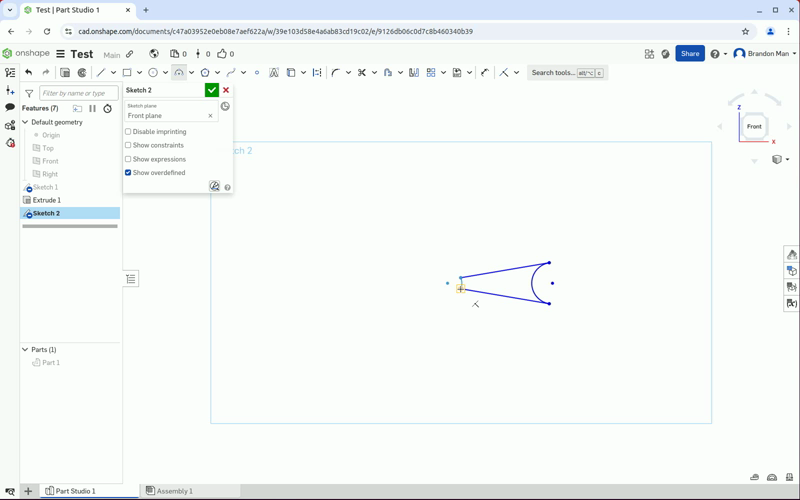
key_down(shift)
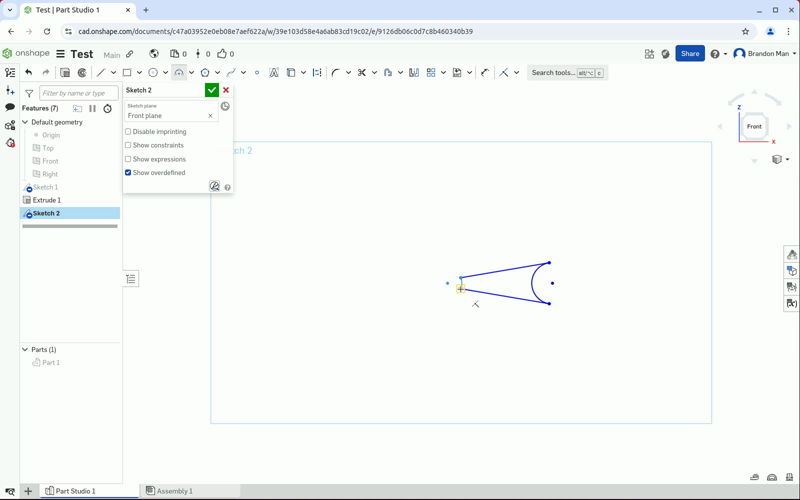
mouse_move(466, 283)
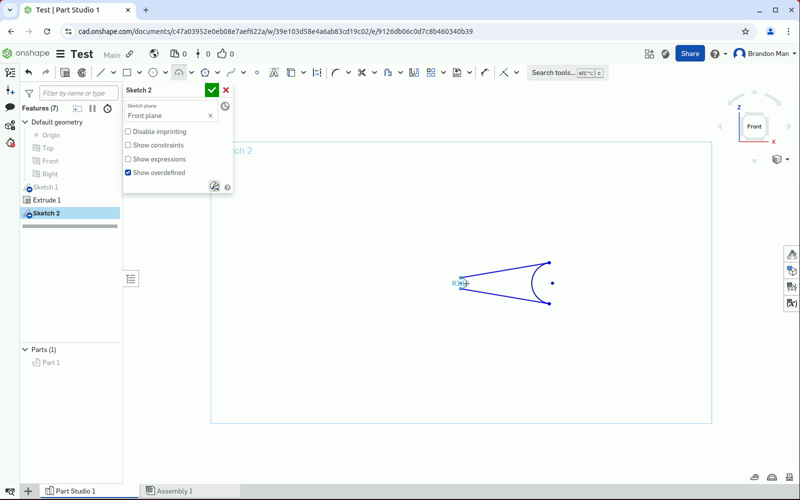
click(466, 283)
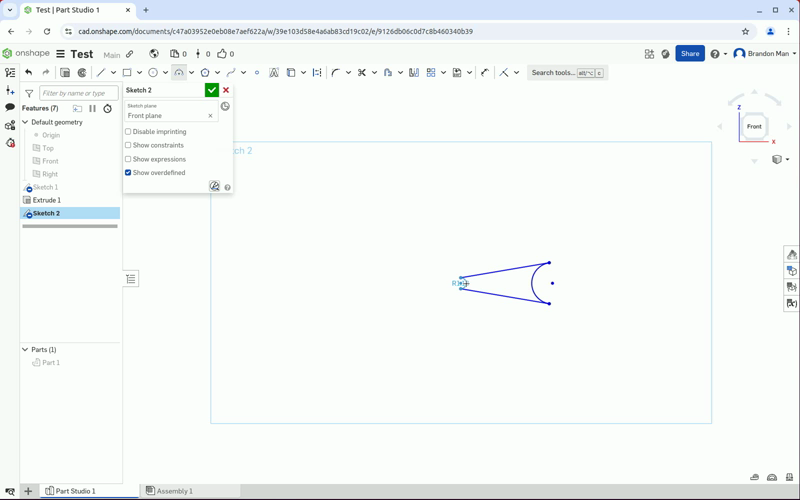
key_up(shift)
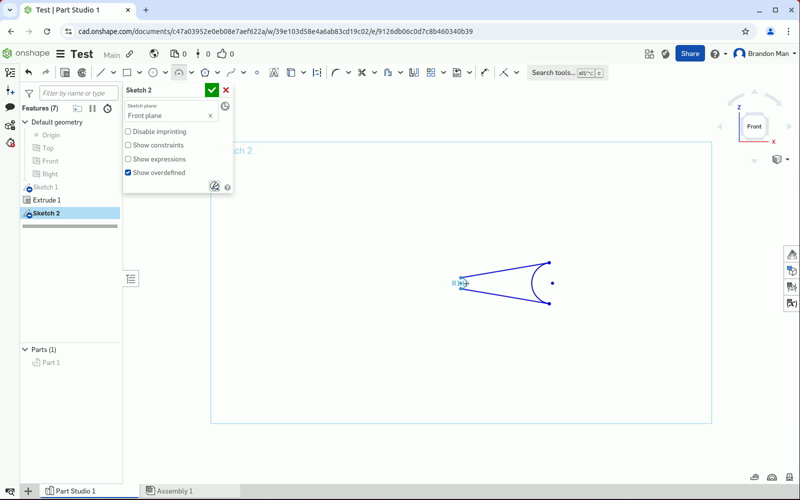
key(esc)
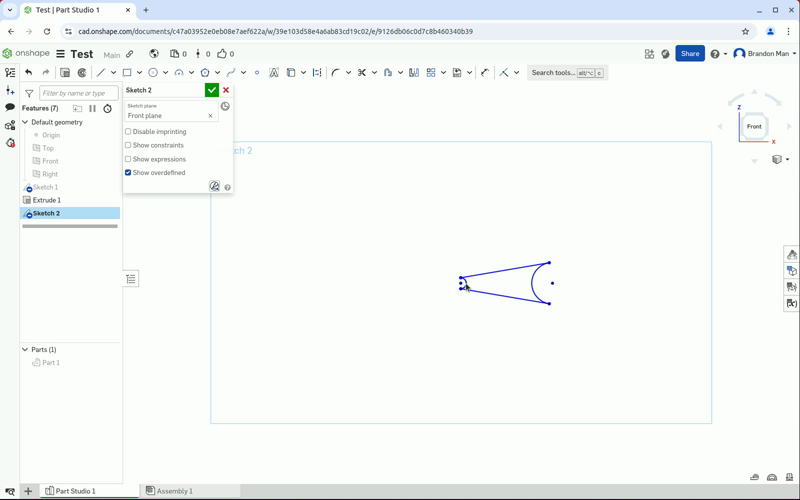
mouse_move(529, 286)
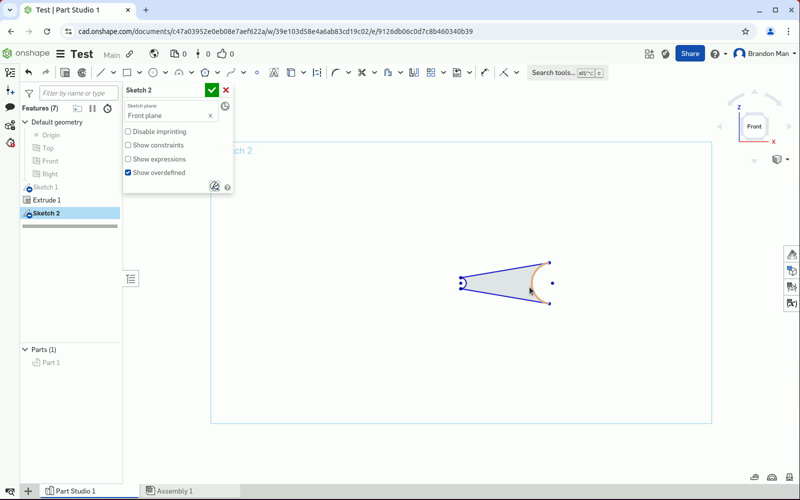
scroll(6)
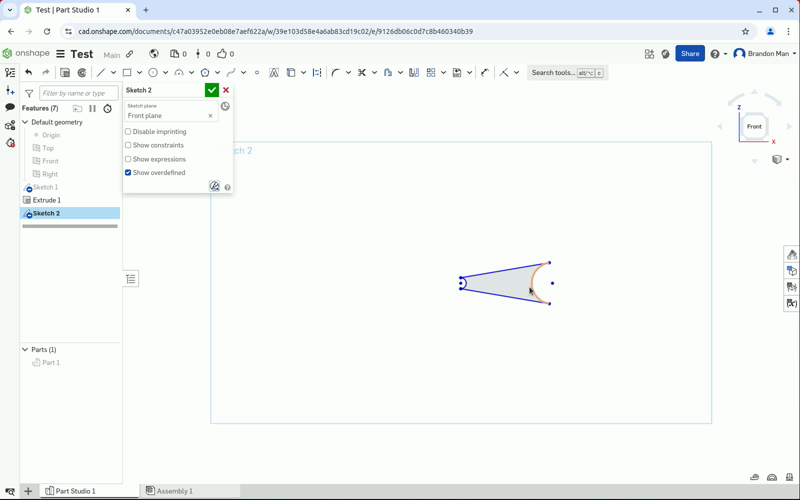
scroll(6)
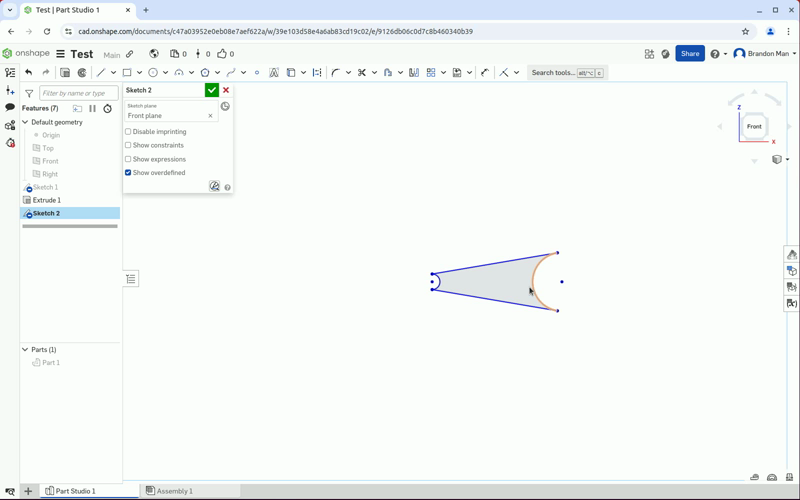
scroll(6)
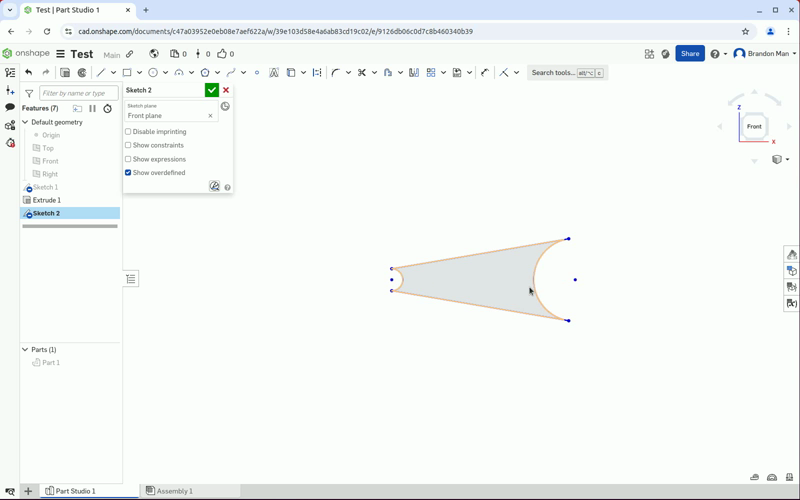
scroll(6)
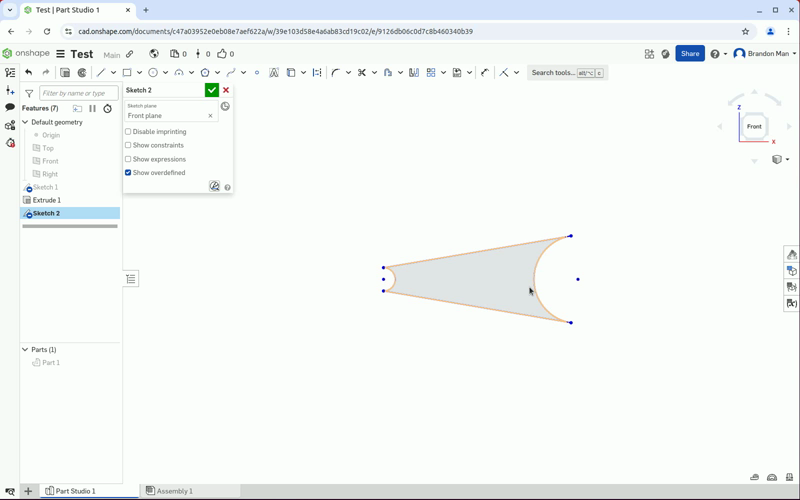
scroll(6)
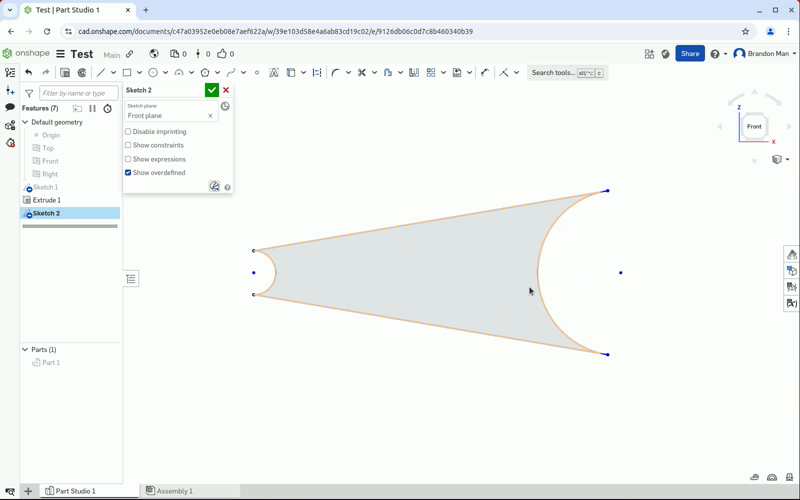
scroll(6)
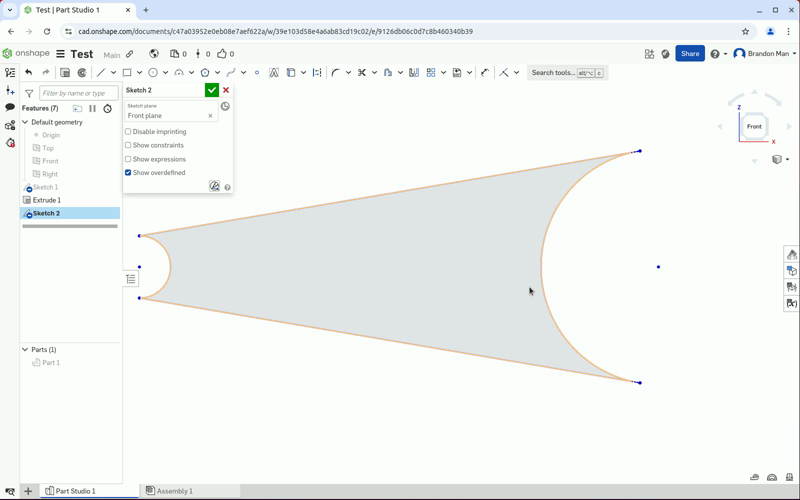
scroll(6)
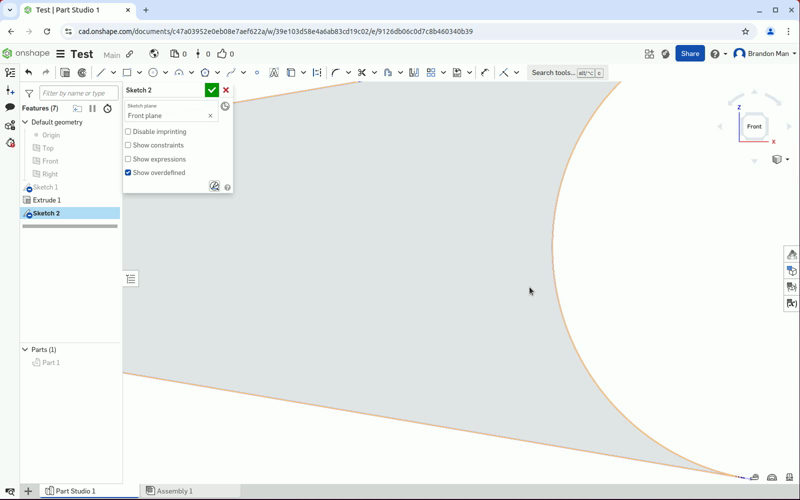
click(529, 286)
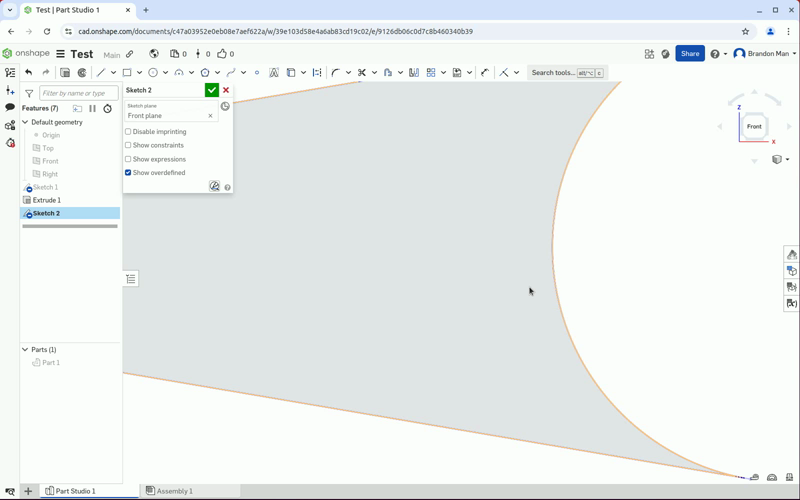
scroll(-6)
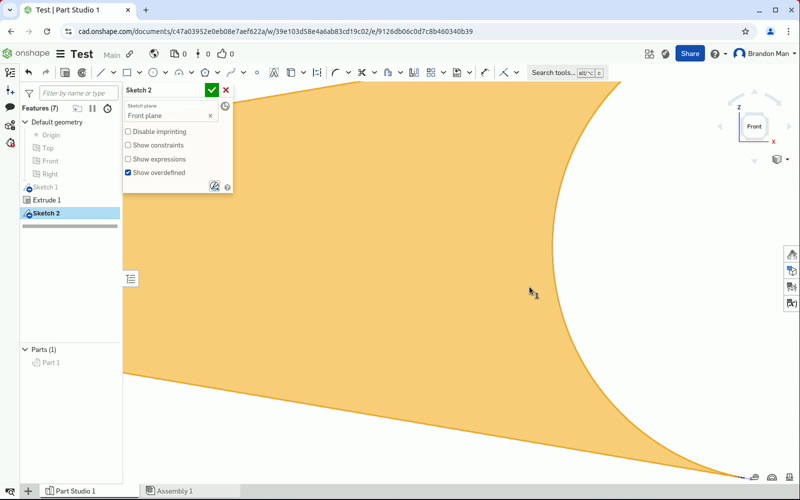
scroll(-6)
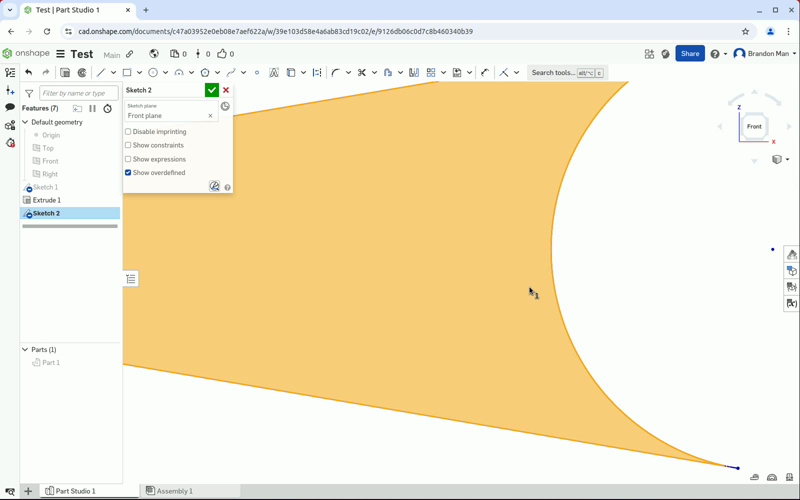
scroll(-6)
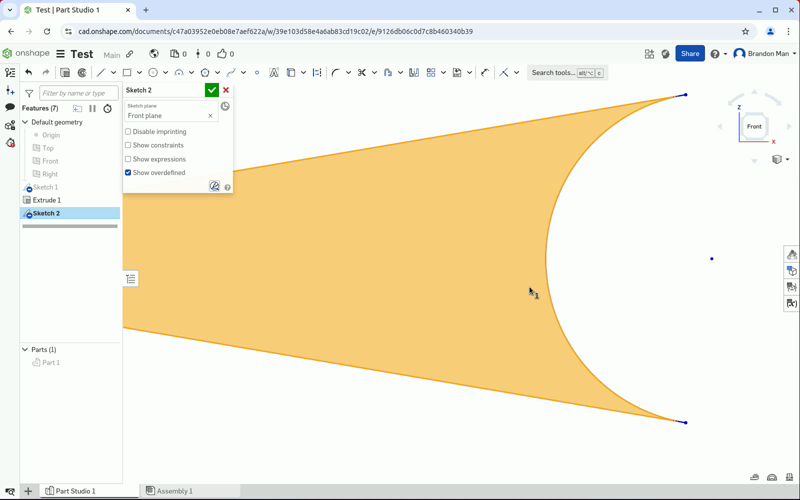
scroll(-6)
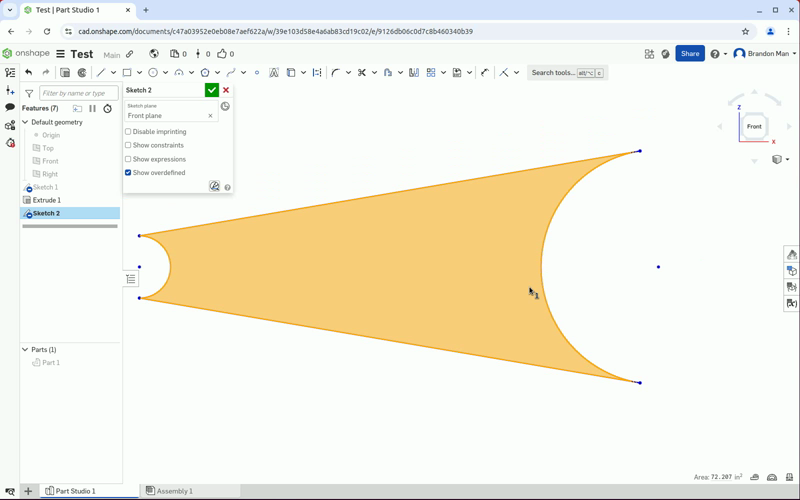
scroll(-6)
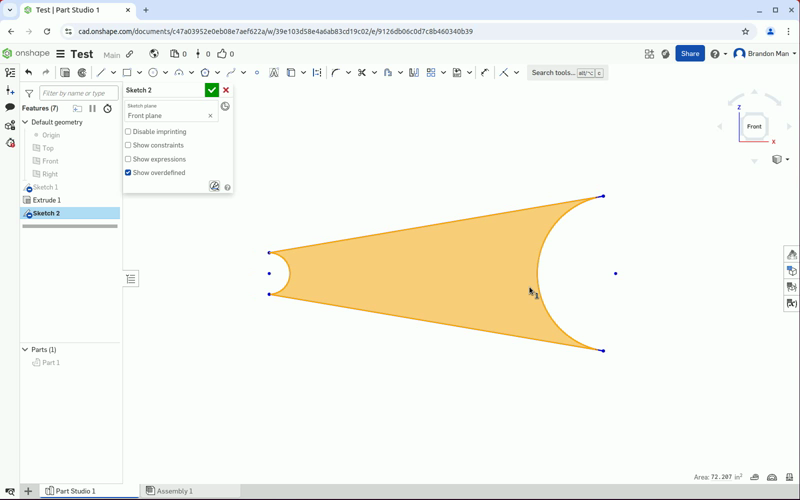
scroll(-6)
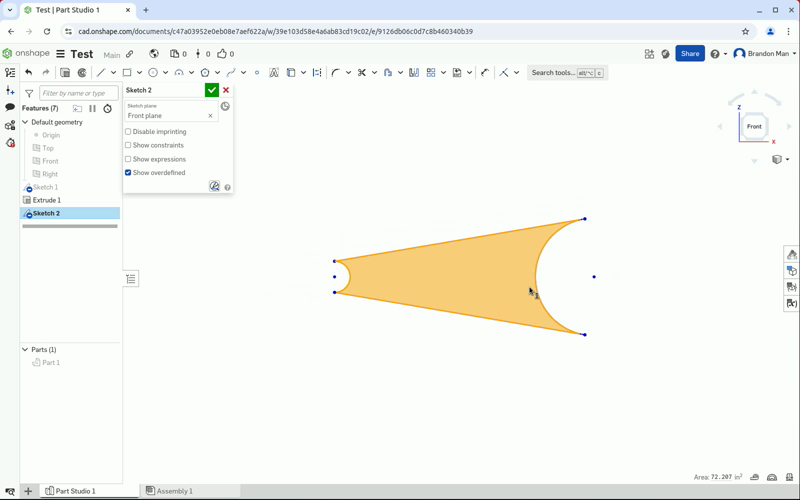
scroll(-6)
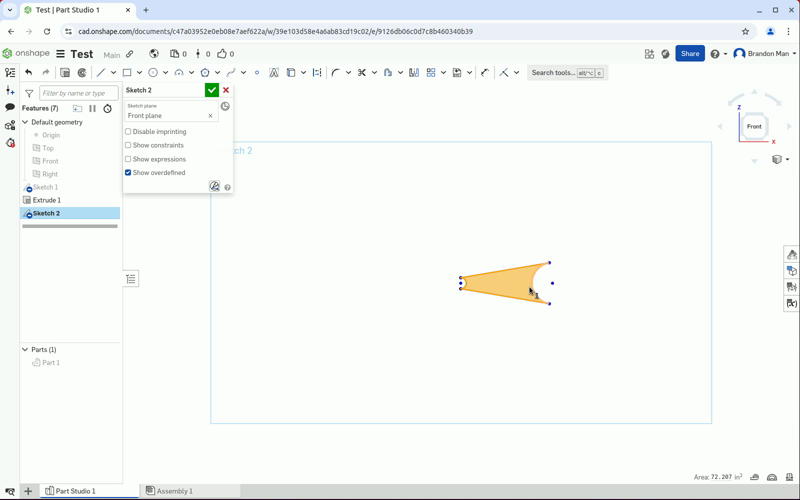
mouse_move(73, 352)
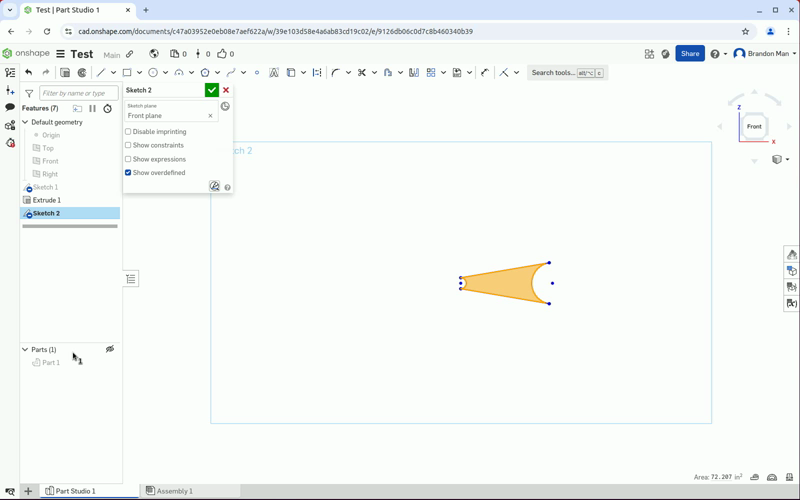
key(shift+y)
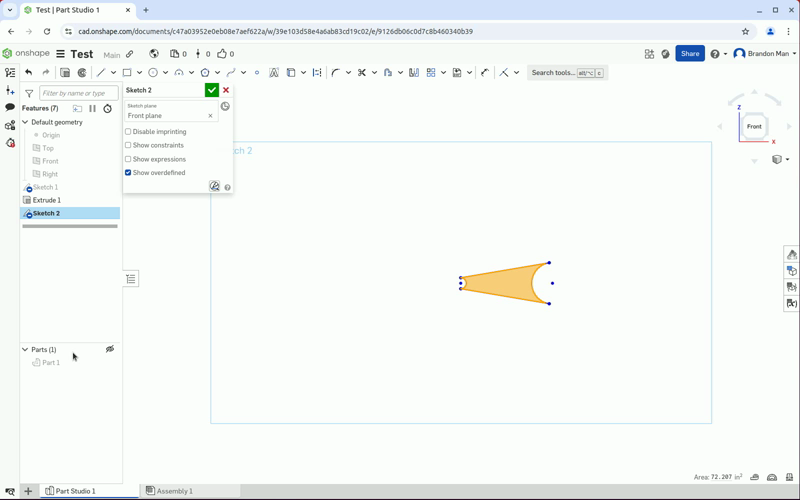
key(shift+e)
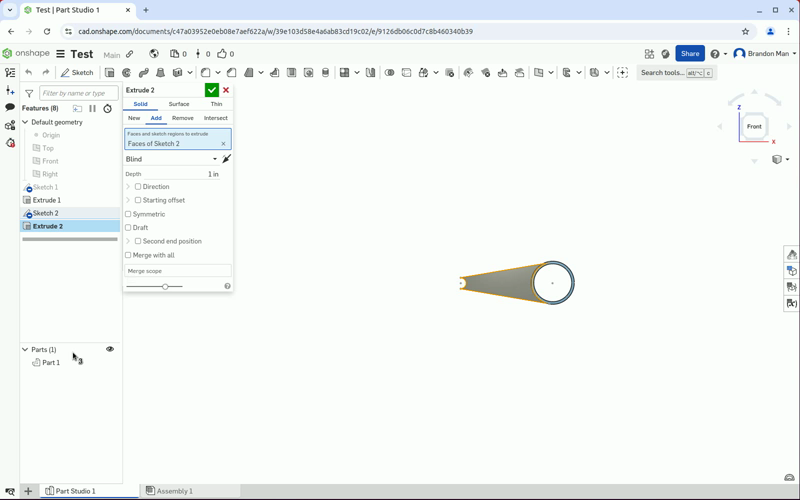
mouse_move(143, 106)
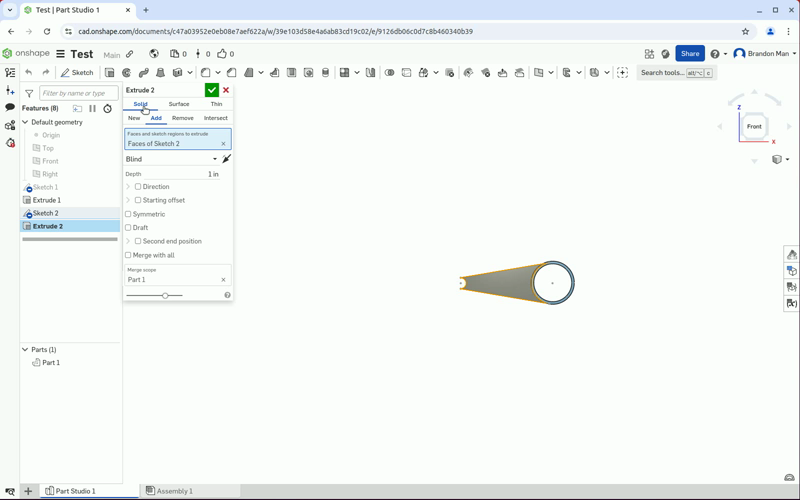
click(143, 106)
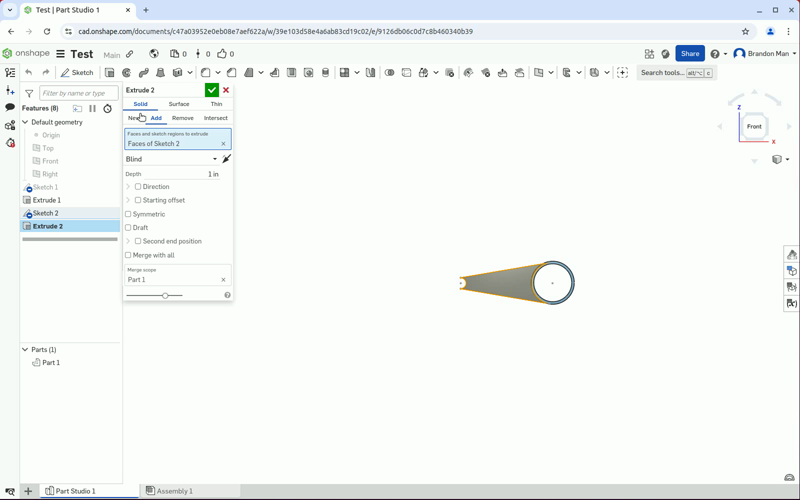
mouse_move(137, 120)
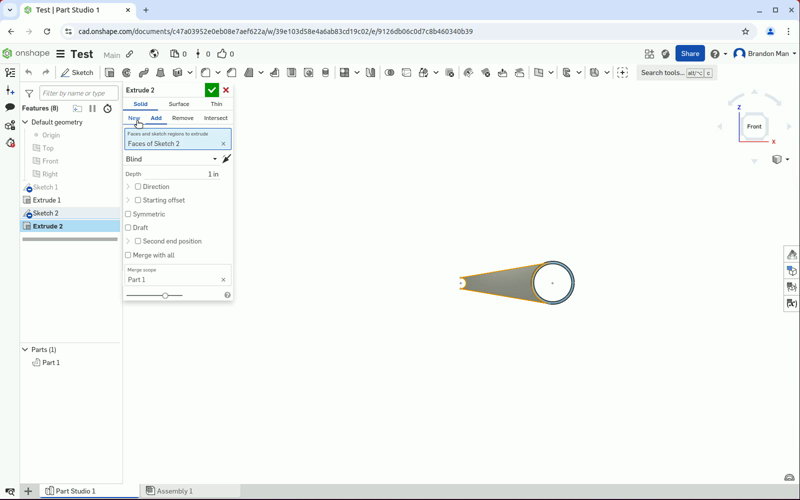
click(137, 120)
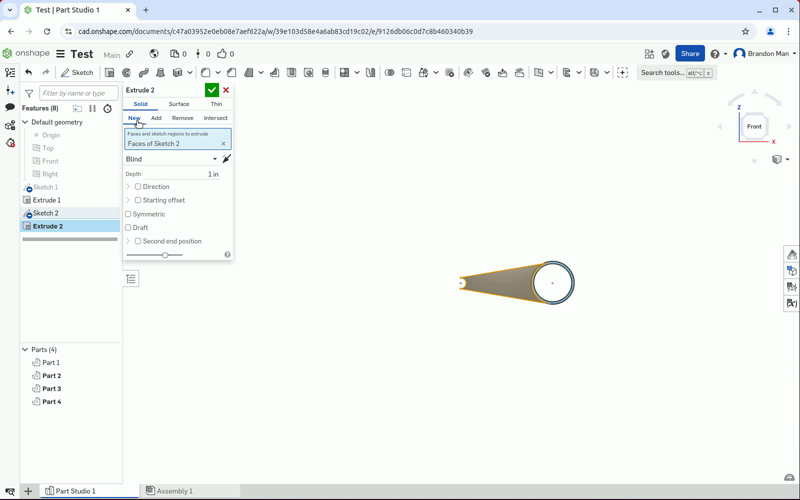
key(tab, 4)
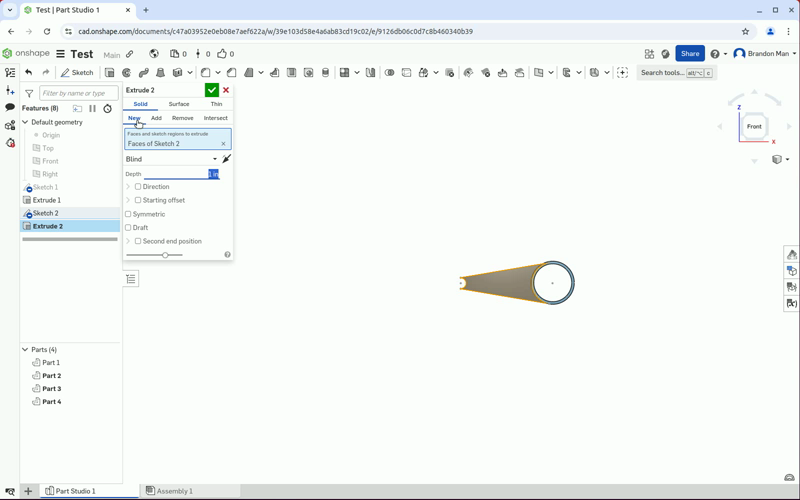
text(3.851)
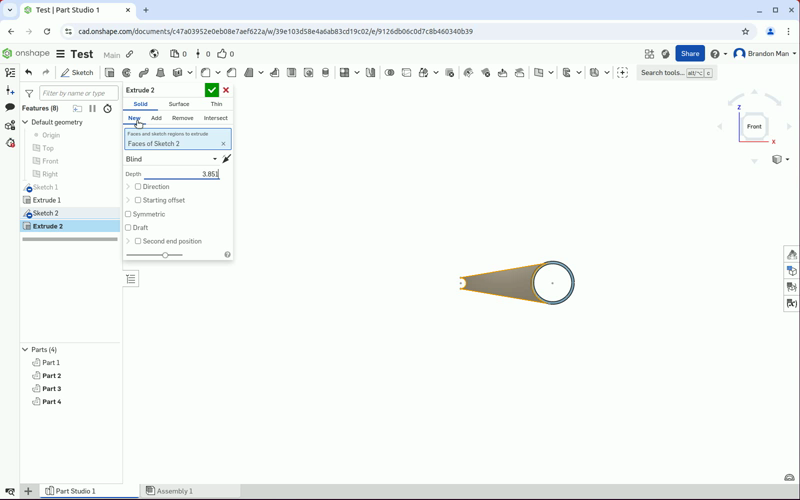
key(enter)
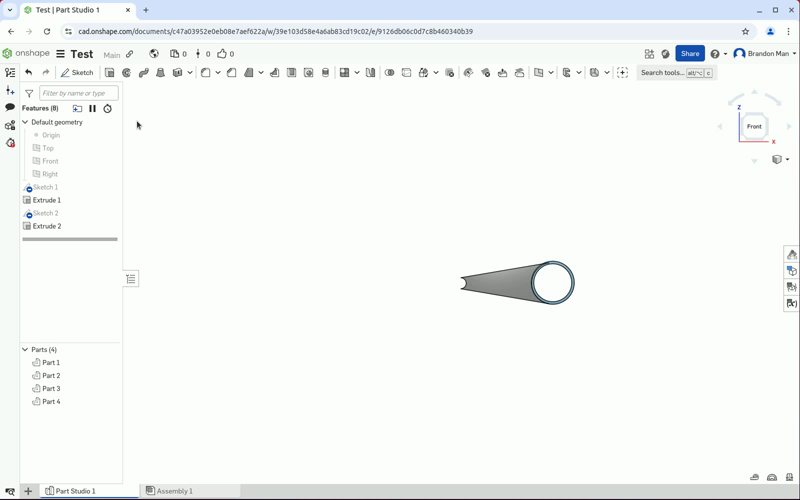
key(shift+h)
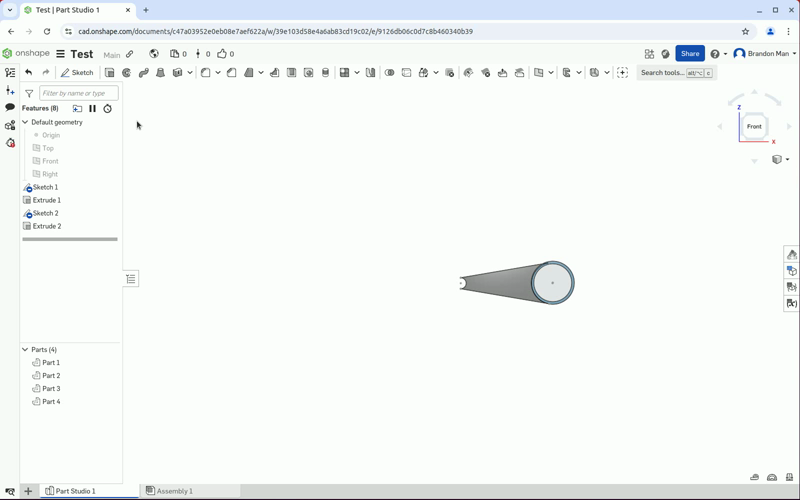
key(shift+h)
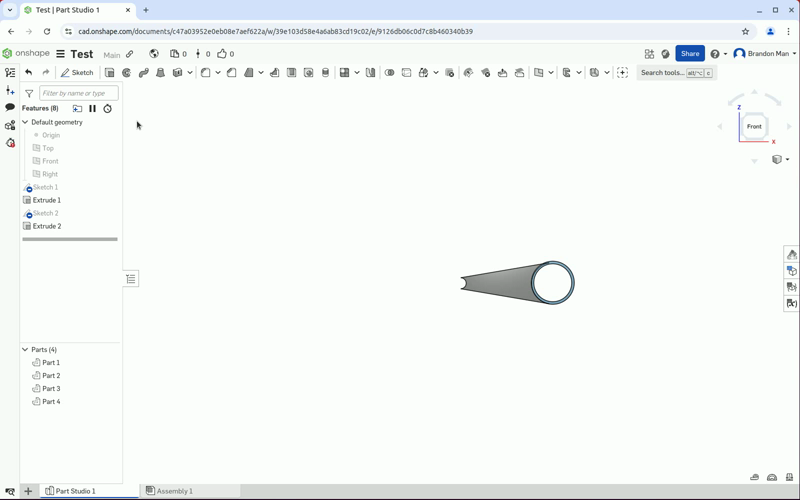
mouse_move(73, 189)
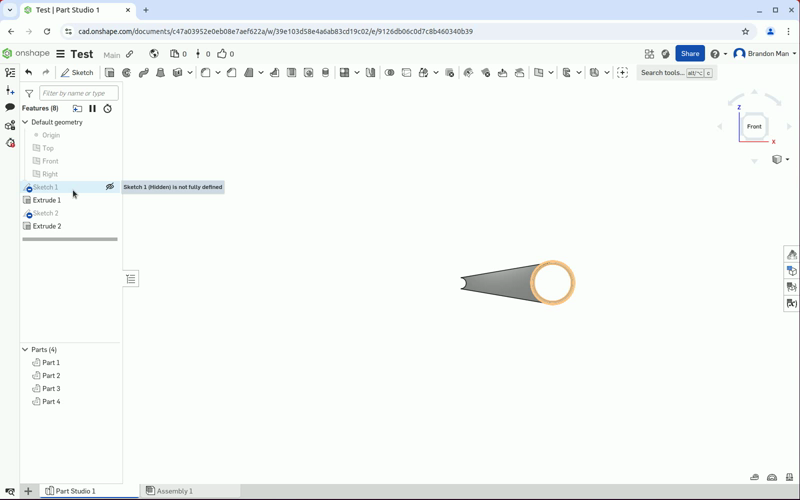
click(73, 189)
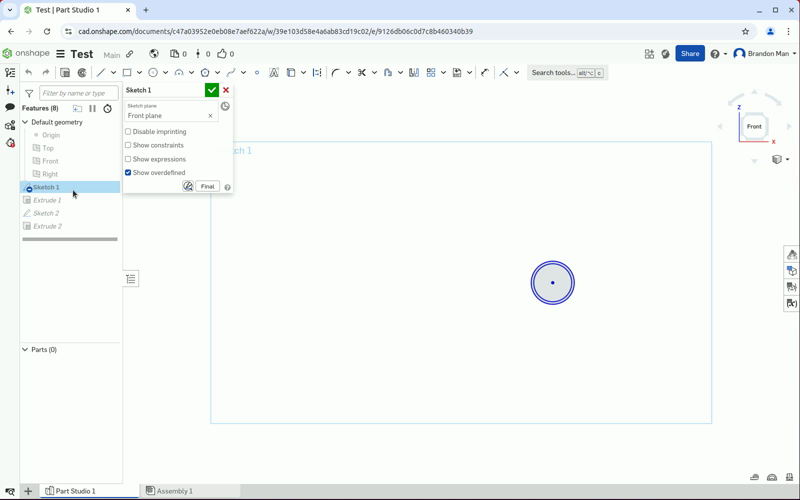
mouse_move(229, 92)
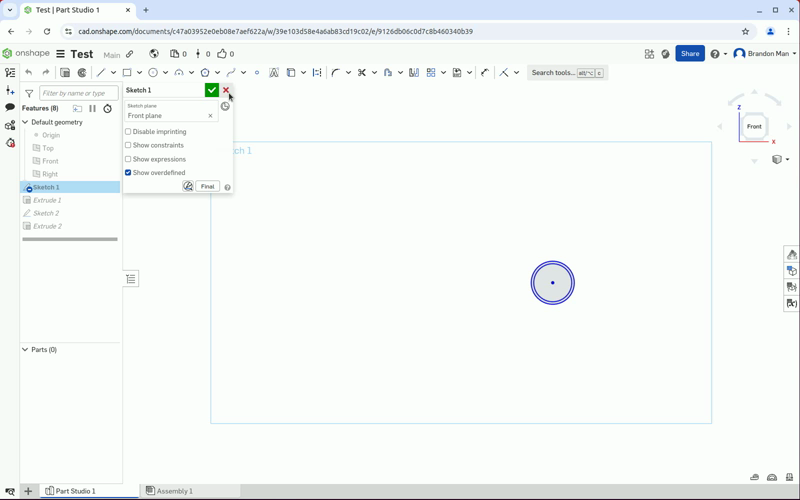
click(229, 92)
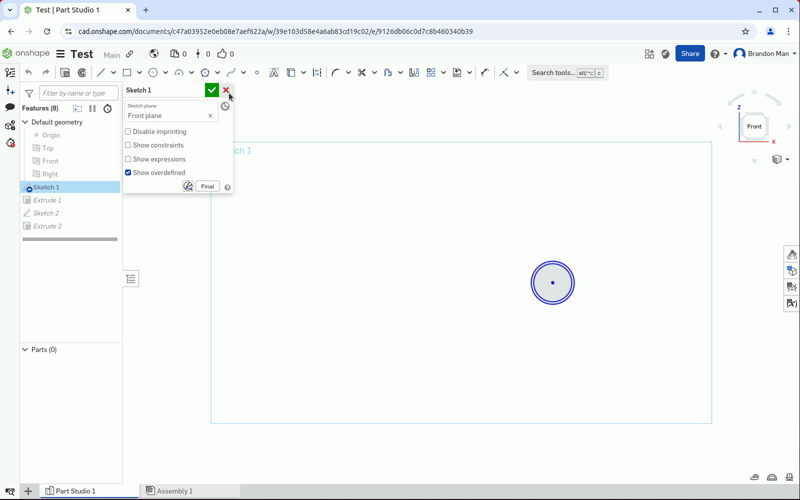
key(shift+s)
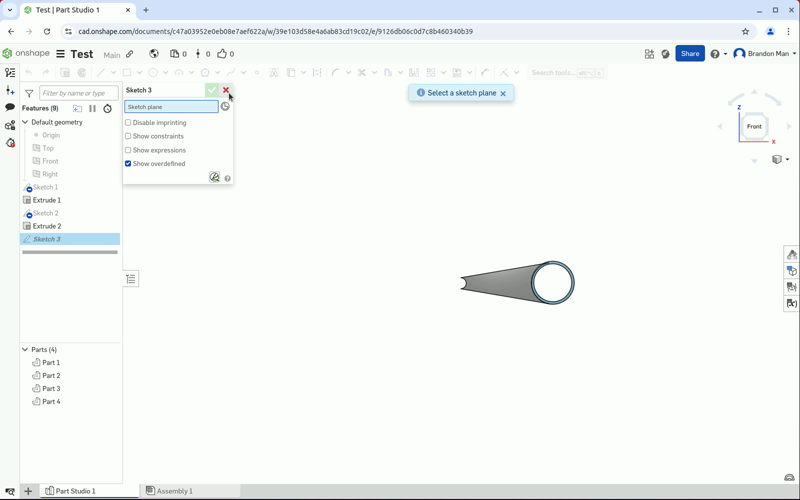
mouse_move(73, 163)
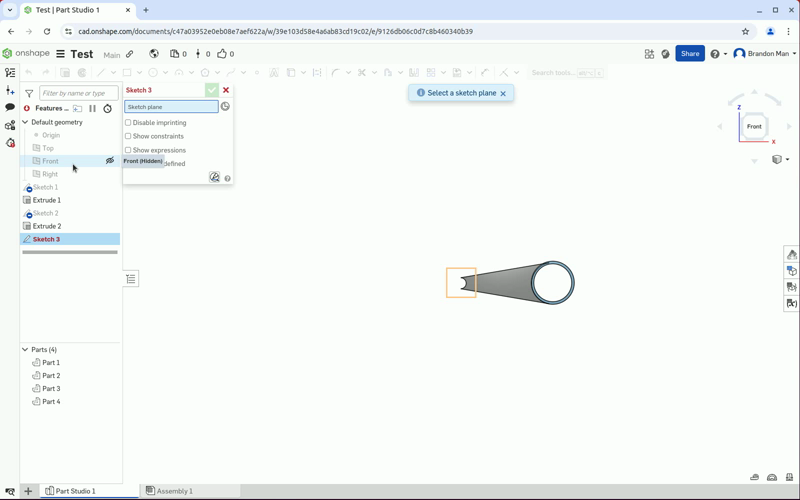
click(73, 163)
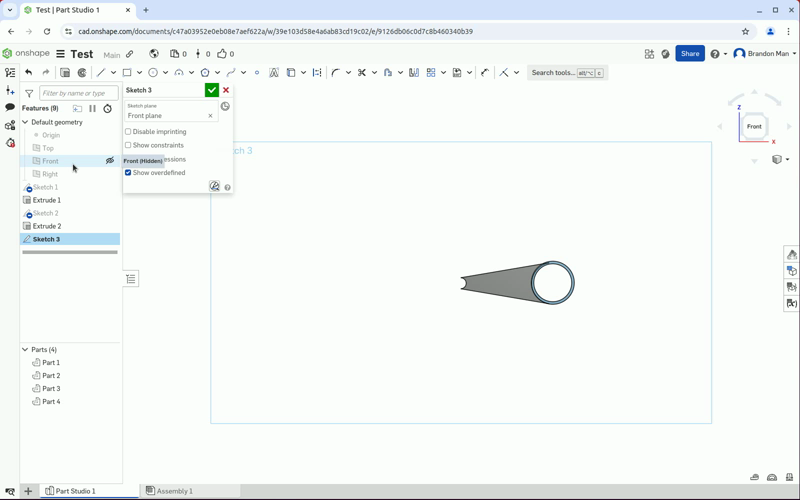
mouse_move(73, 352)
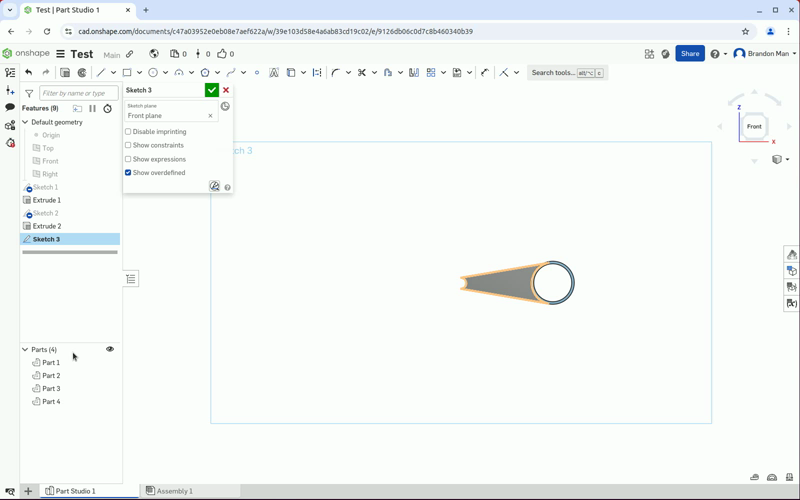
key(y)
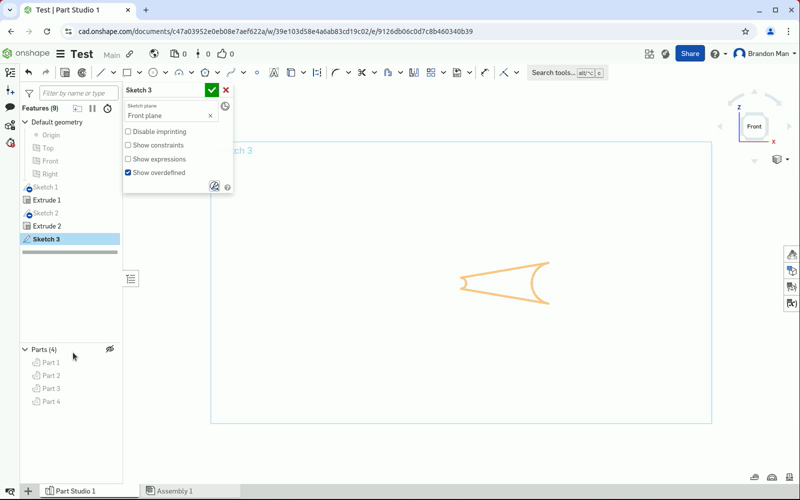
key(c)
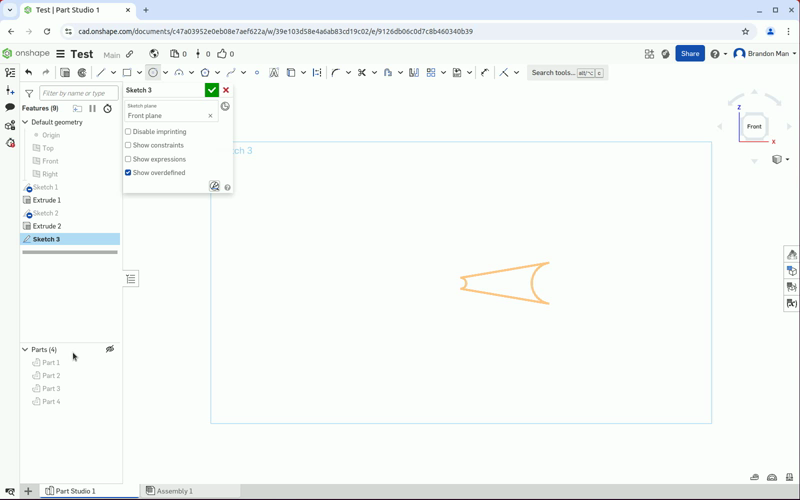
key_down(shift)
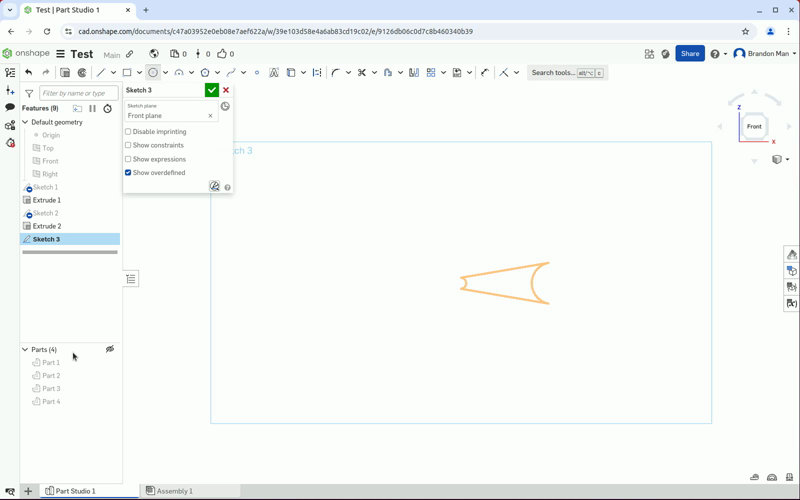
mouse_move(461, 282)
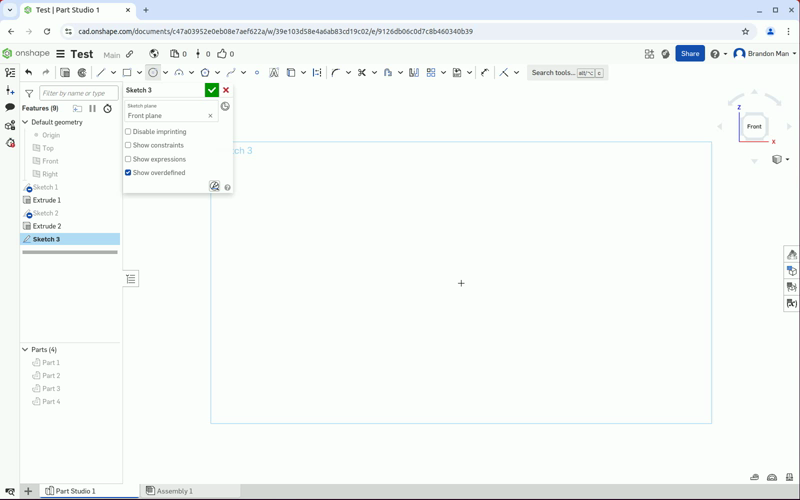
click(461, 282)
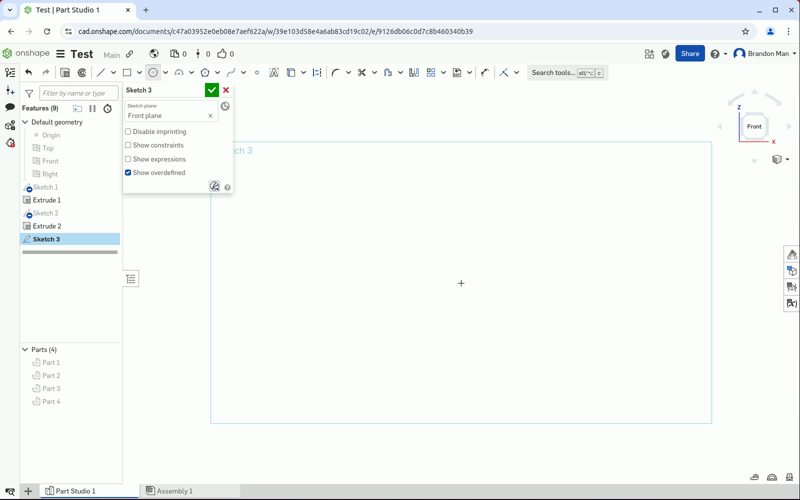
key_up(shift)
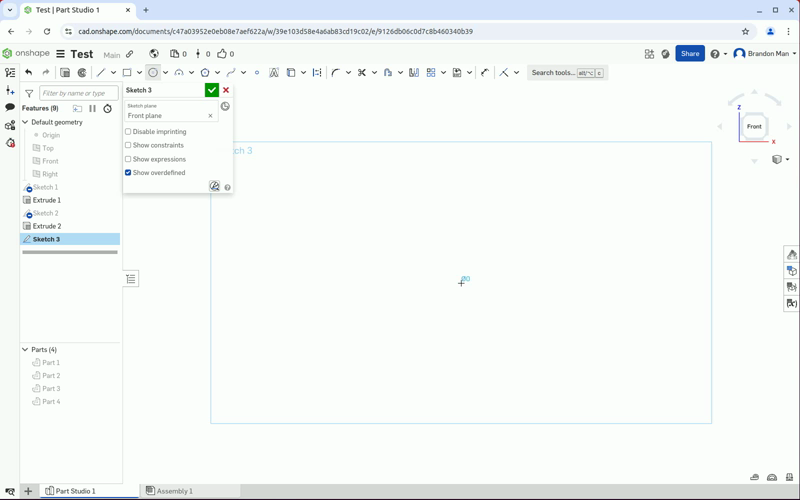
mouse_move(467, 282)
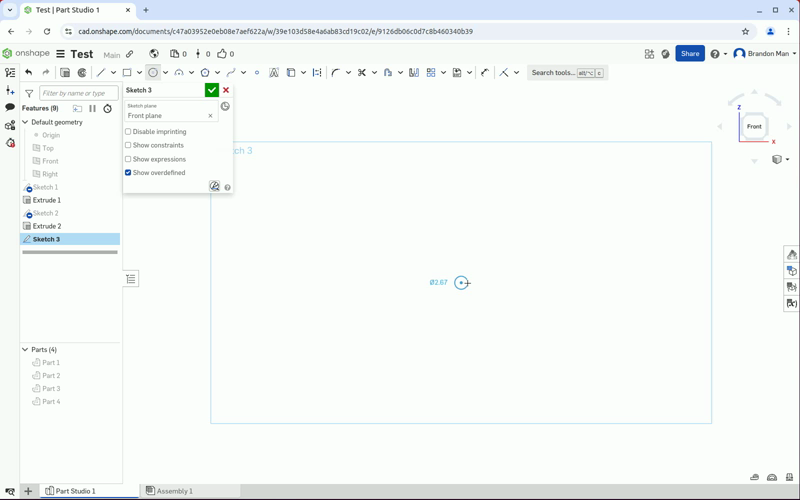
click(467, 282)
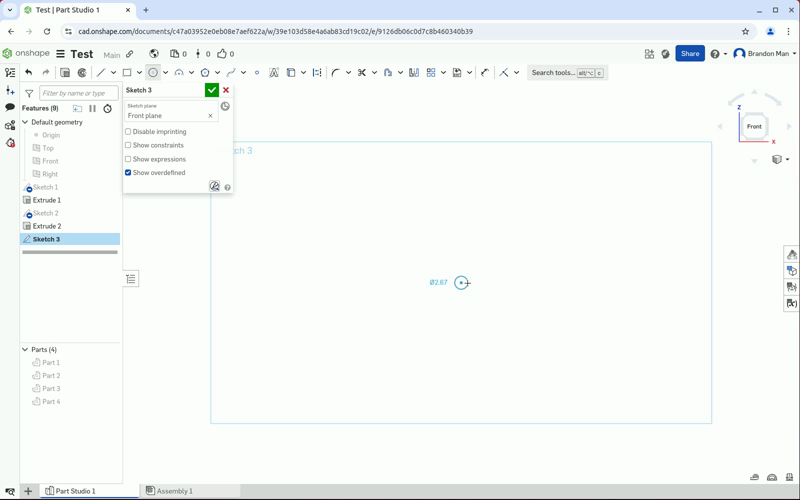
key(esc)
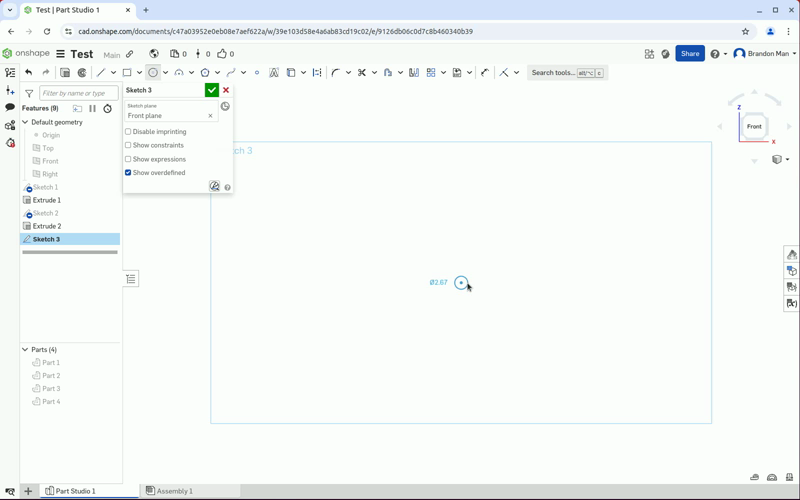
key(c)
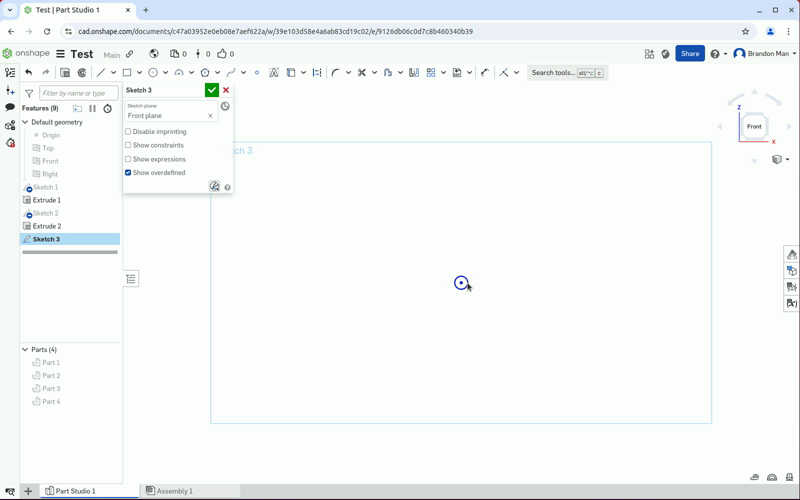
key_down(shift)
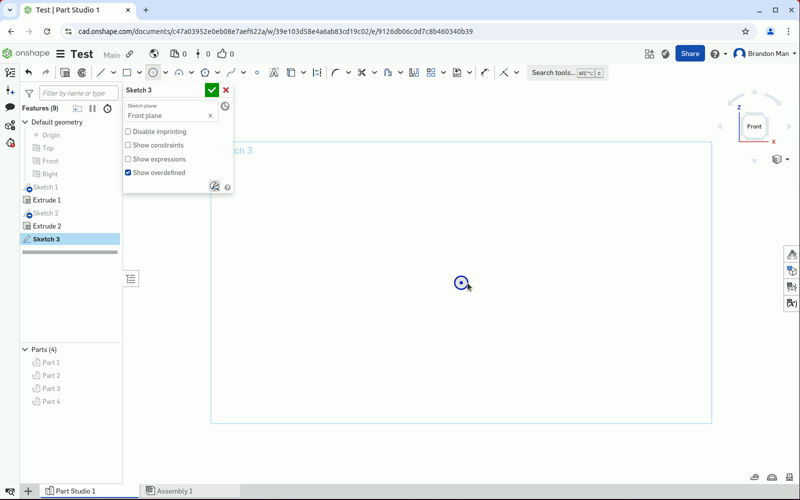
mouse_move(461, 282)
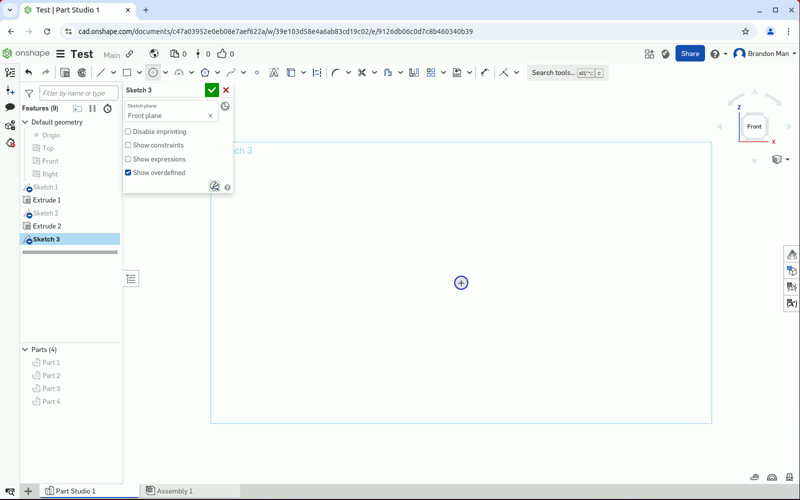
click(461, 282)
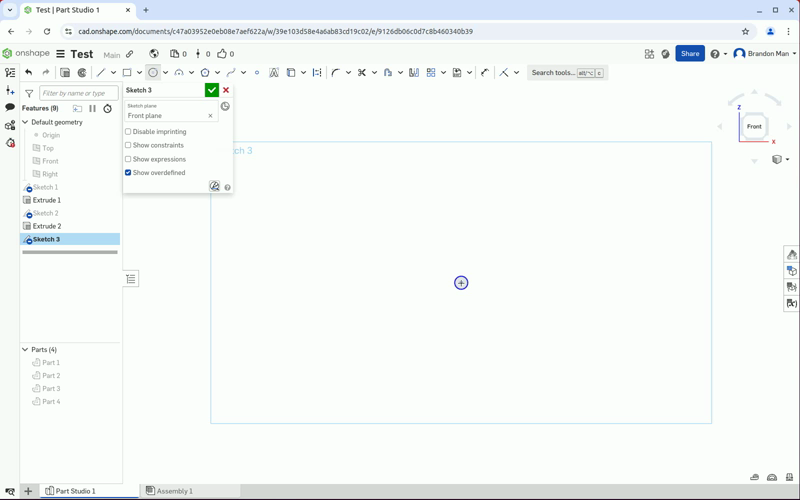
key_up(shift)
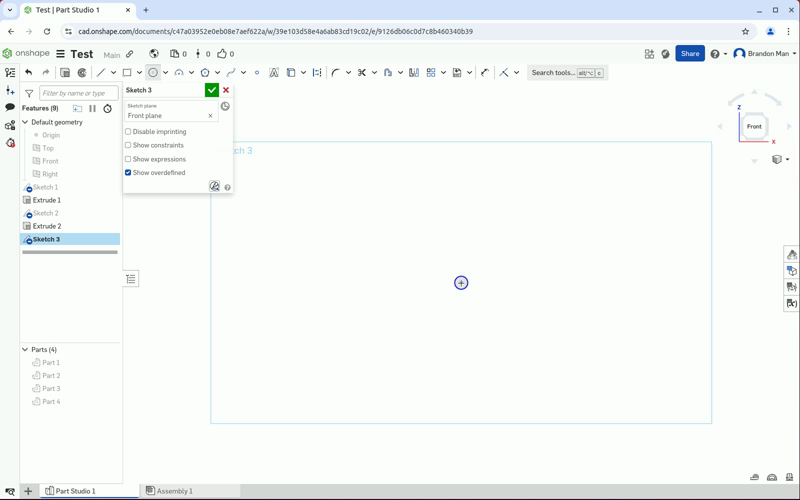
mouse_move(465, 282)
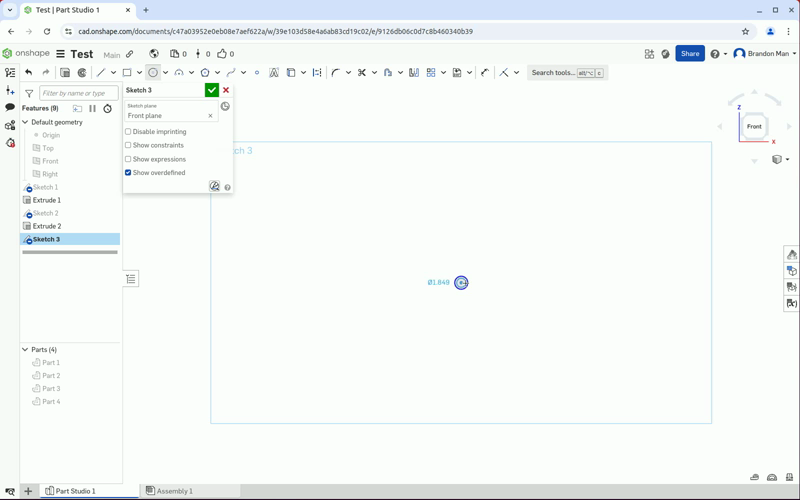
scroll(6)
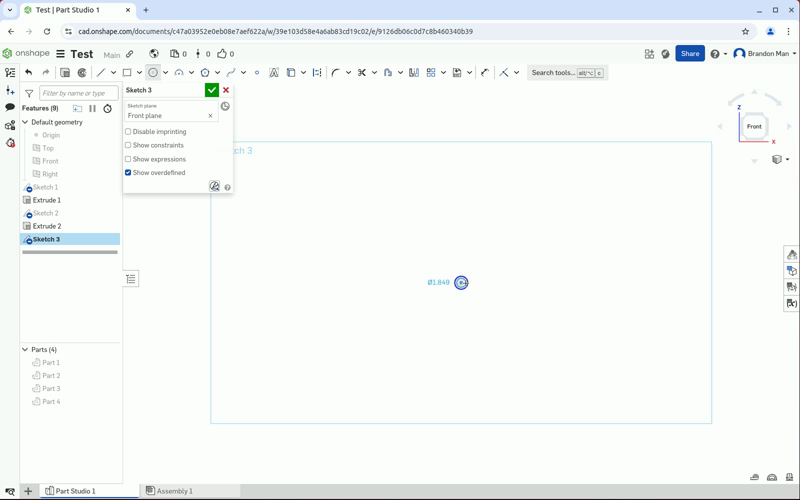
scroll(6)
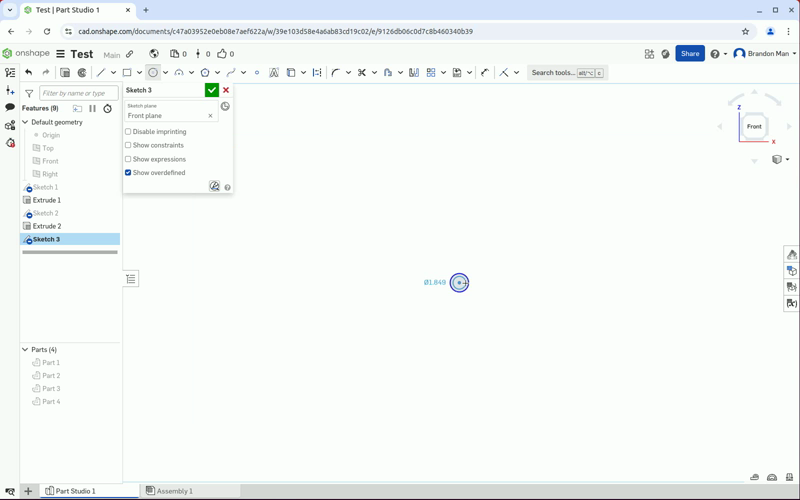
scroll(6)
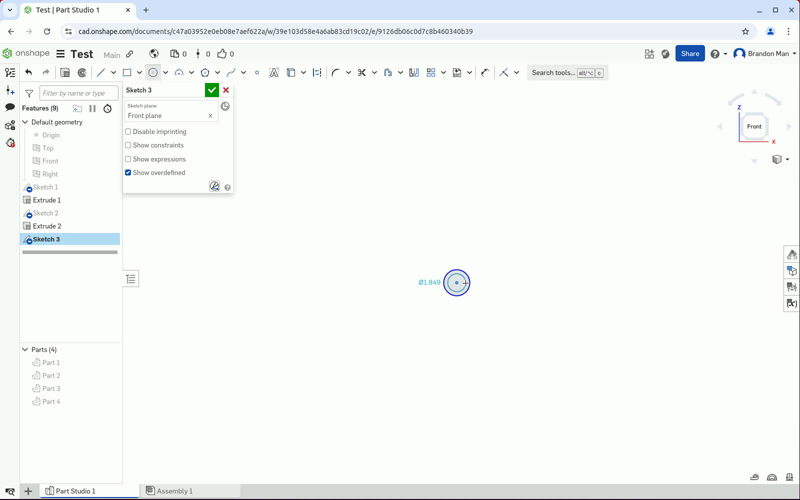
scroll(6)
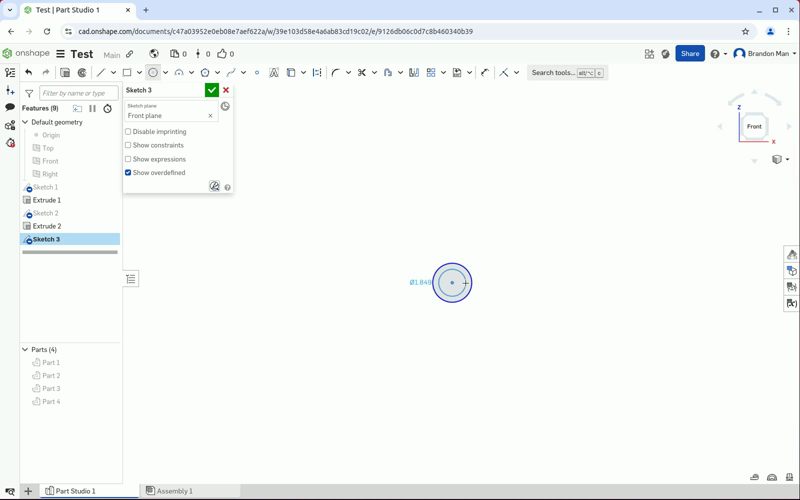
scroll(6)
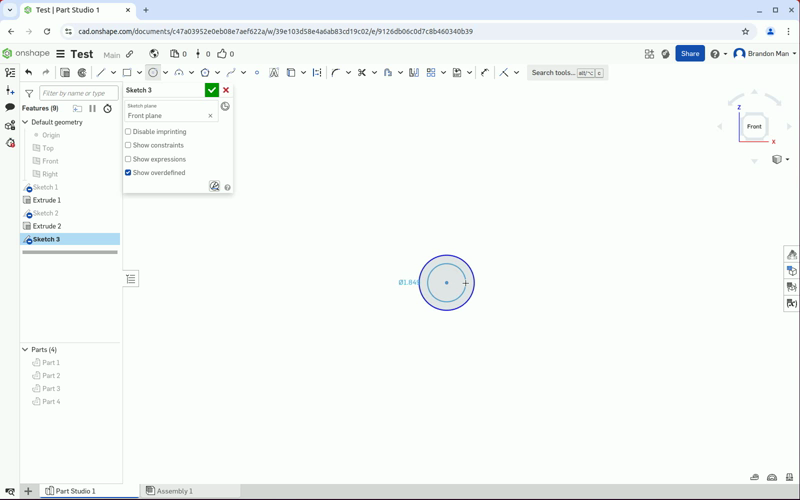
scroll(6)
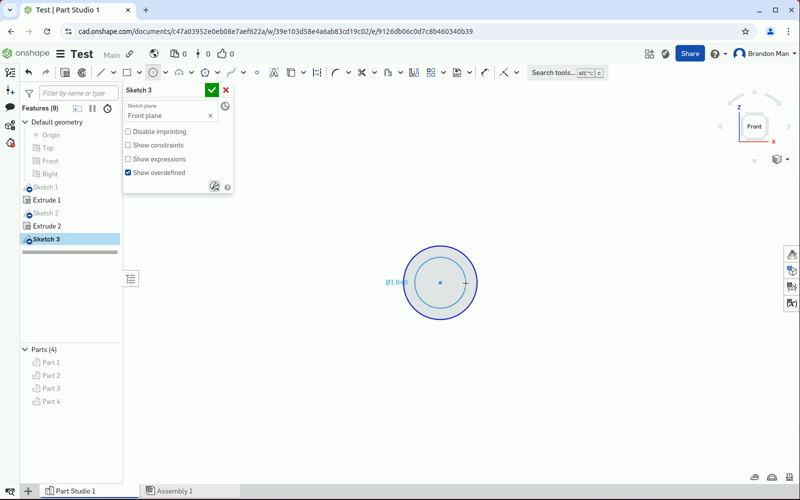
scroll(6)
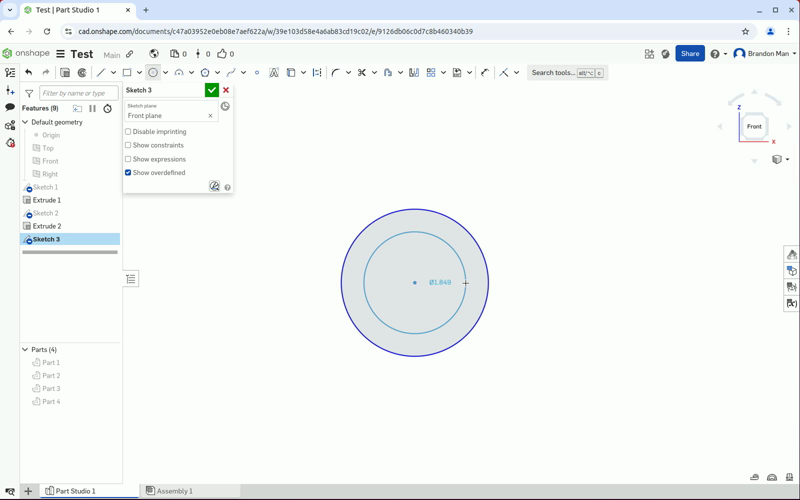
click(465, 282)
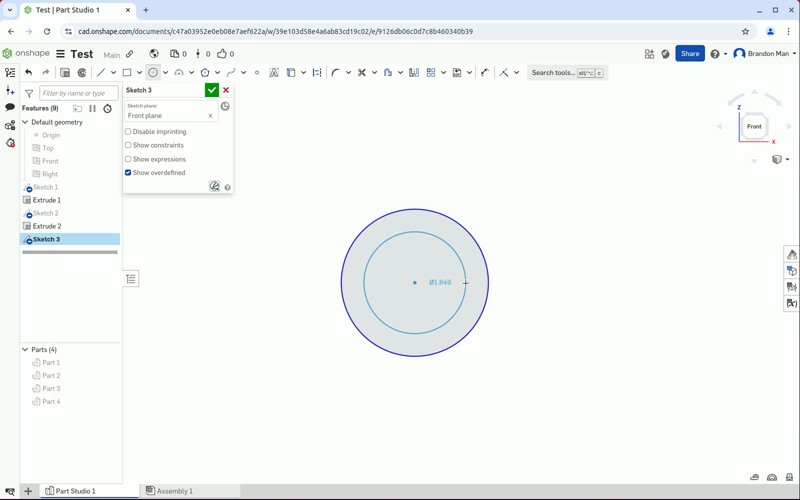
scroll(-6)
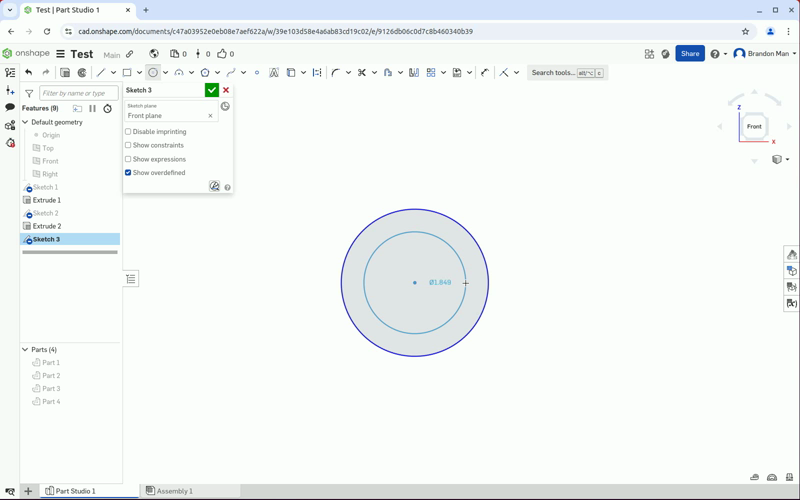
scroll(-6)
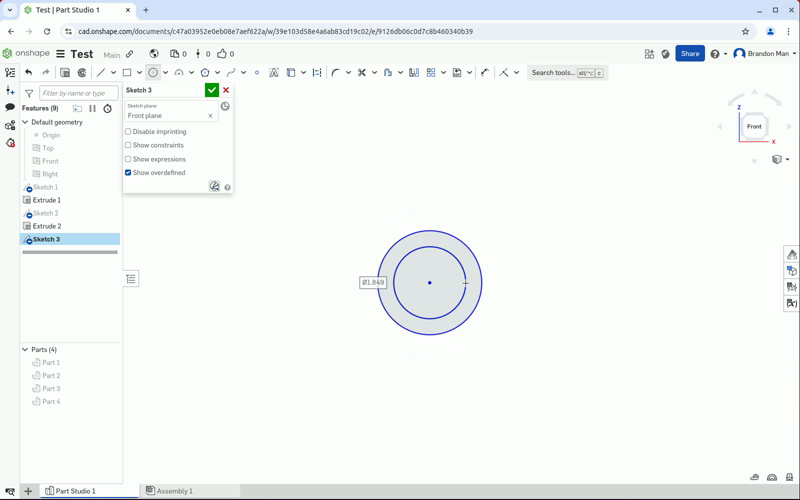
scroll(-6)
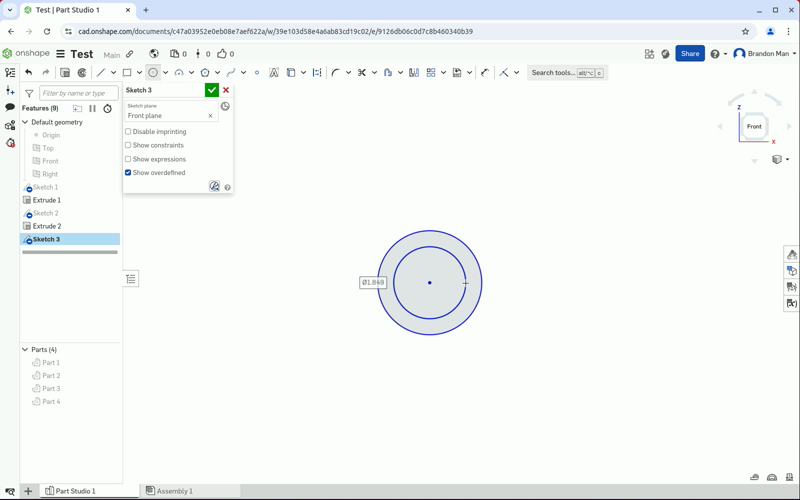
scroll(-6)
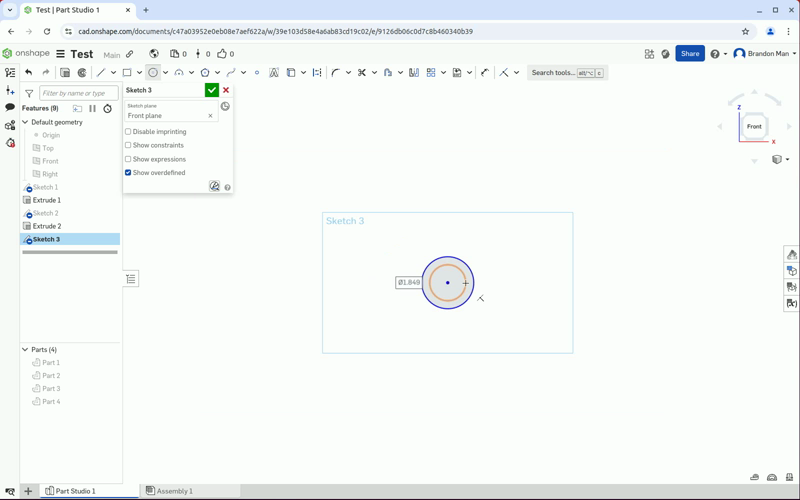
scroll(-6)
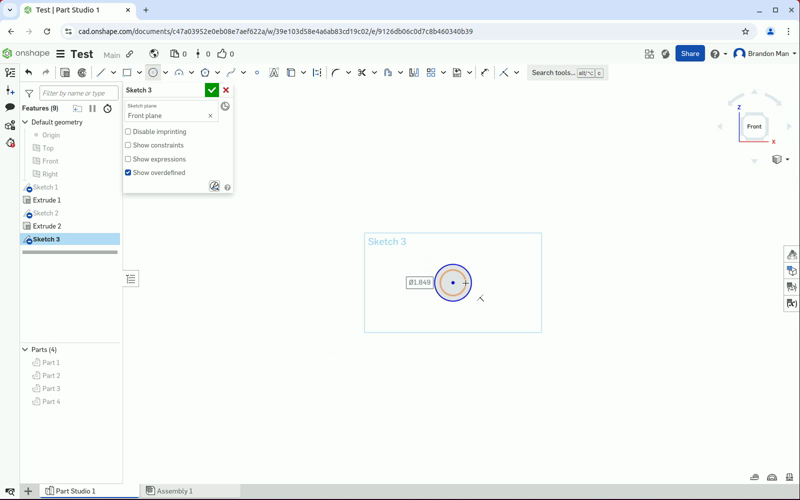
scroll(-6)
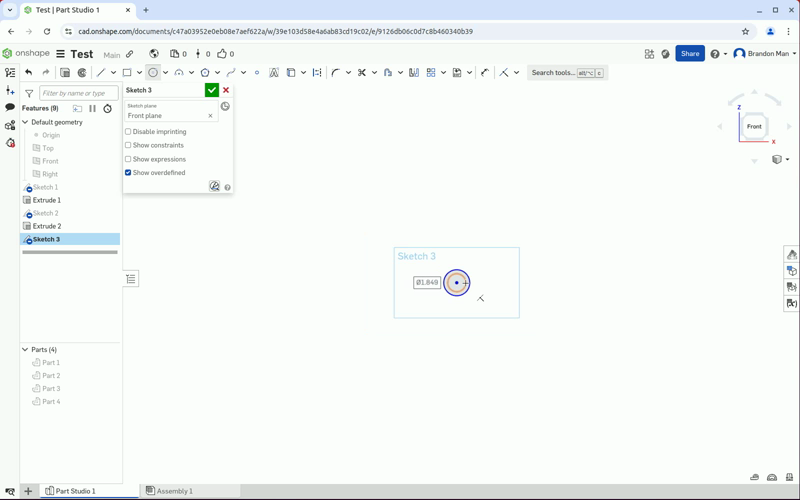
scroll(-6)
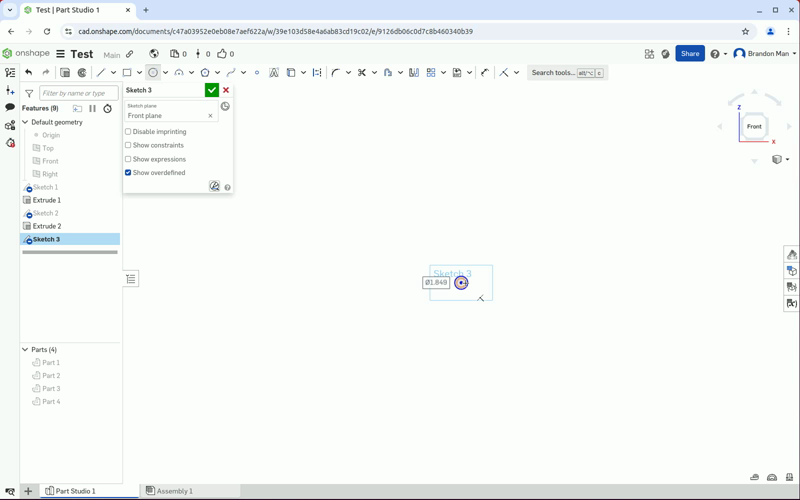
key(esc)
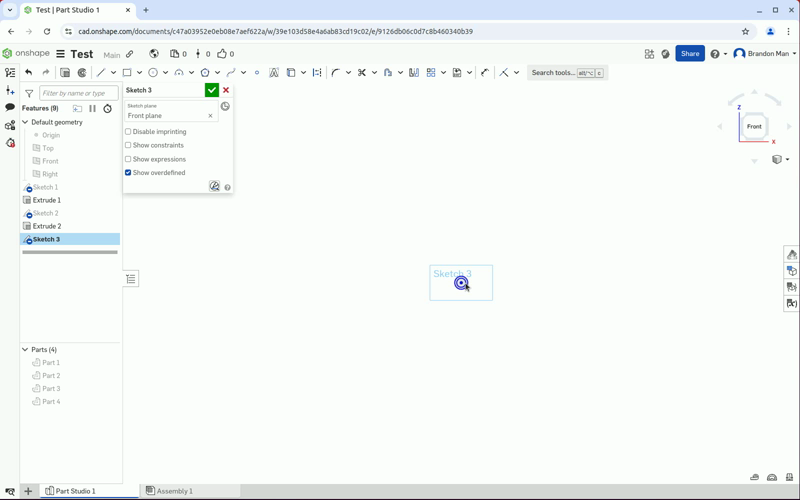
mouse_move(459, 286)
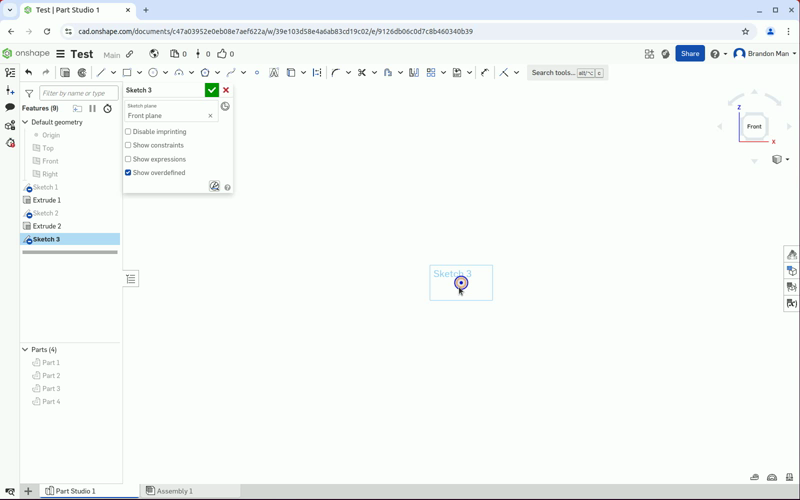
scroll(6)
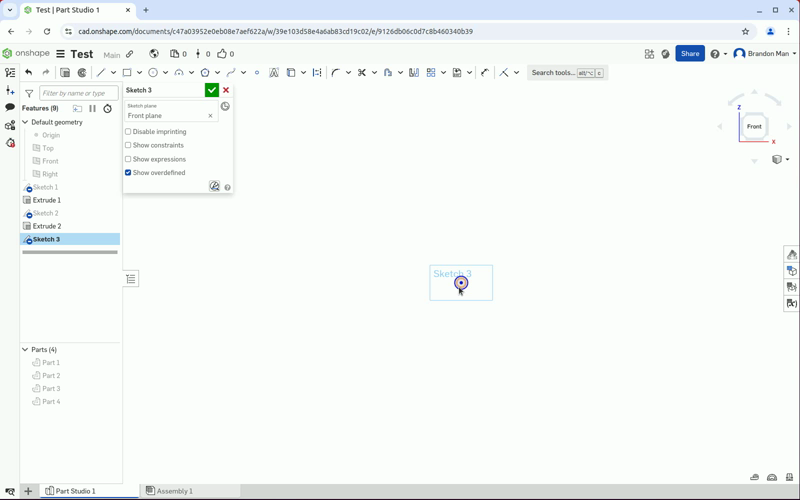
scroll(6)
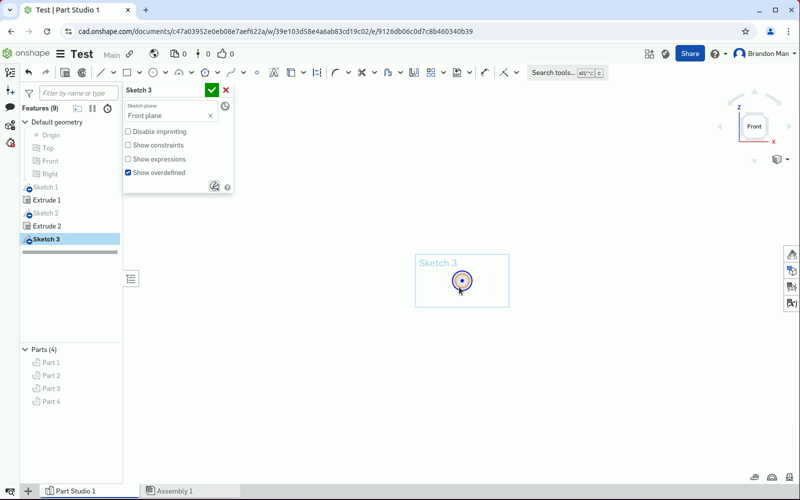
scroll(6)
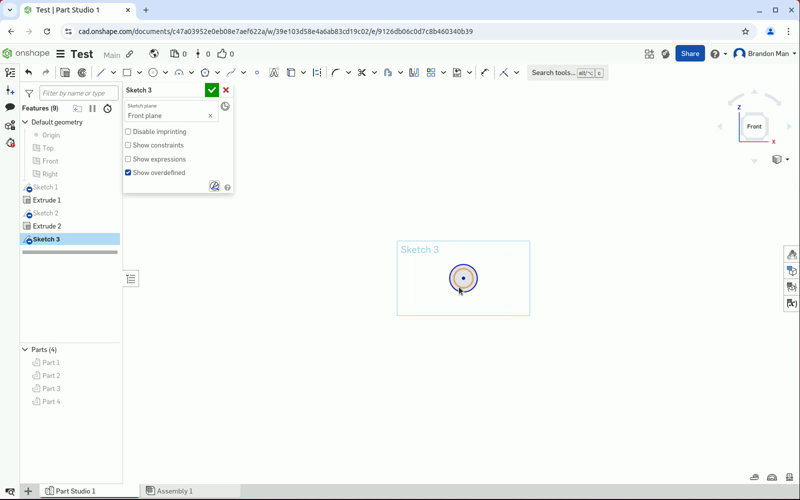
scroll(6)
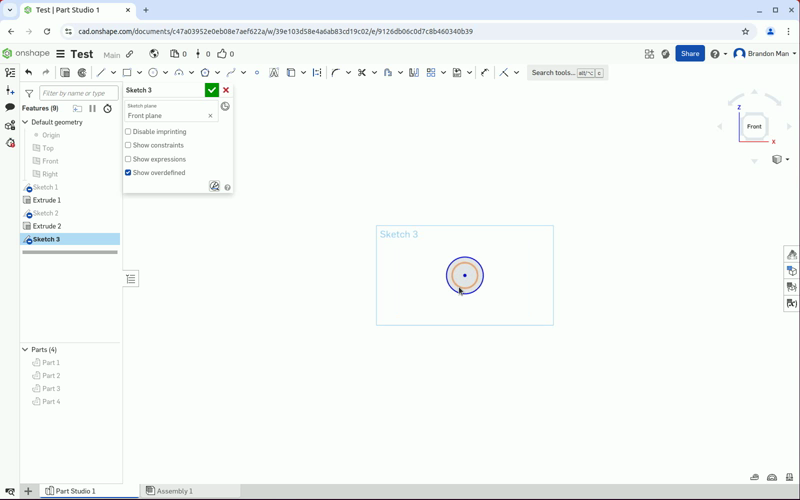
scroll(6)
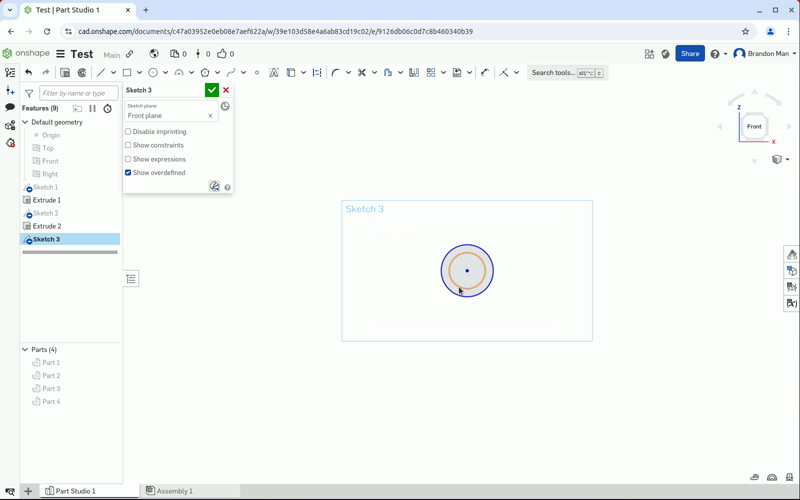
scroll(6)
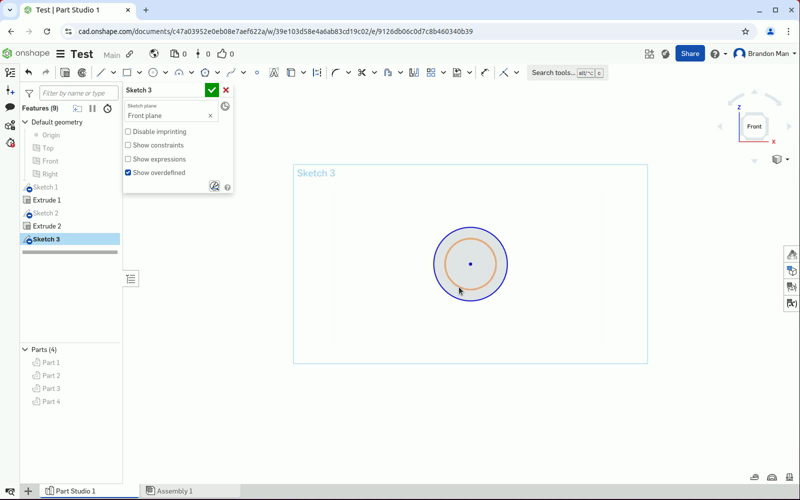
scroll(6)
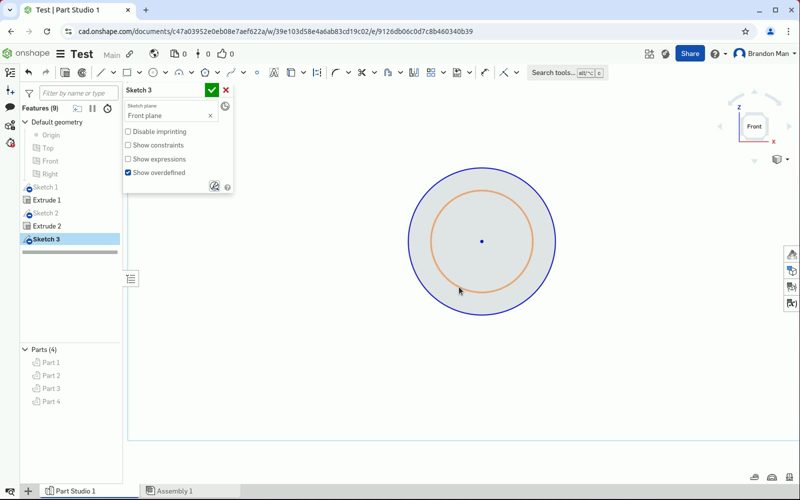
click(459, 286)
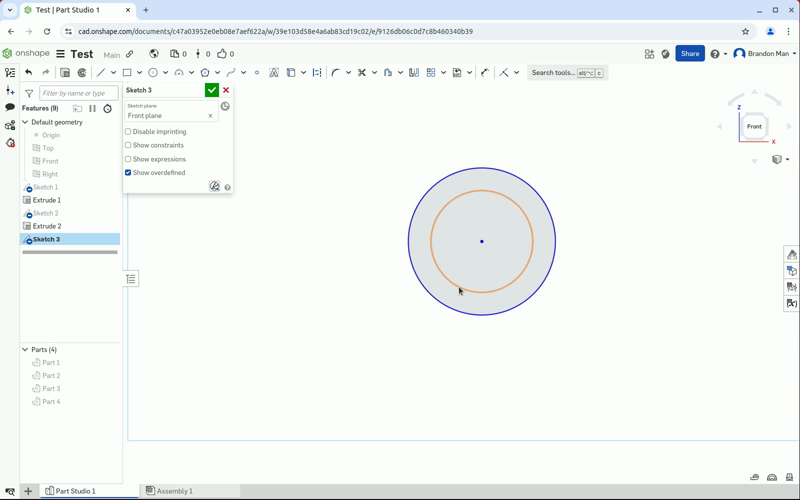
scroll(-6)
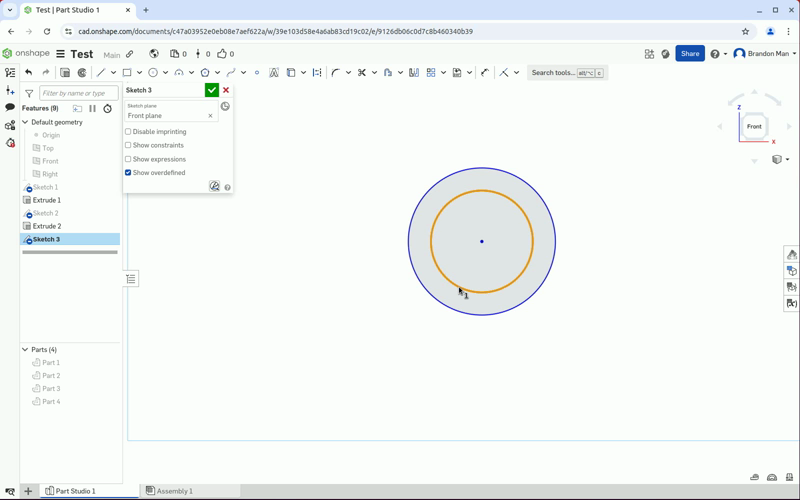
scroll(-6)
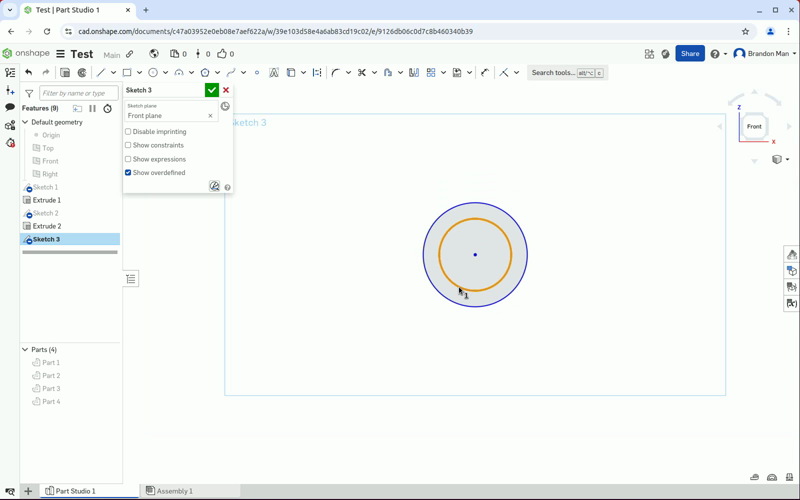
scroll(-6)
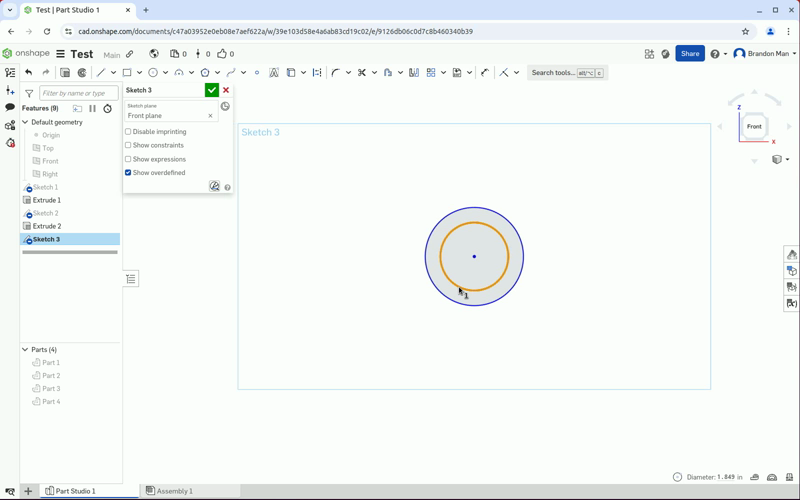
scroll(-6)
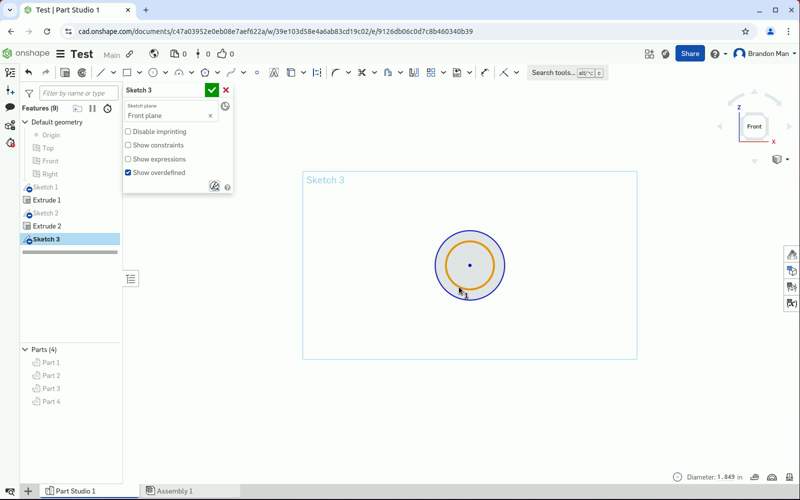
scroll(-6)
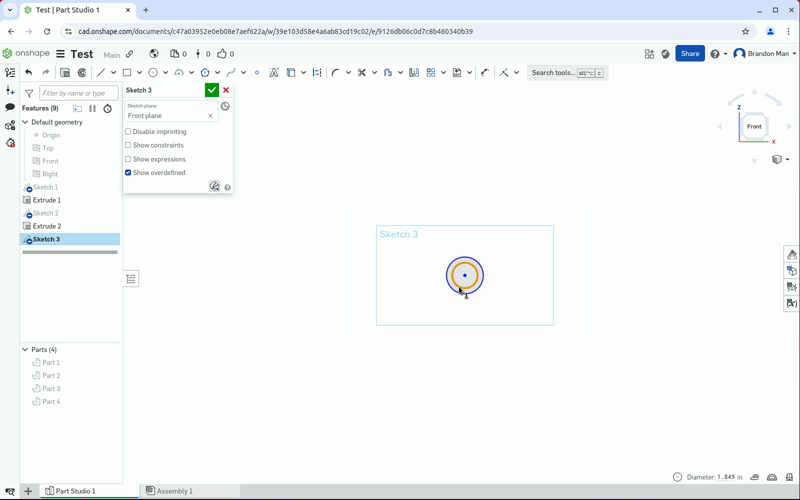
scroll(-6)
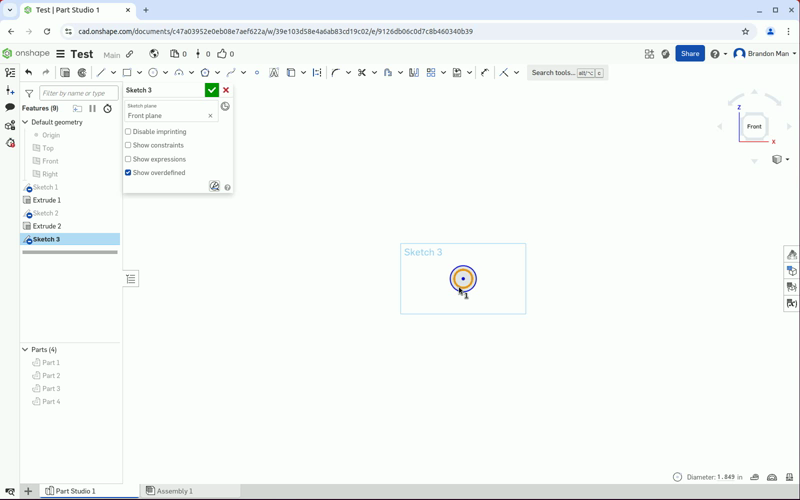
scroll(-6)
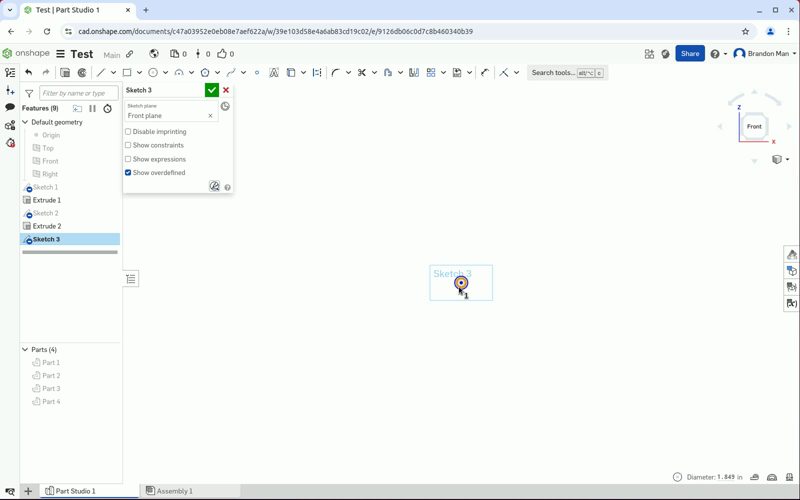
mouse_move(73, 352)
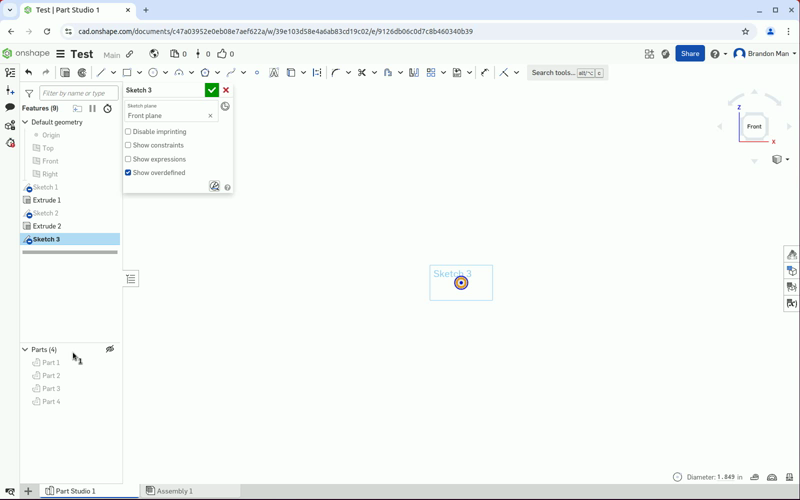
key(shift+y)
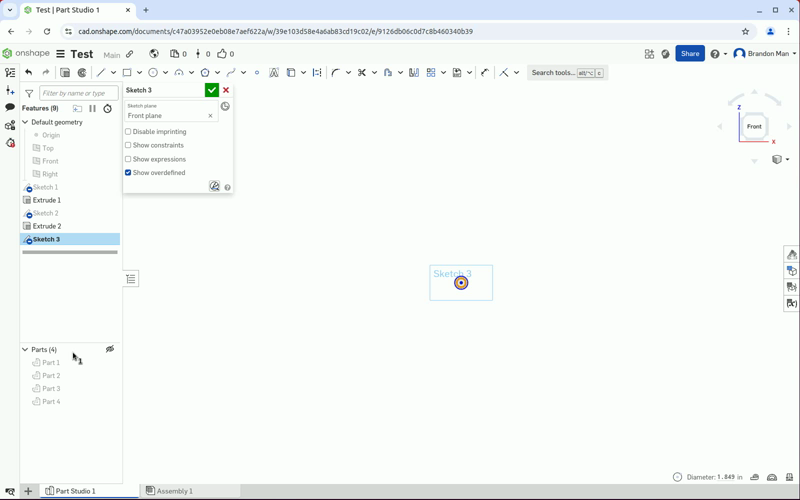
key(shift+e)
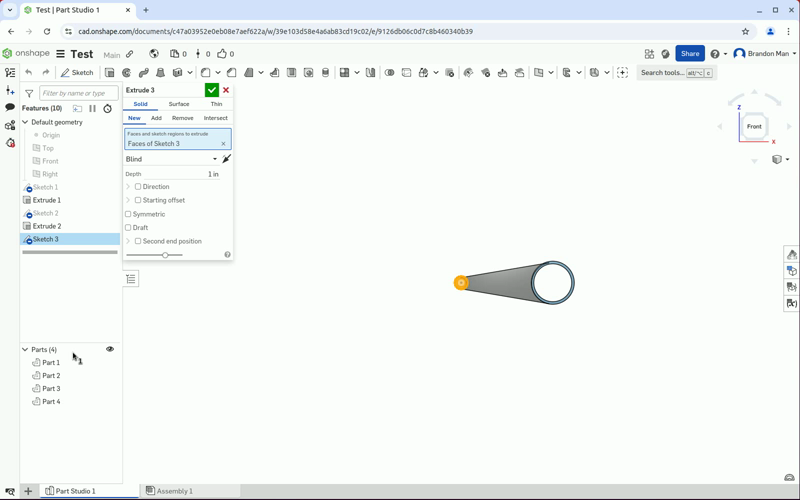
mouse_move(143, 106)
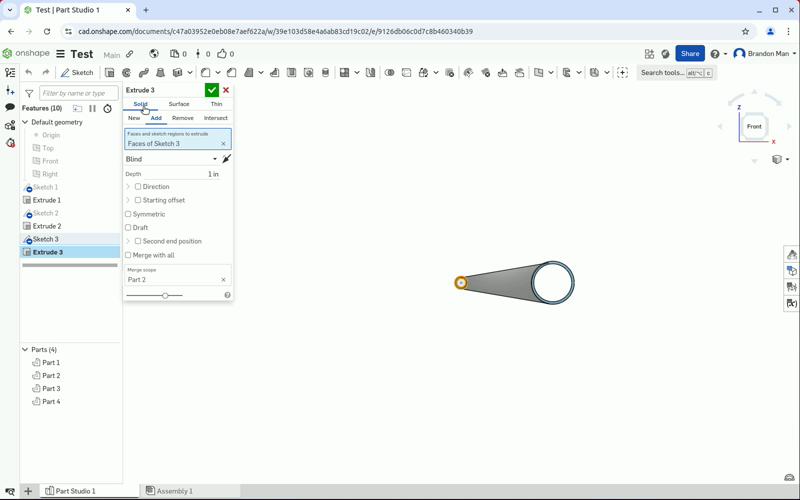
click(143, 106)
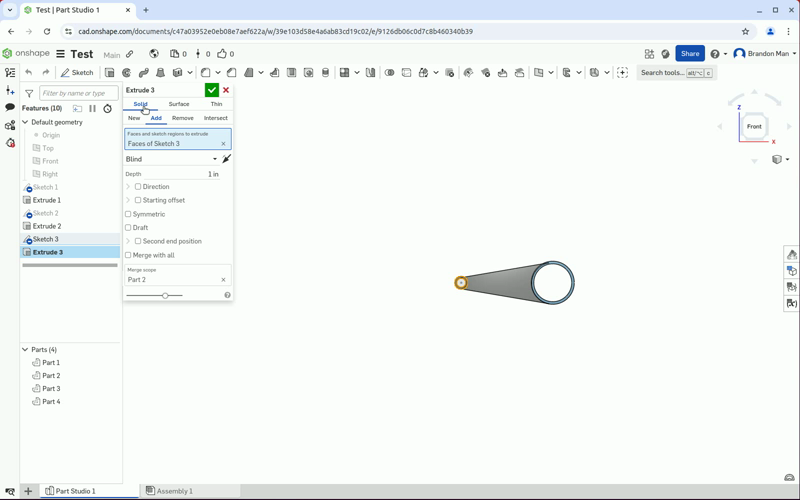
mouse_move(137, 120)
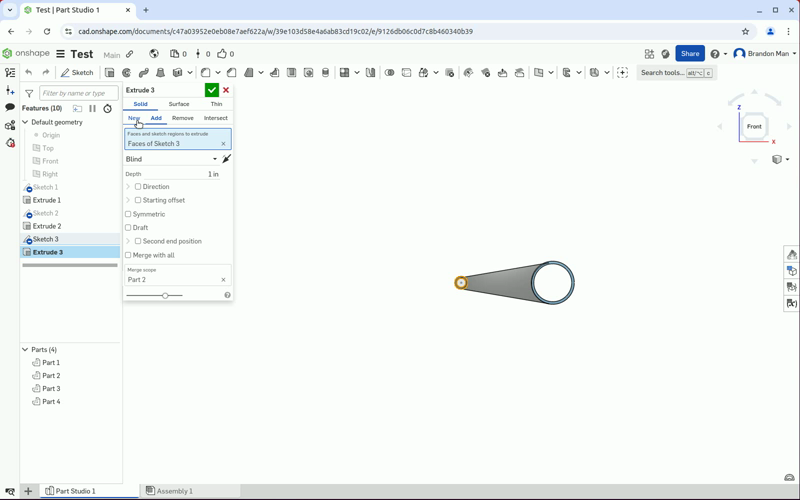
click(137, 120)
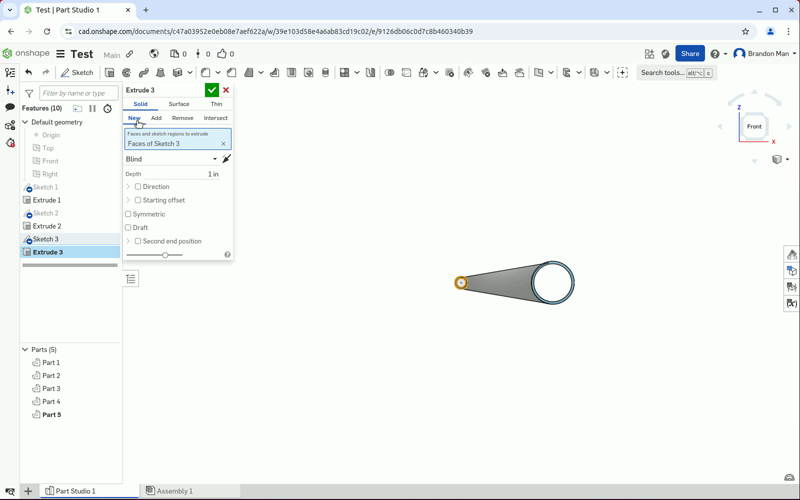
key(tab, 4)
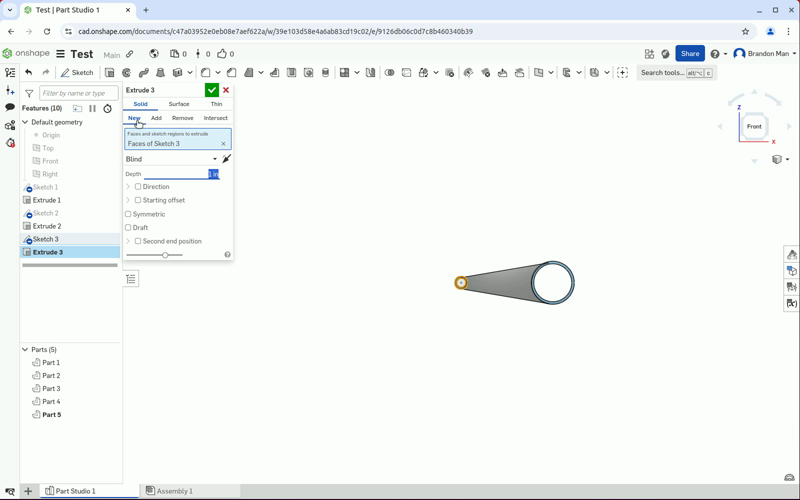
text(3.851)
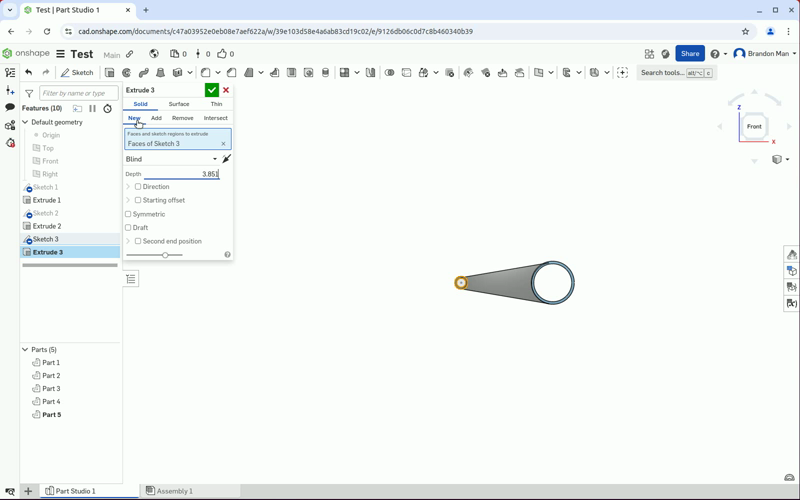
key(enter)
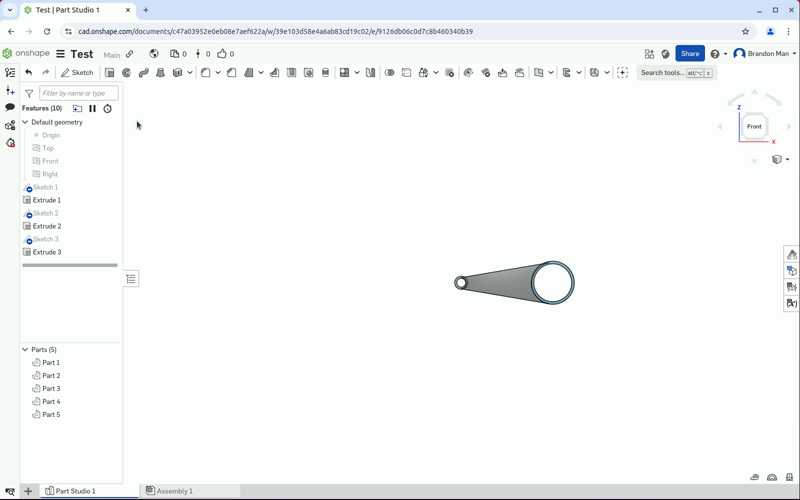
key(shift+h)
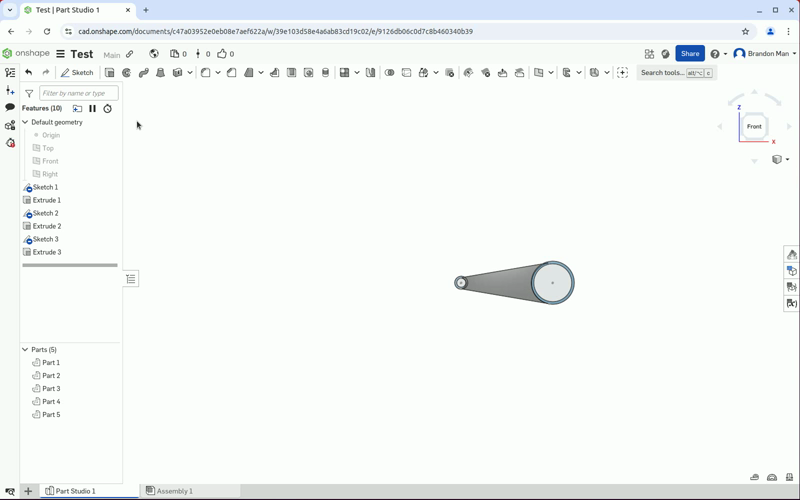
key(shift+h)
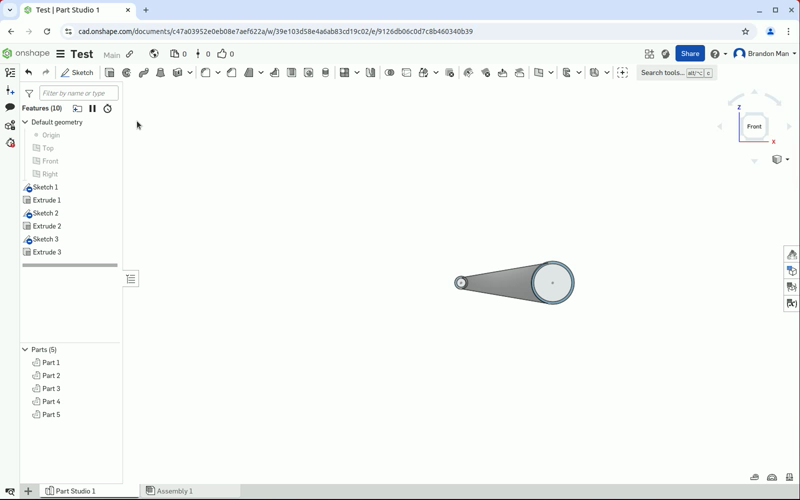
key(shift+7)
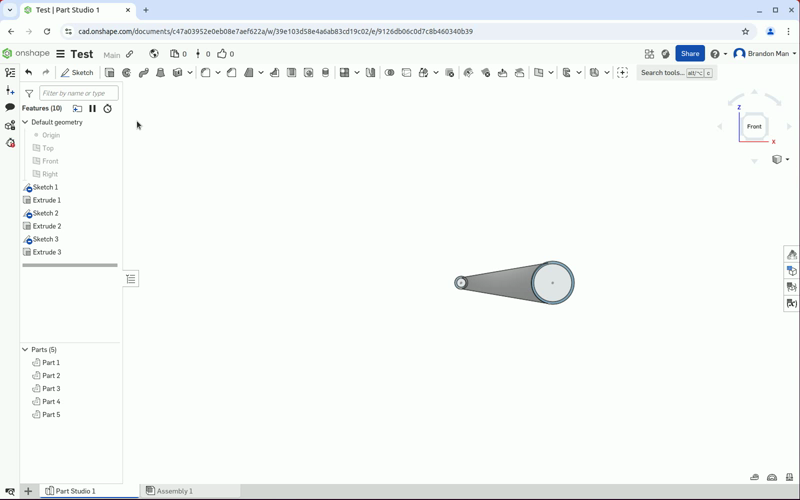
key(left, 2)
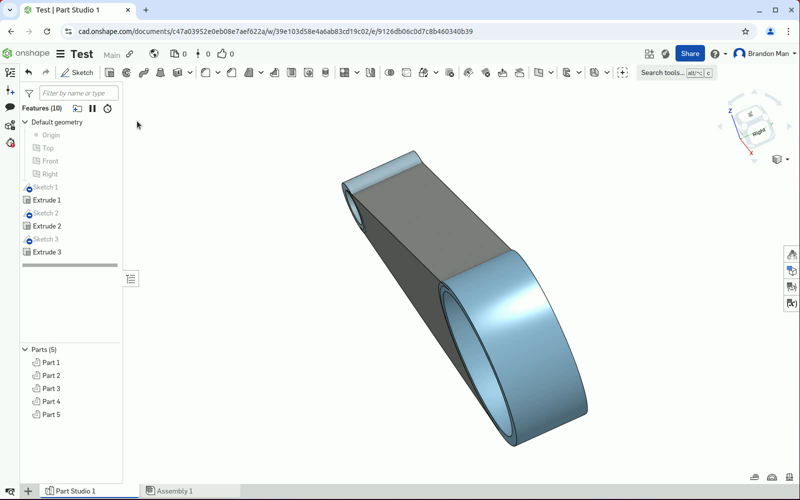
key(down, 2)
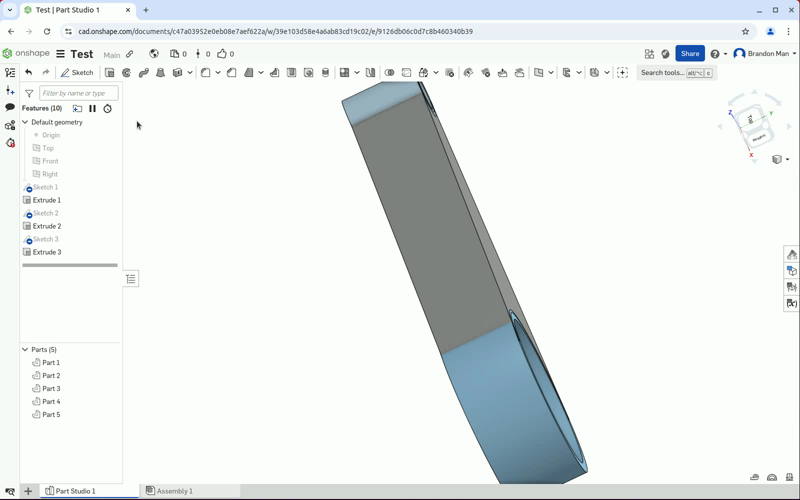
key(up, 2)
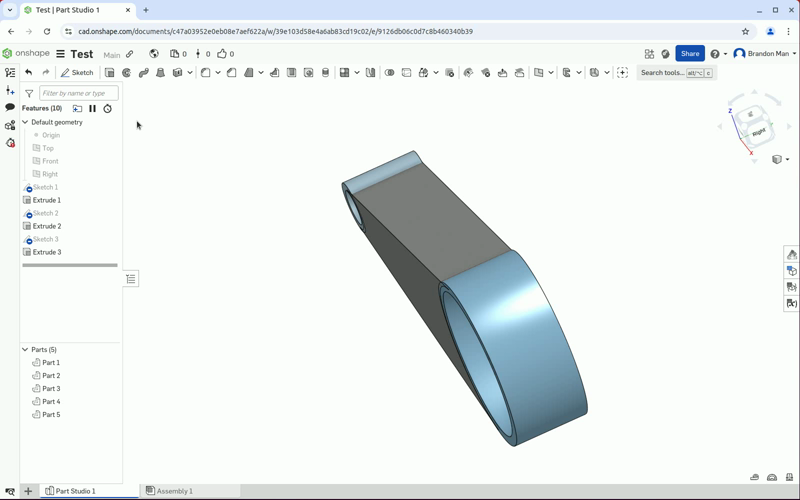
key(right, 2)
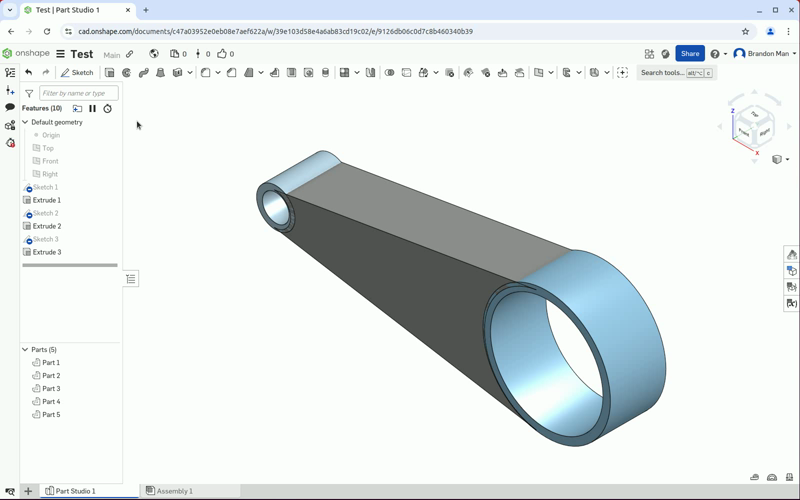
mouse_move(73, 189)
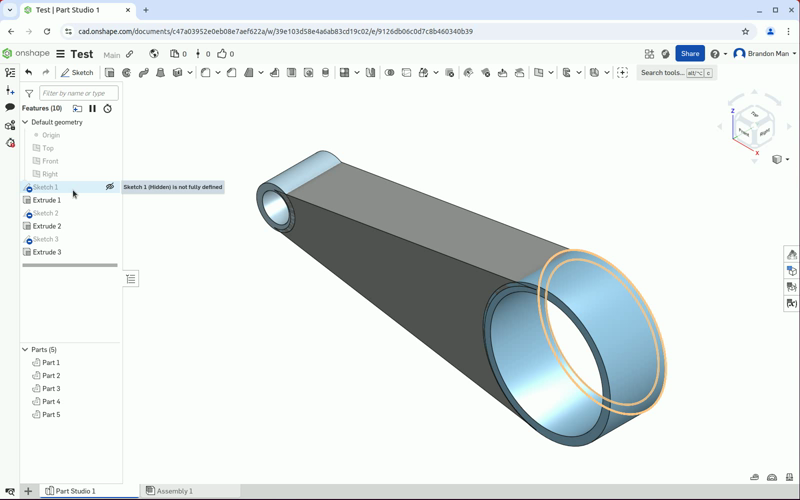
click(73, 189)